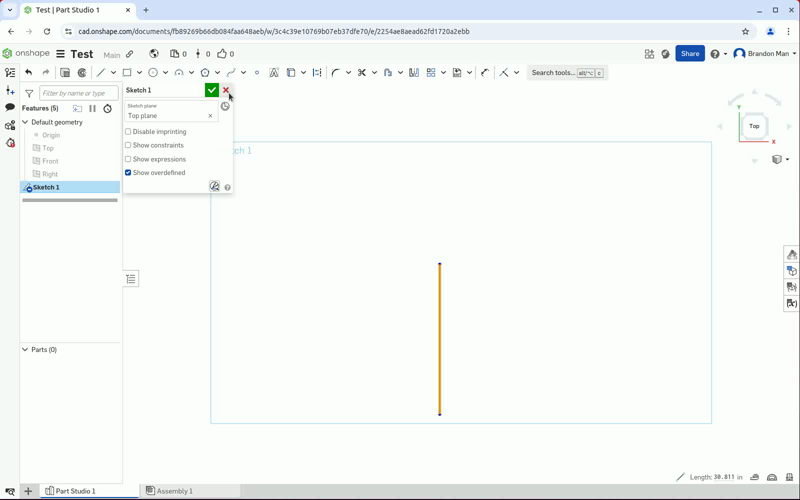
key(shift+h)
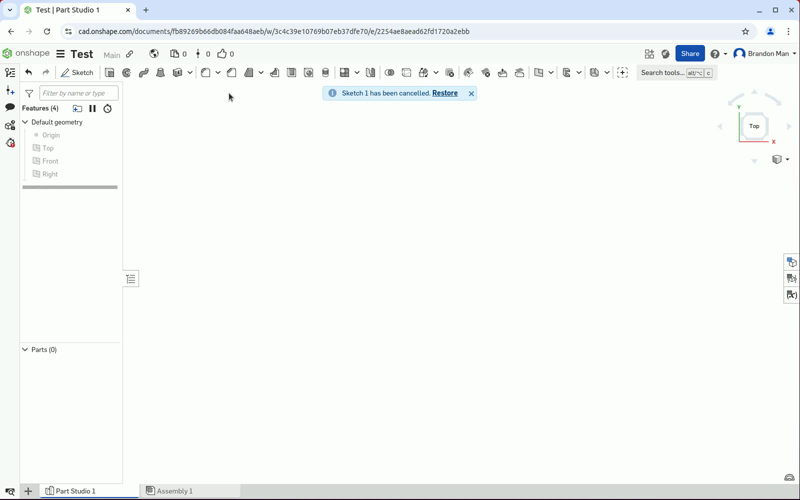
mouse_move(73, 352)
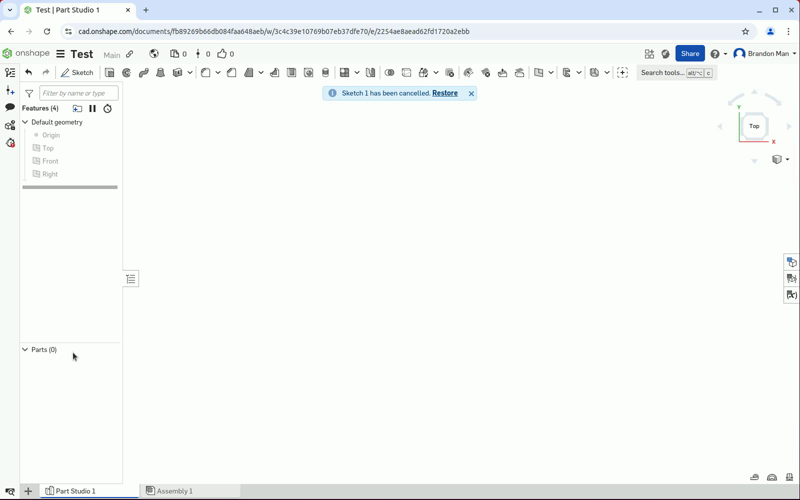
key(y)
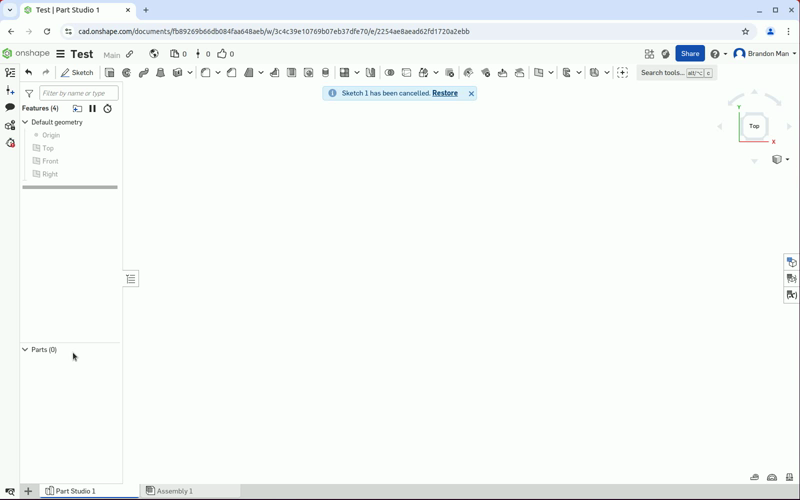
key(shift+p)
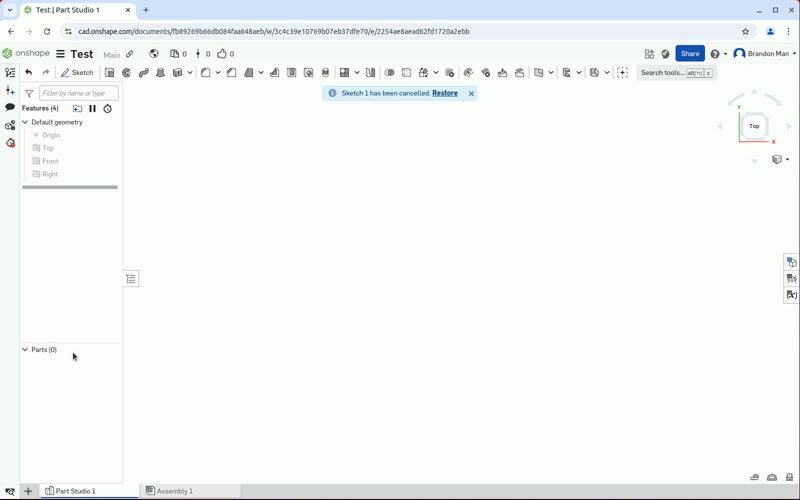
key(space)
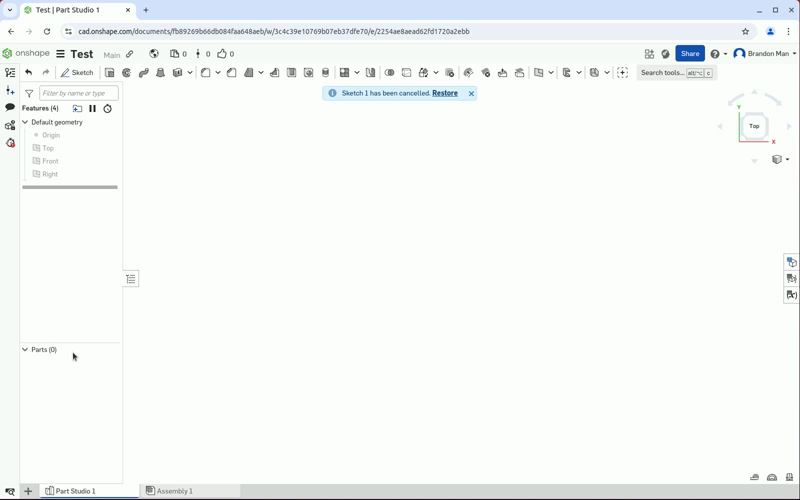
key_down(shift)
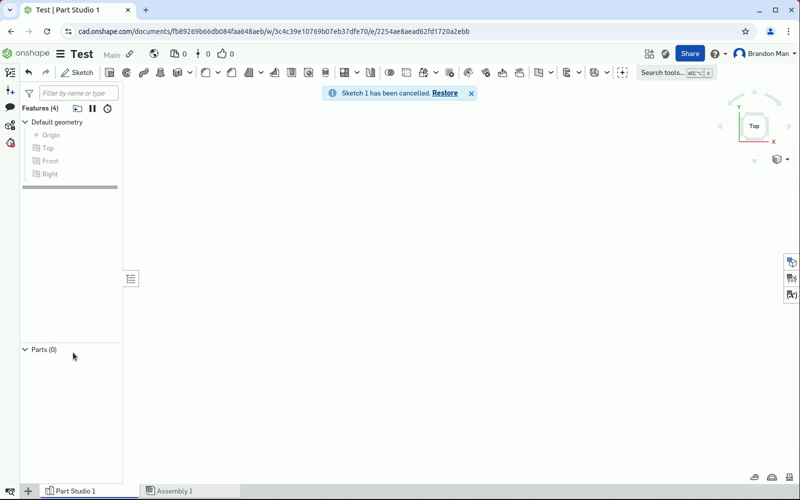
key(up)
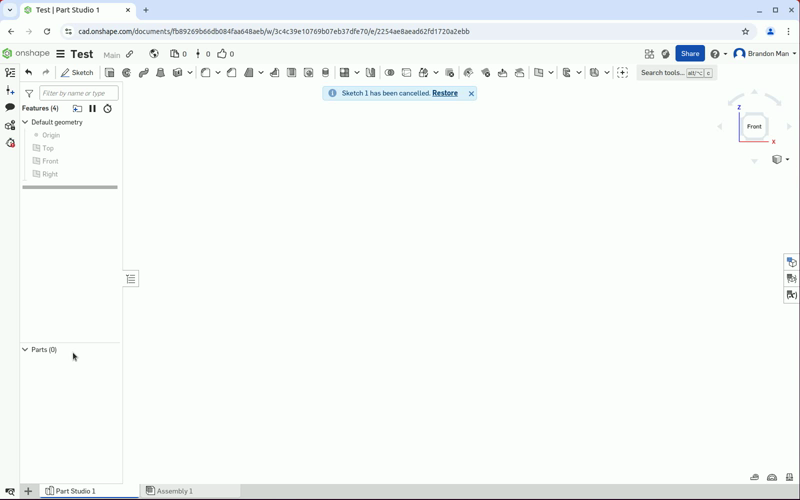
key_up(shift)
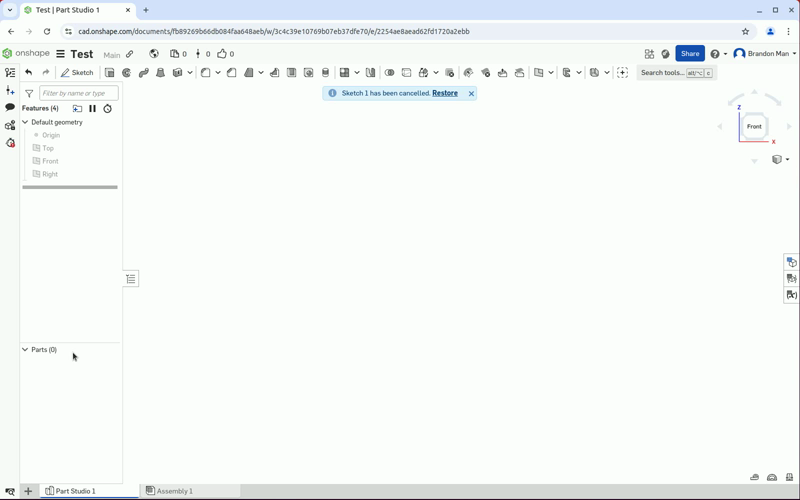
mouse_move(73, 352)
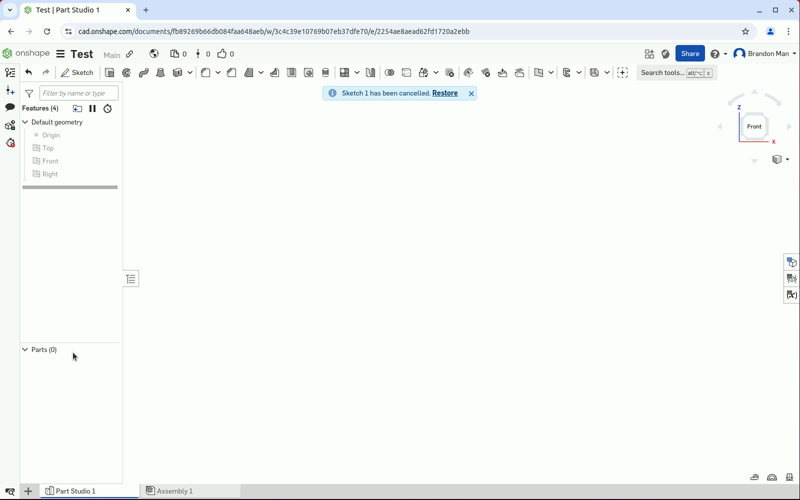
key(shift+y)
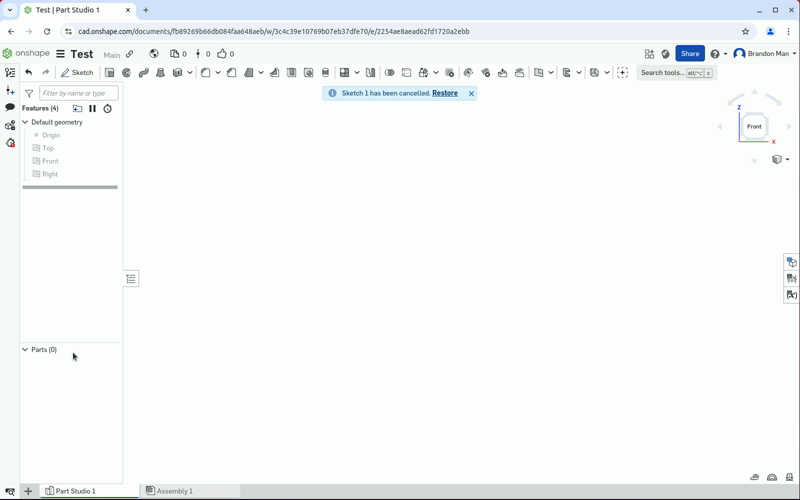
key(shift+s)
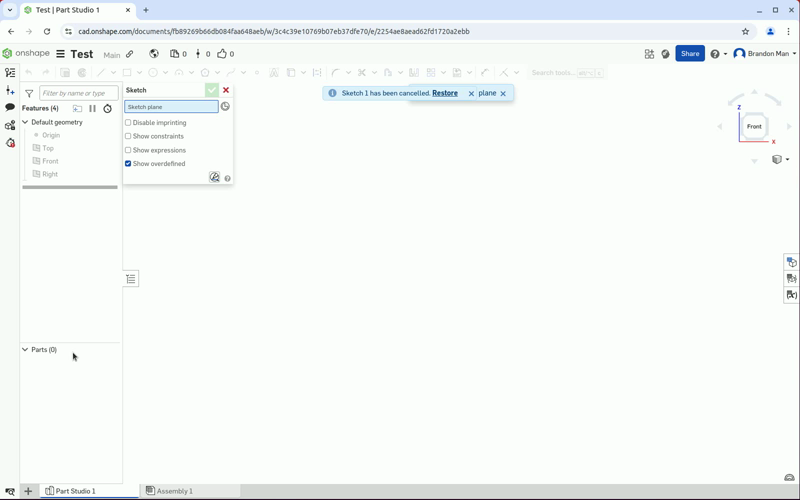
mouse_move(73, 163)
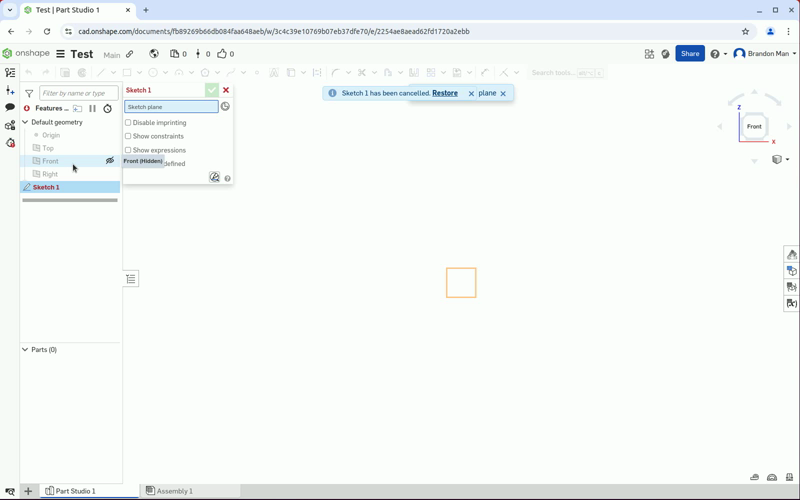
click(73, 163)
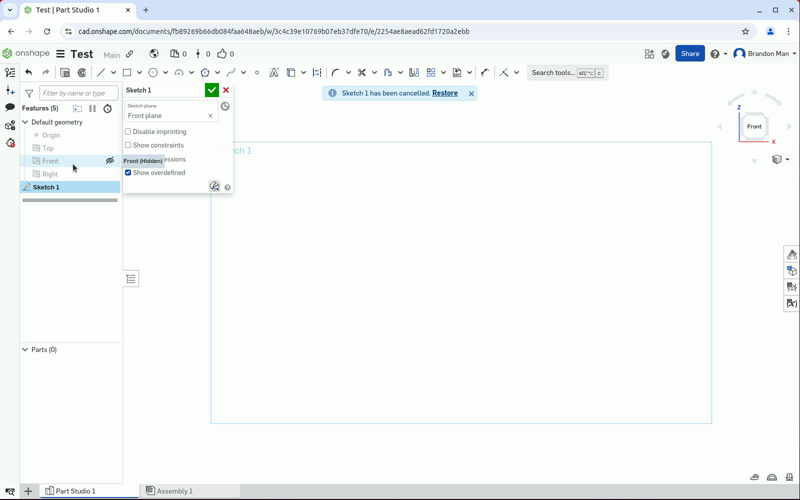
mouse_move(73, 352)
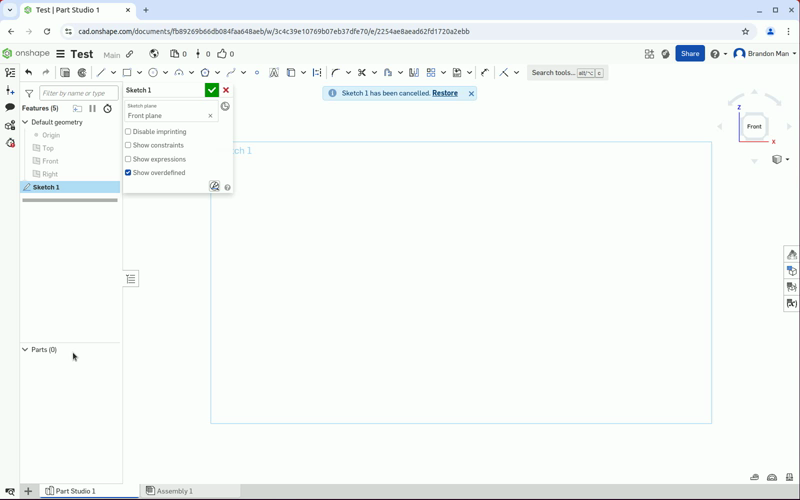
key(y)
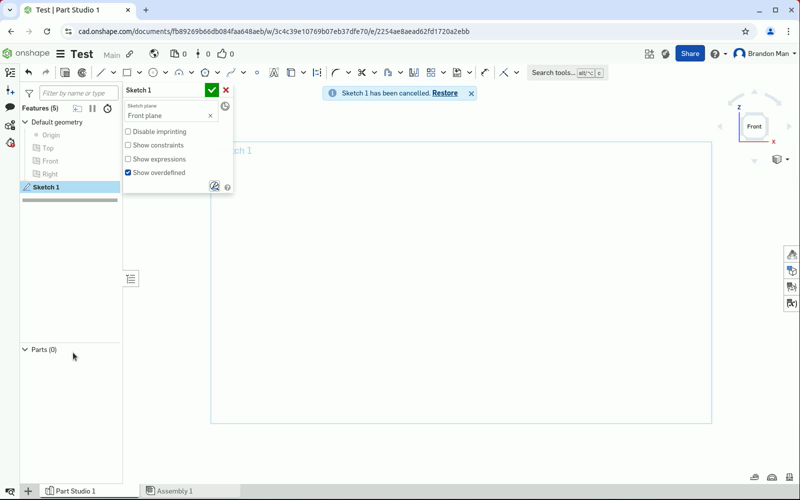
key(c)
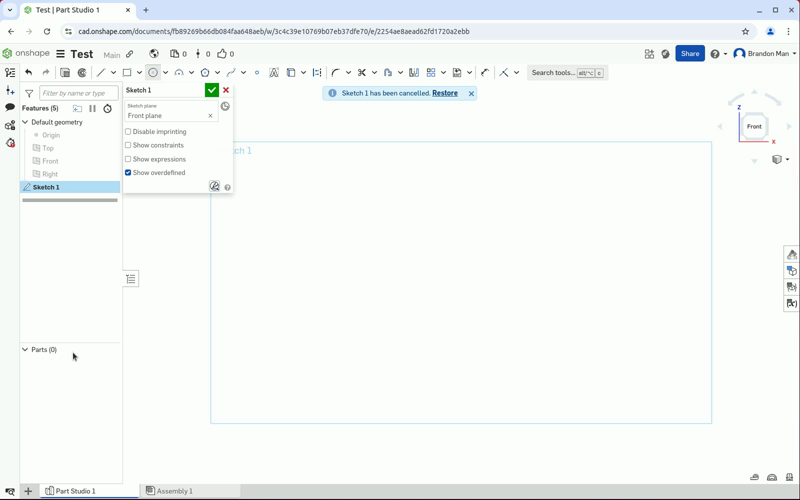
key_down(shift)
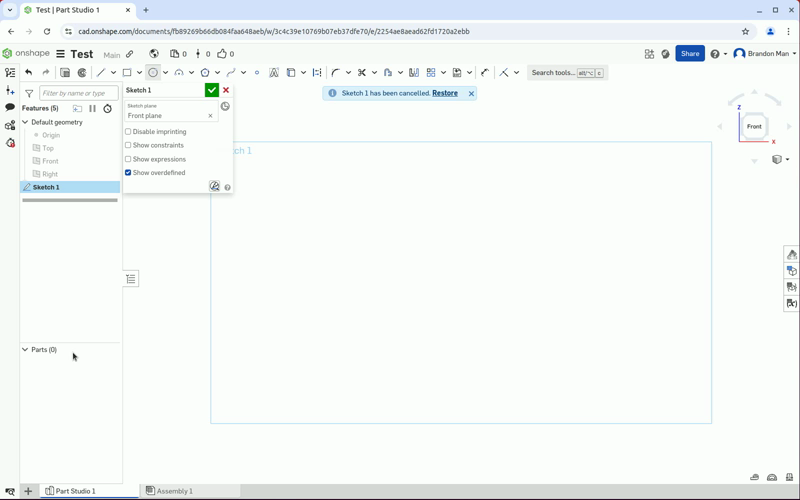
mouse_move(461, 282)
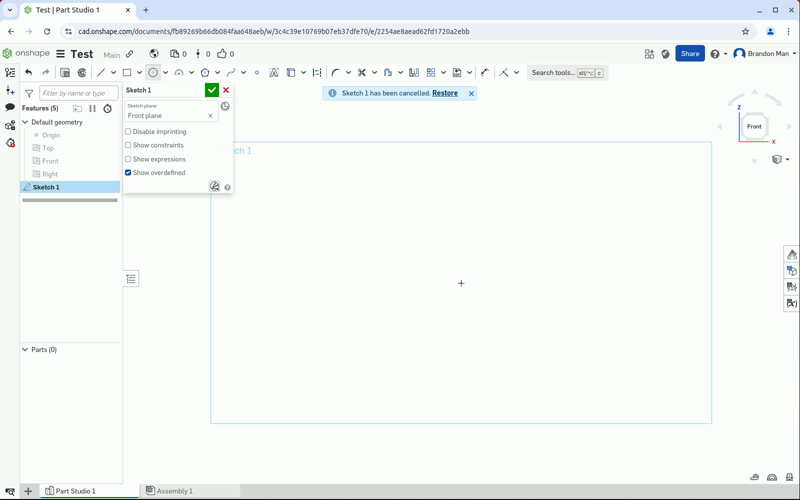
click(461, 282)
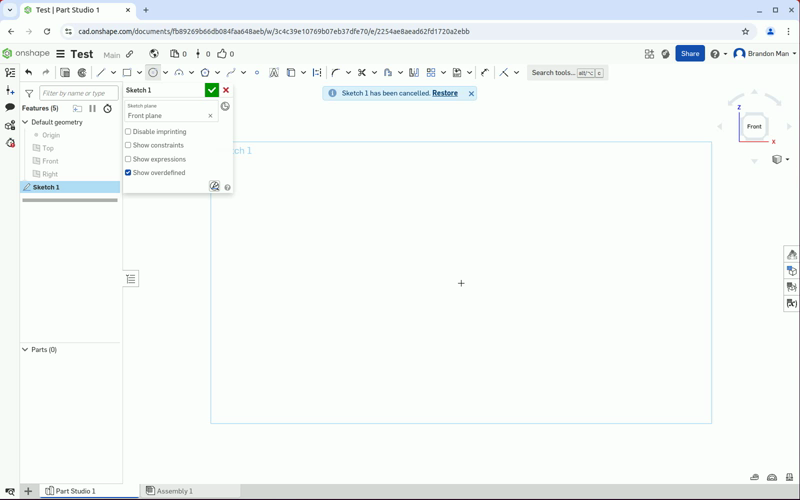
key_up(shift)
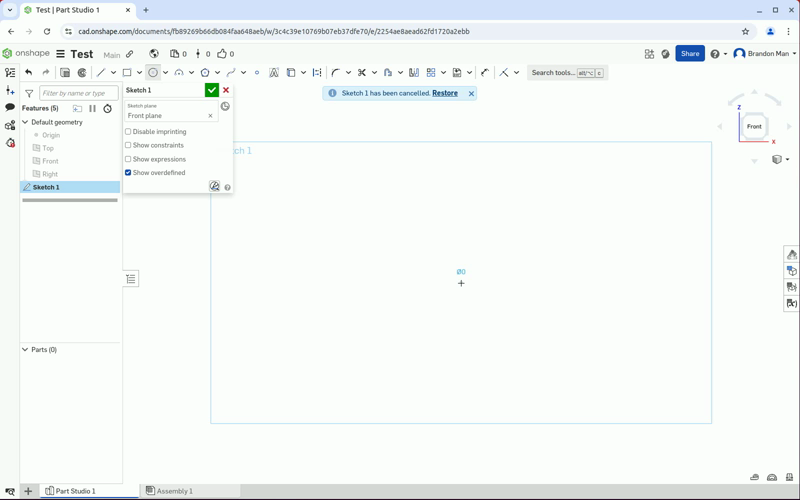
mouse_move(473, 282)
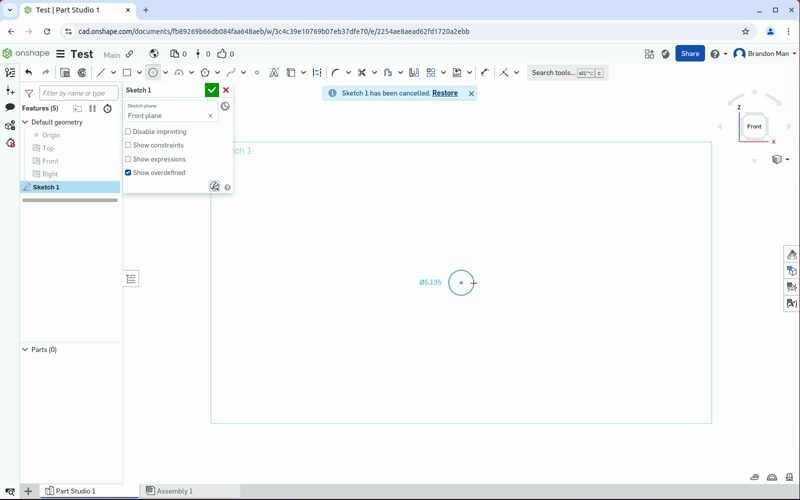
click(473, 282)
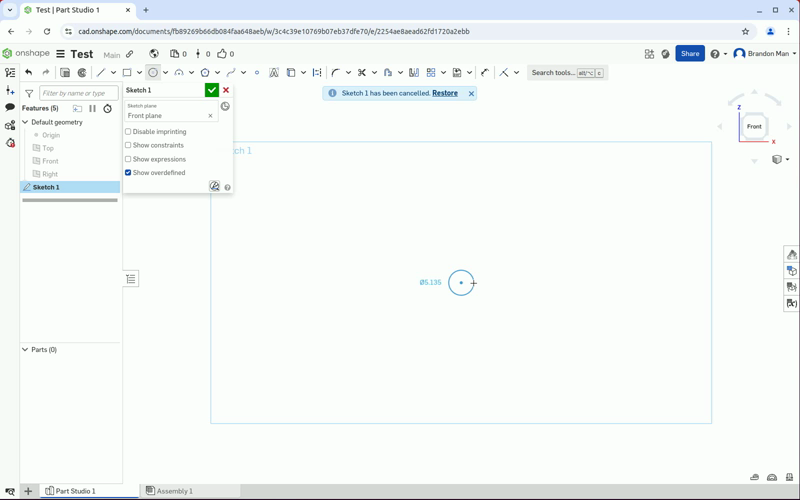
key(esc)
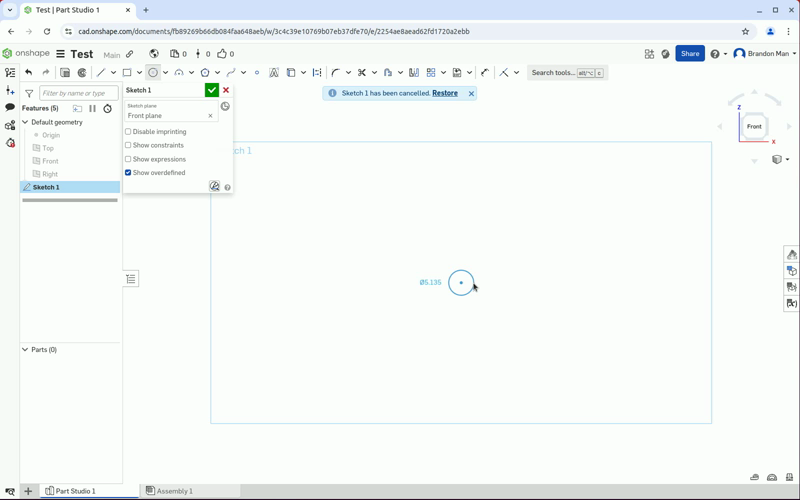
key(c)
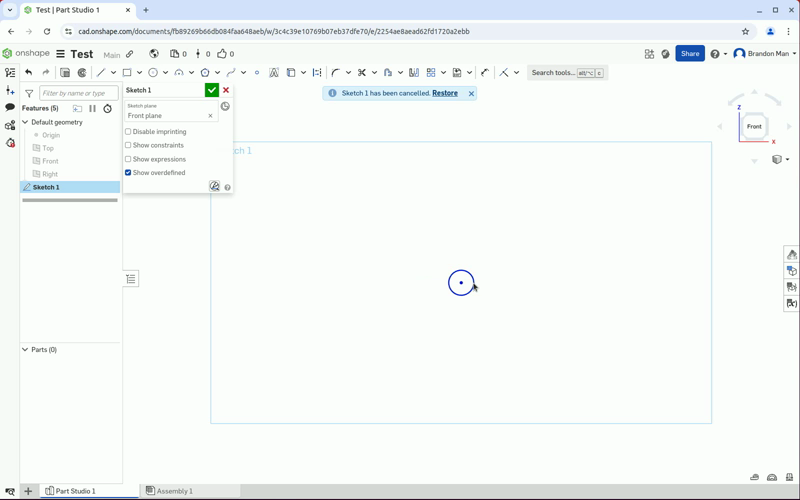
key_down(shift)
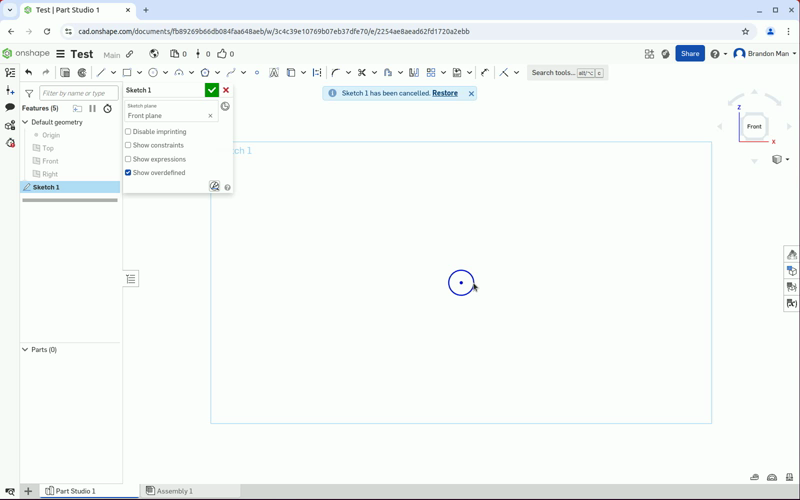
mouse_move(461, 282)
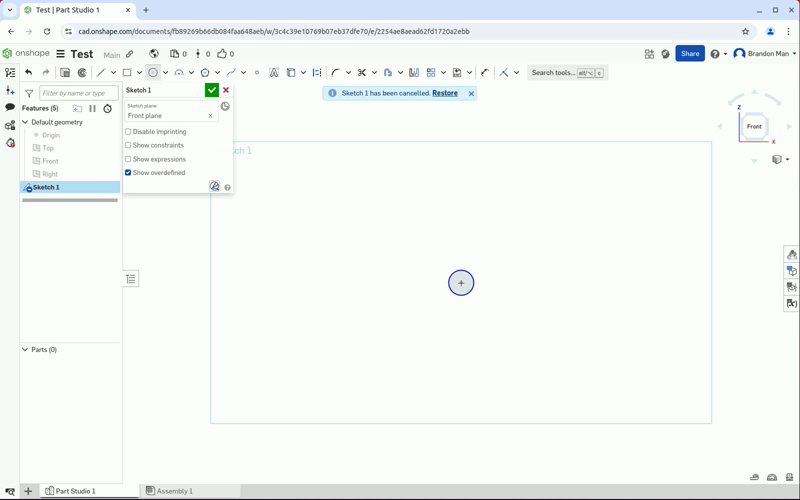
click(461, 282)
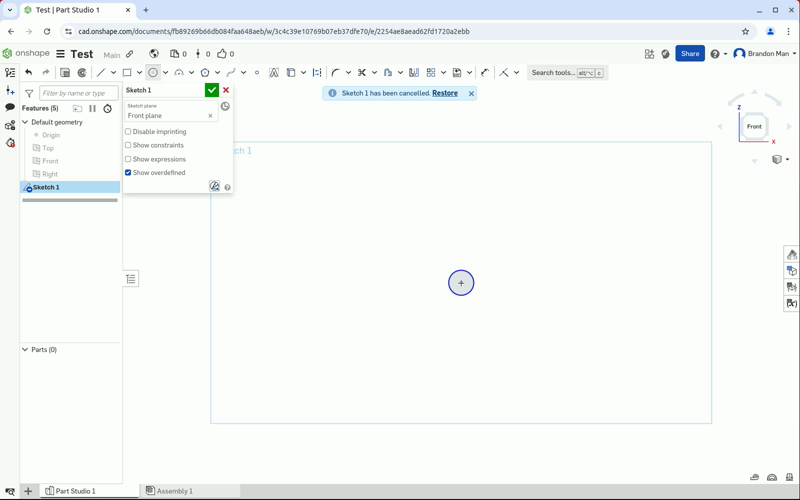
key_up(shift)
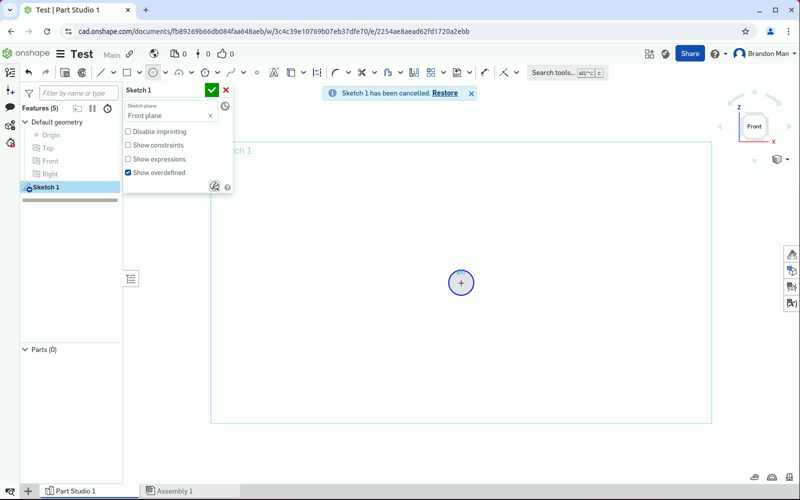
mouse_move(470, 282)
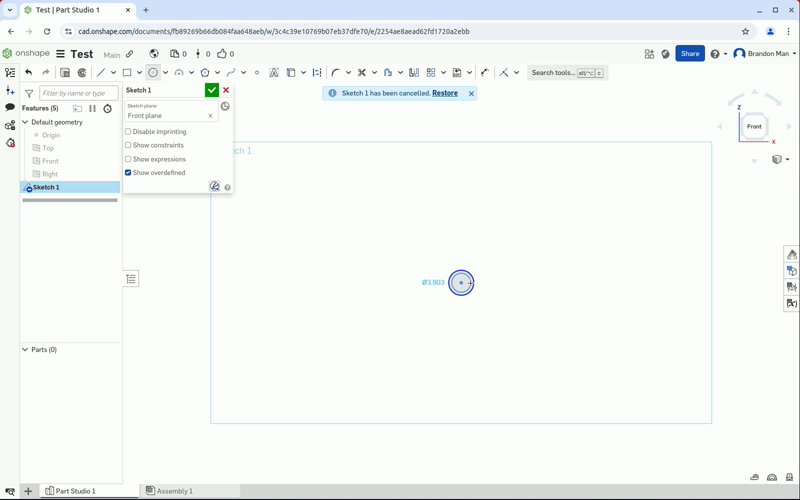
scroll(6)
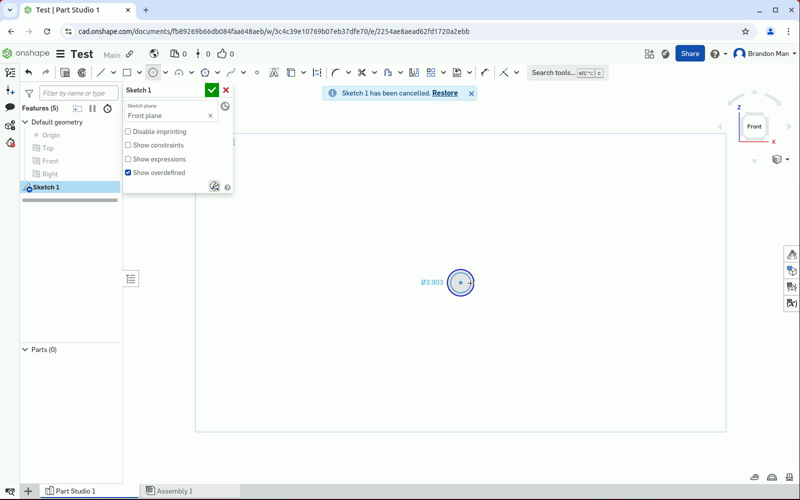
scroll(6)
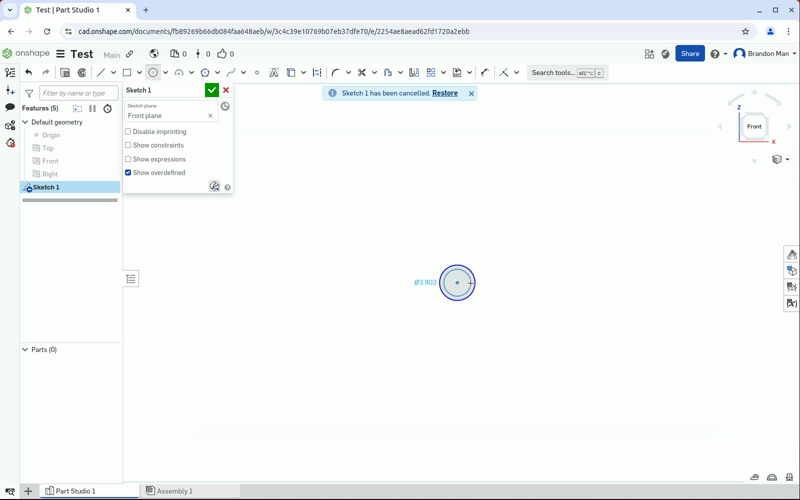
scroll(6)
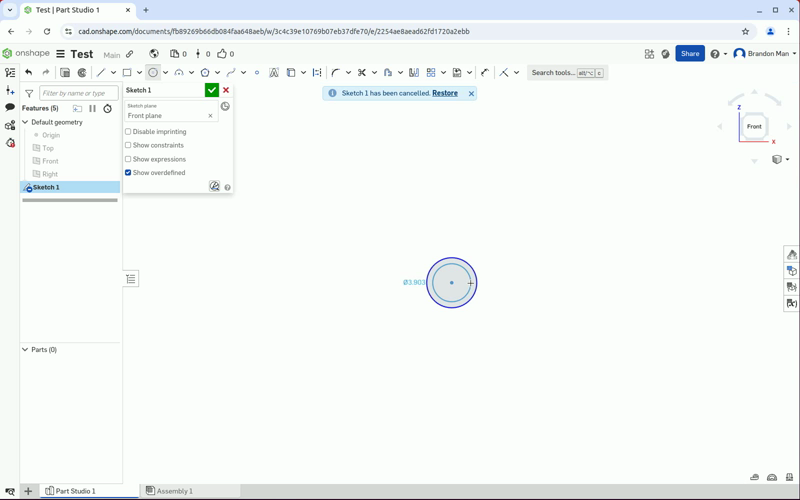
scroll(6)
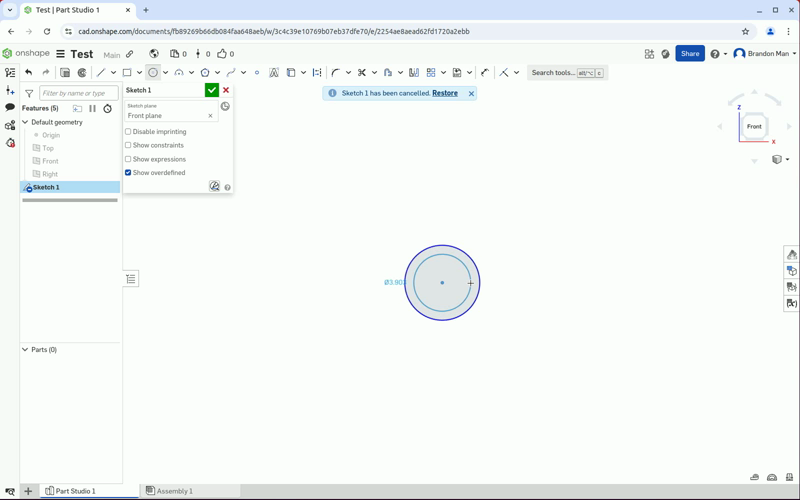
scroll(6)
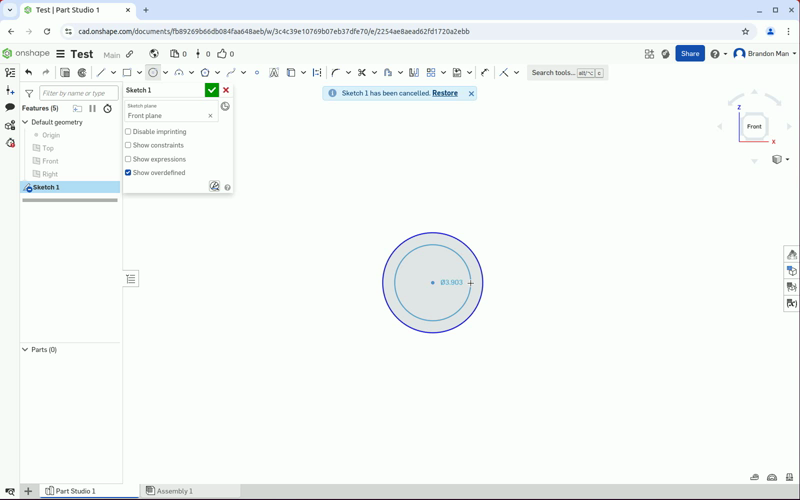
scroll(6)
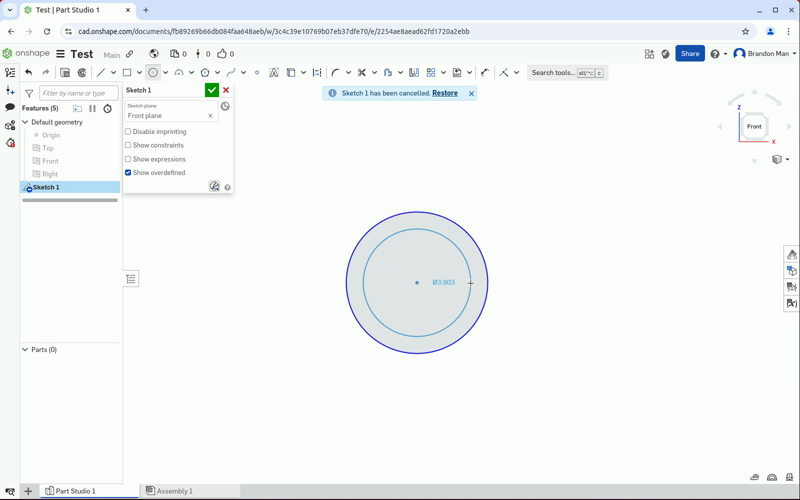
scroll(6)
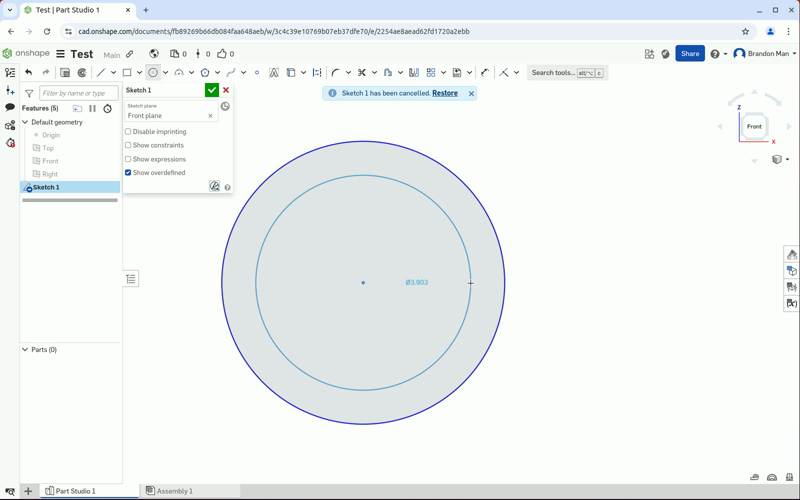
click(470, 282)
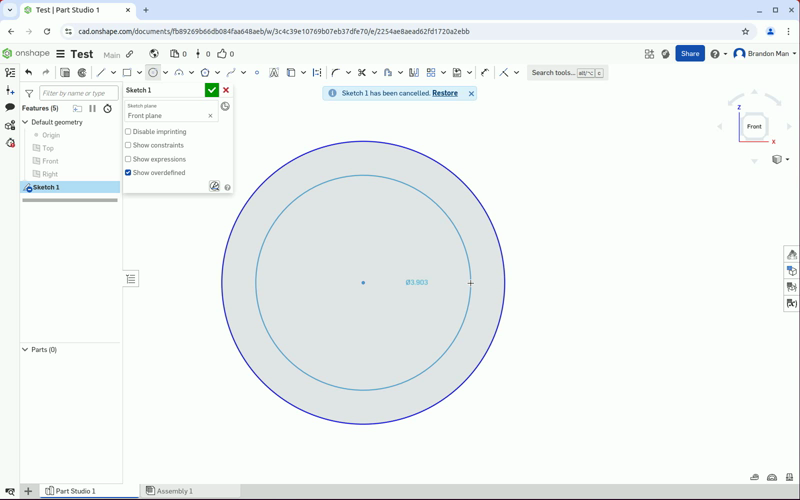
scroll(-6)
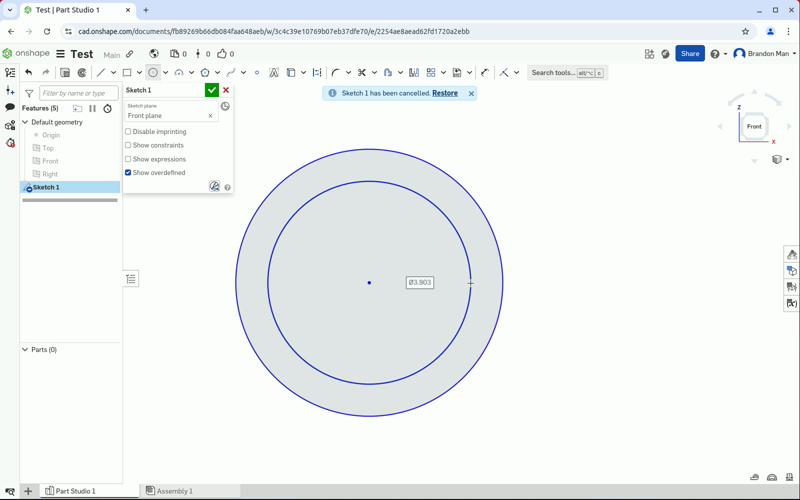
scroll(-6)
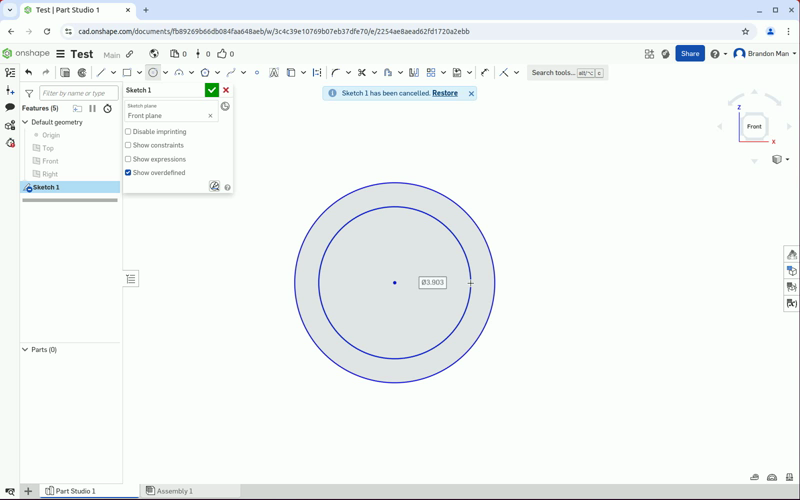
scroll(-6)
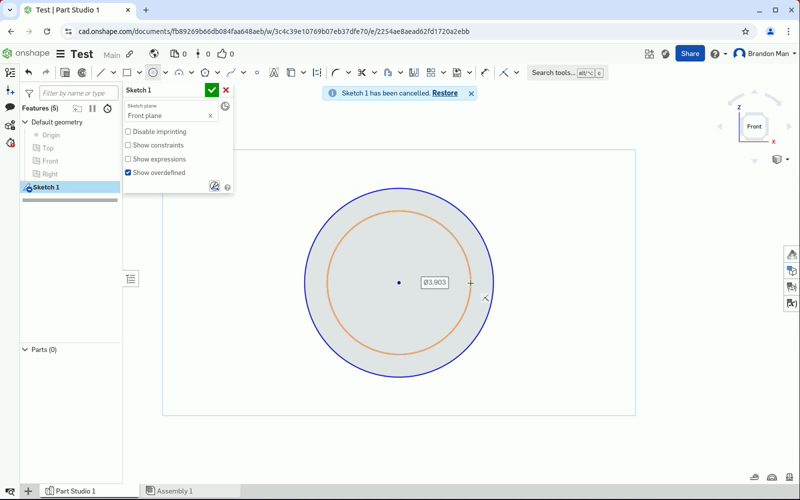
scroll(-6)
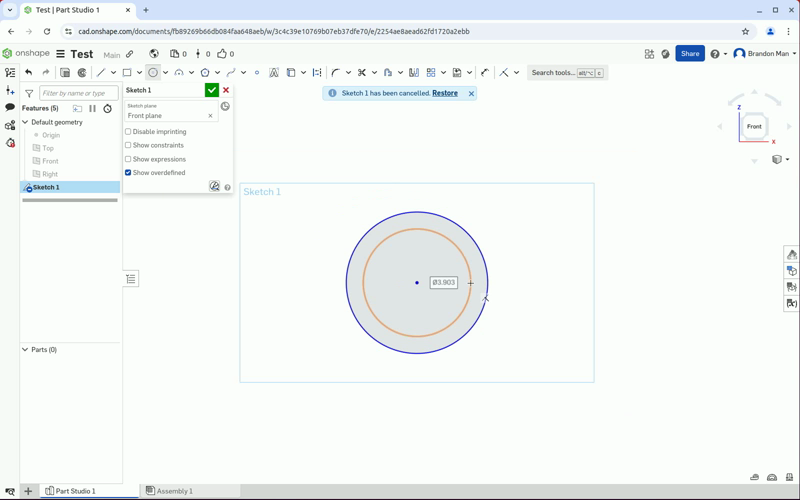
scroll(-6)
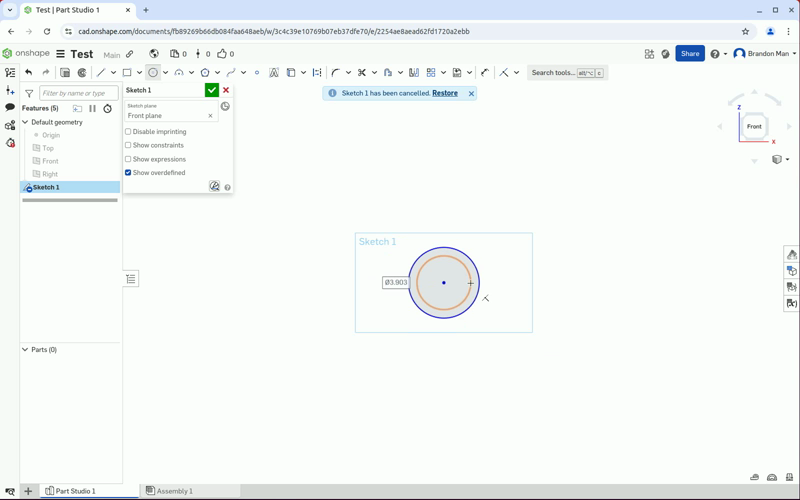
scroll(-6)
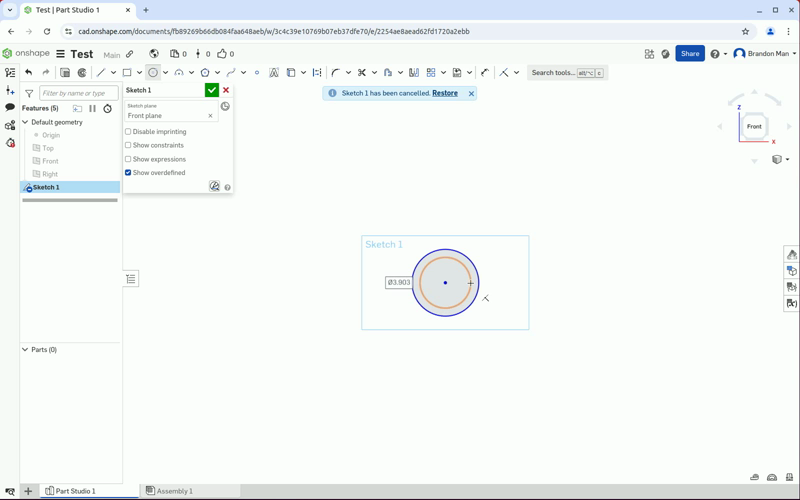
scroll(-6)
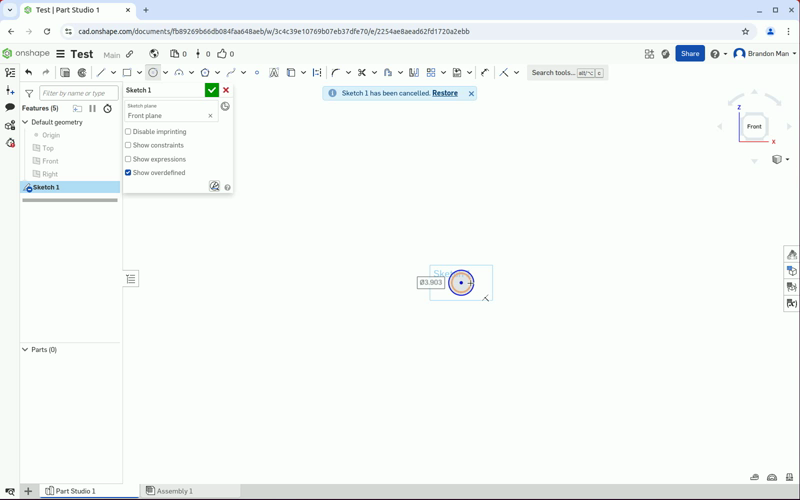
key(esc)
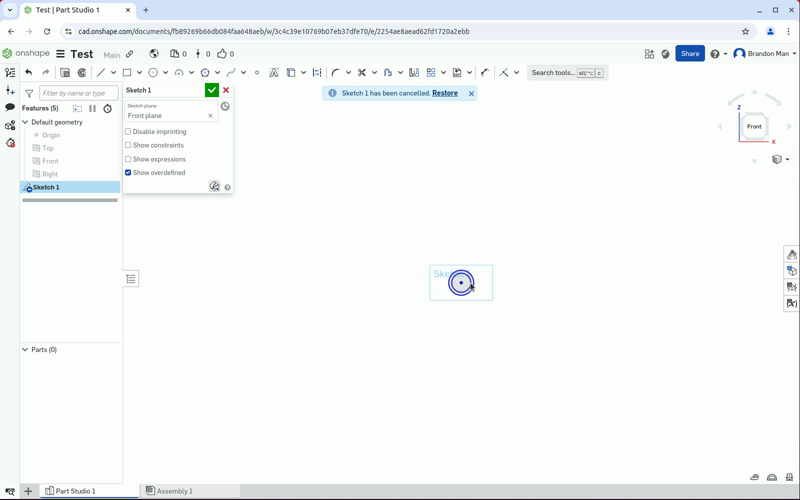
mouse_move(452, 289)
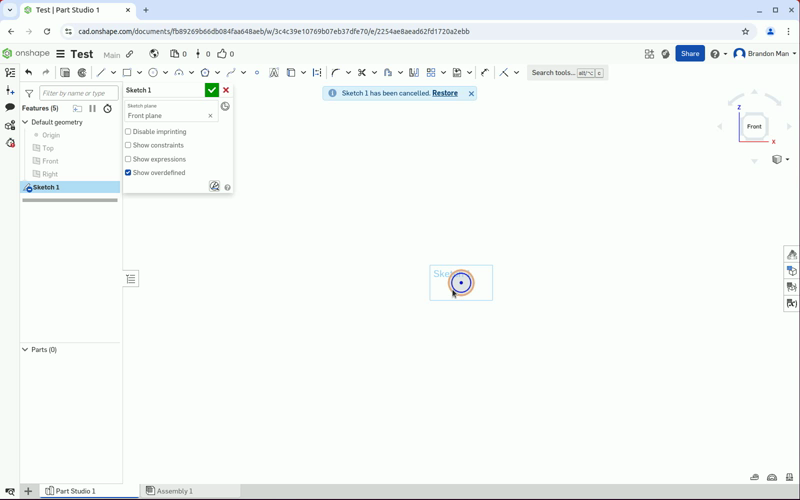
scroll(6)
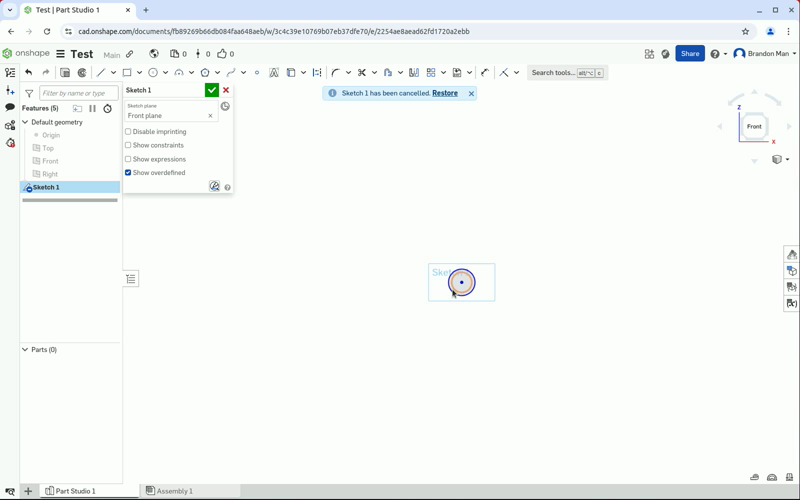
scroll(6)
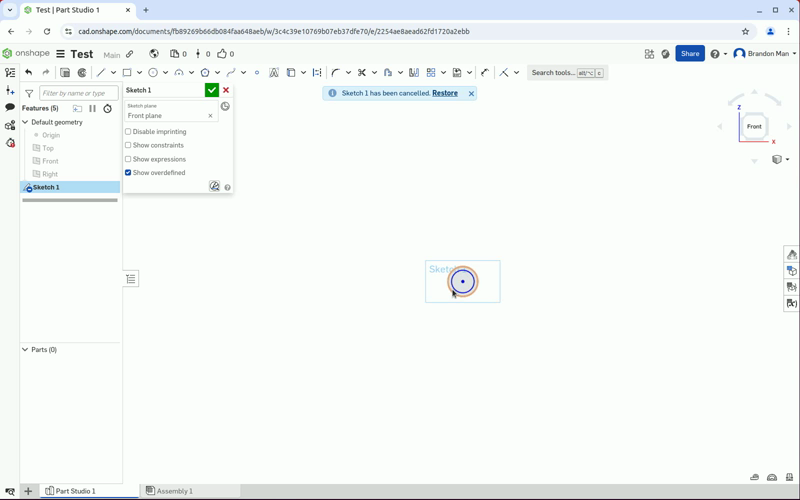
scroll(6)
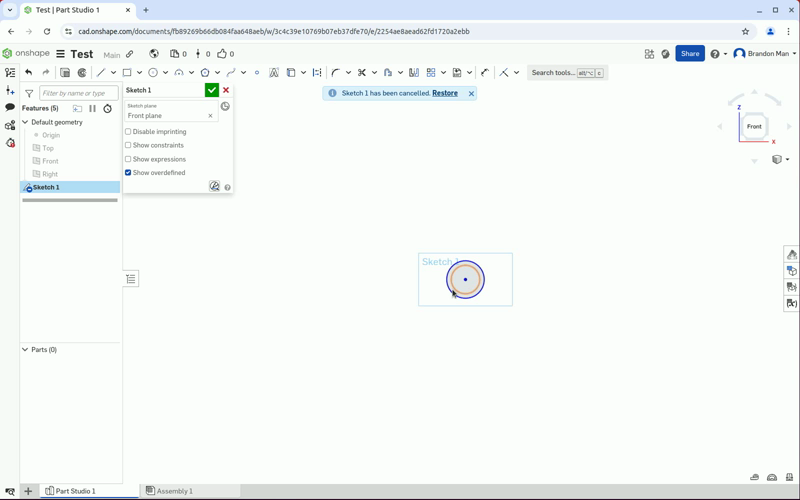
scroll(6)
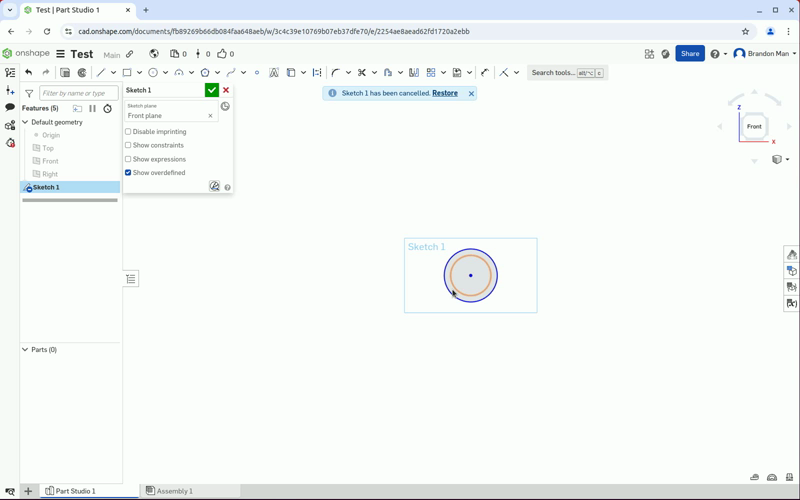
scroll(6)
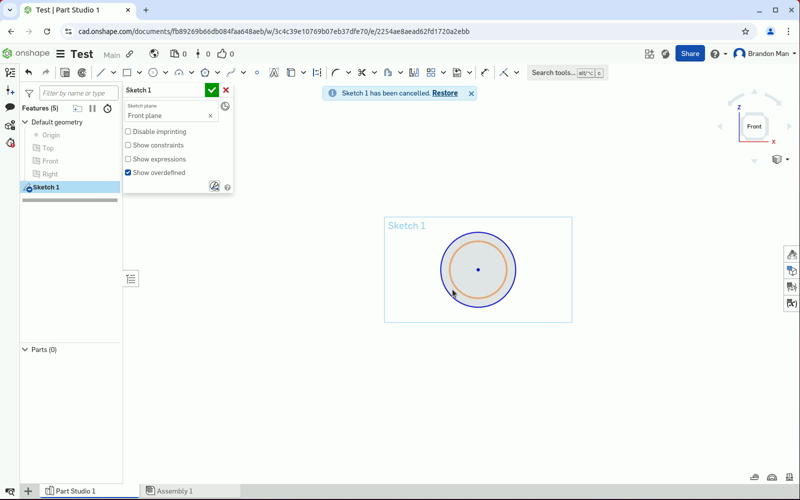
scroll(6)
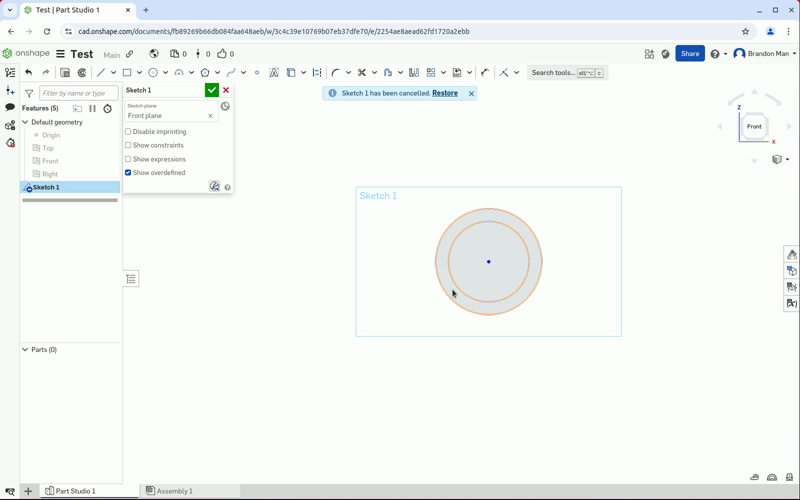
scroll(6)
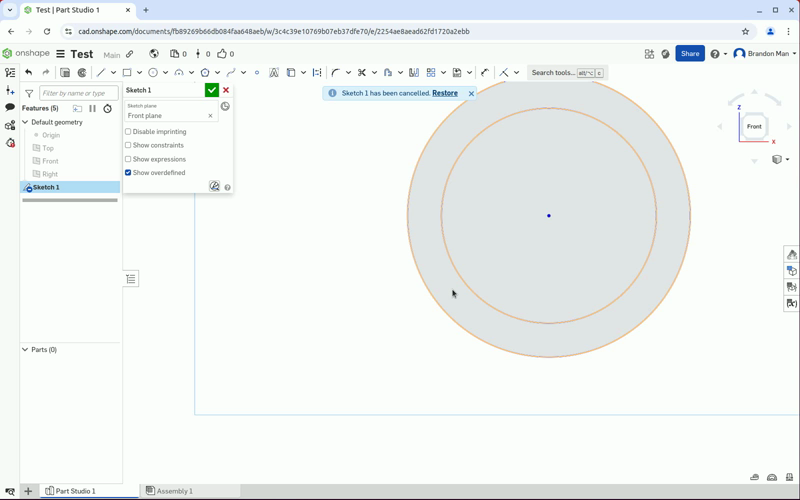
click(452, 289)
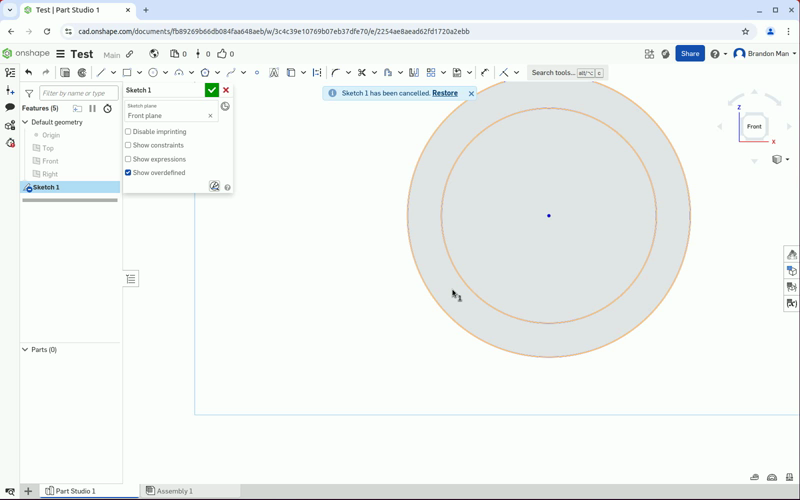
scroll(-6)
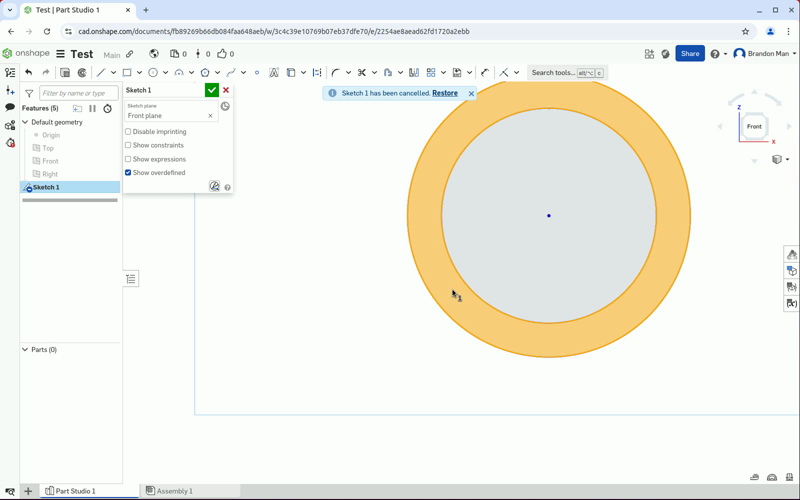
scroll(-6)
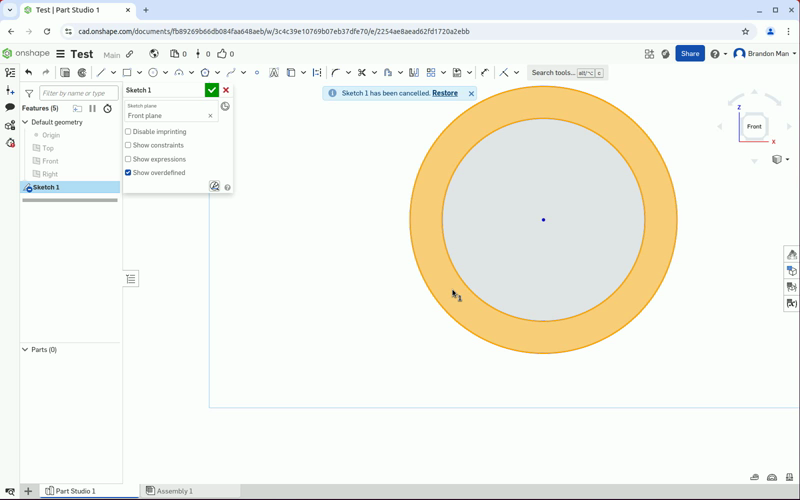
scroll(-6)
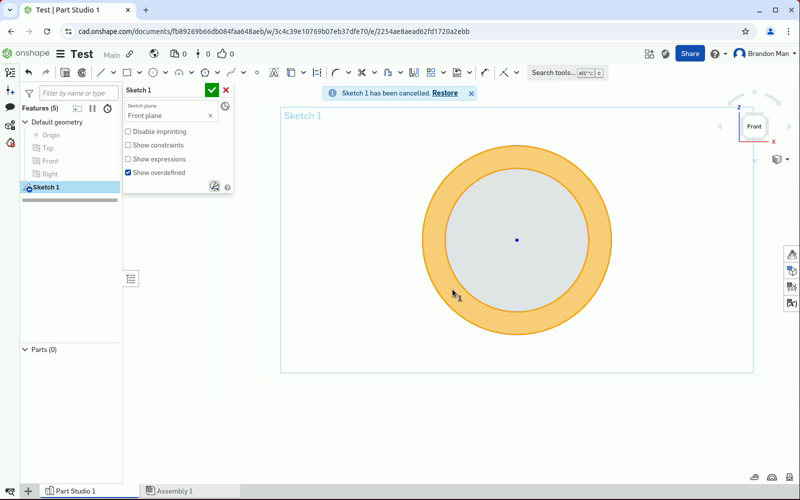
scroll(-6)
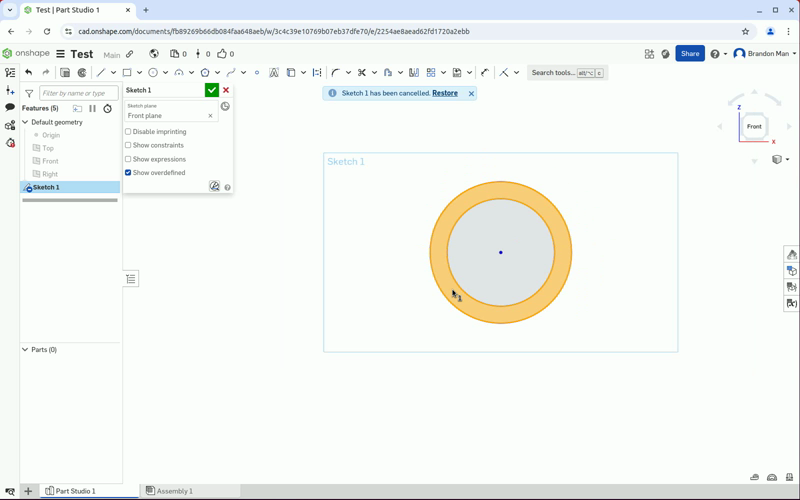
scroll(-6)
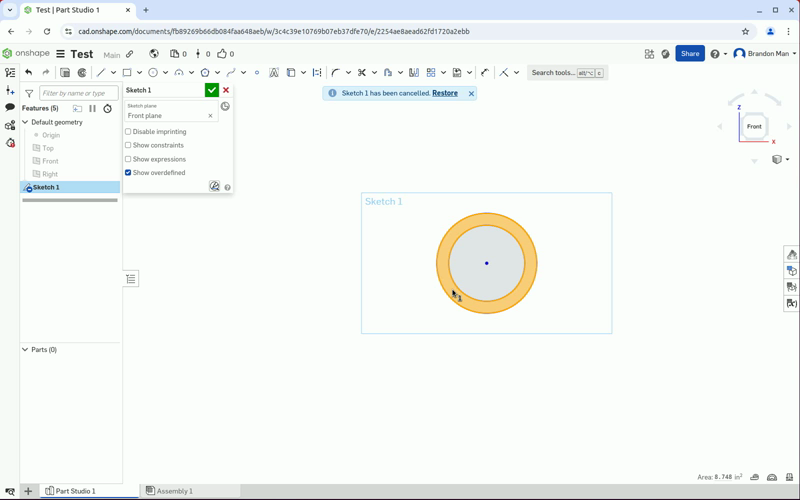
scroll(-6)
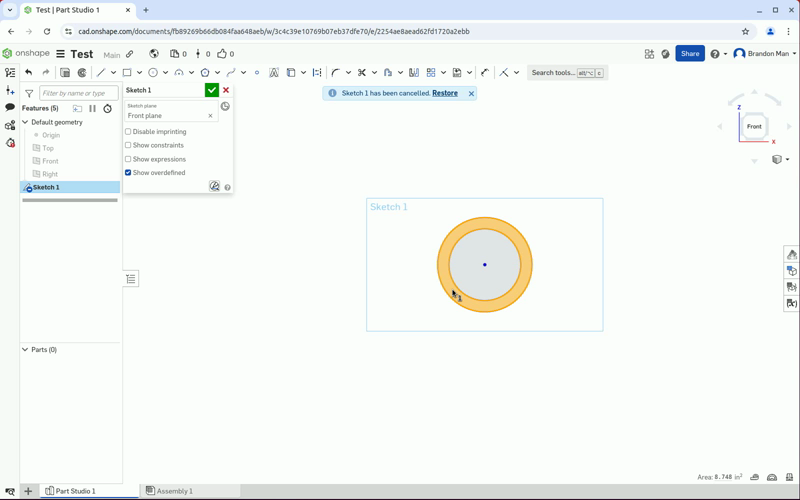
scroll(-6)
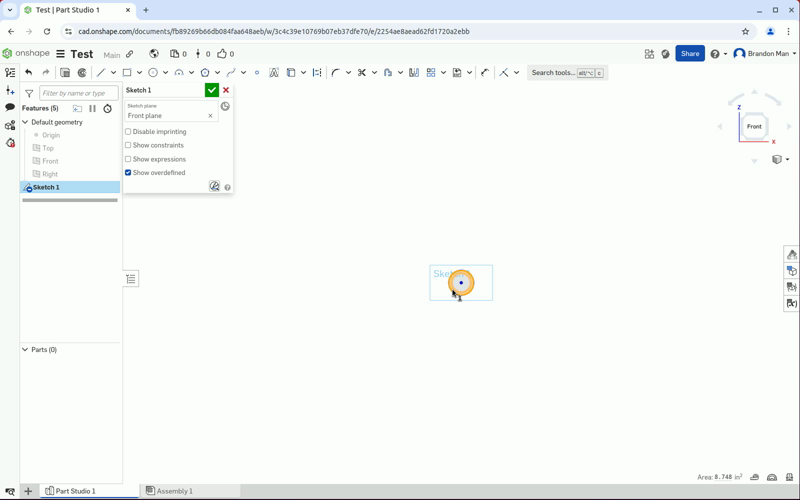
mouse_move(73, 352)
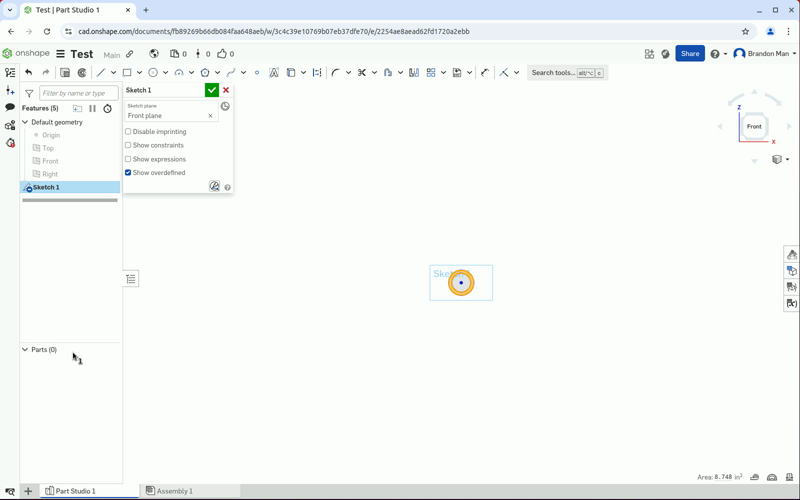
key(shift+y)
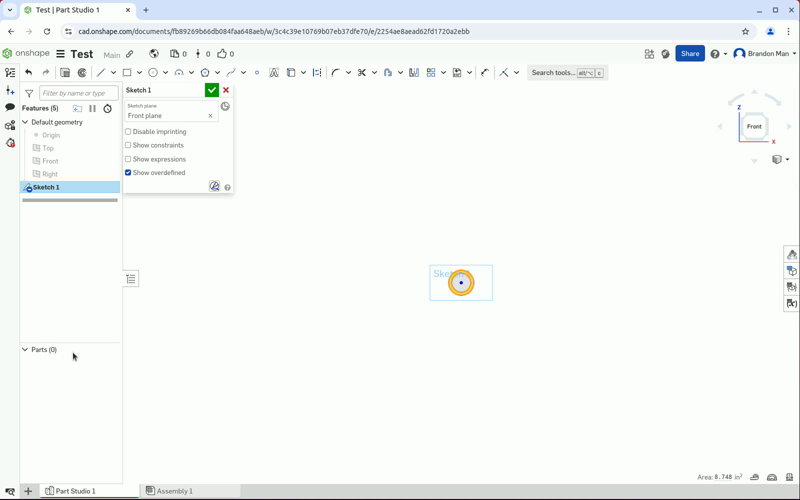
key(shift+e)
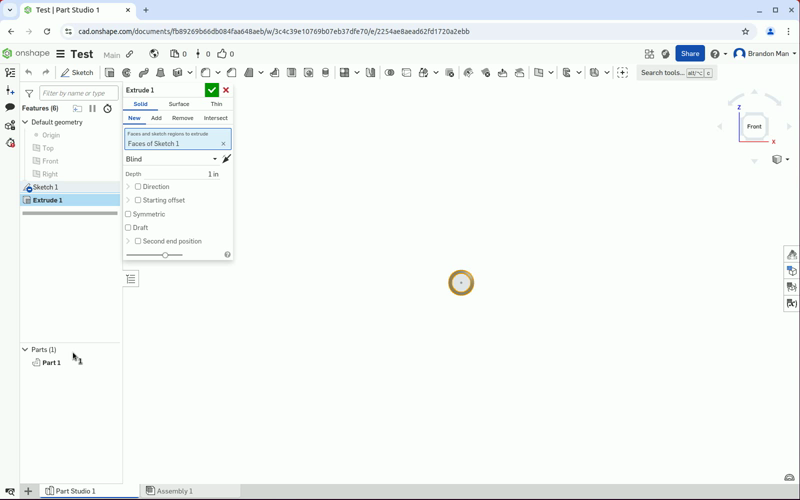
mouse_move(143, 106)
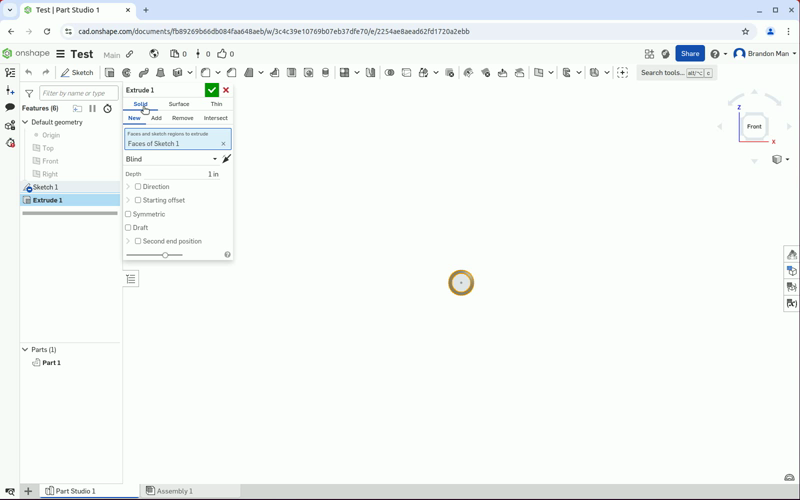
click(143, 106)
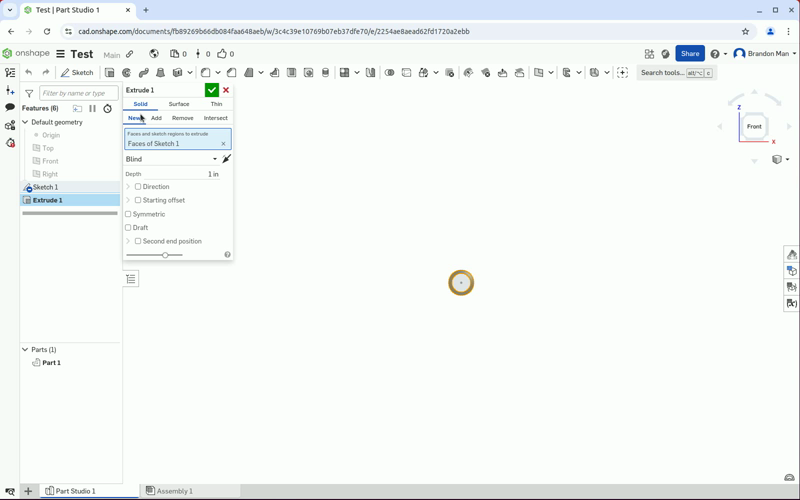
mouse_move(137, 120)
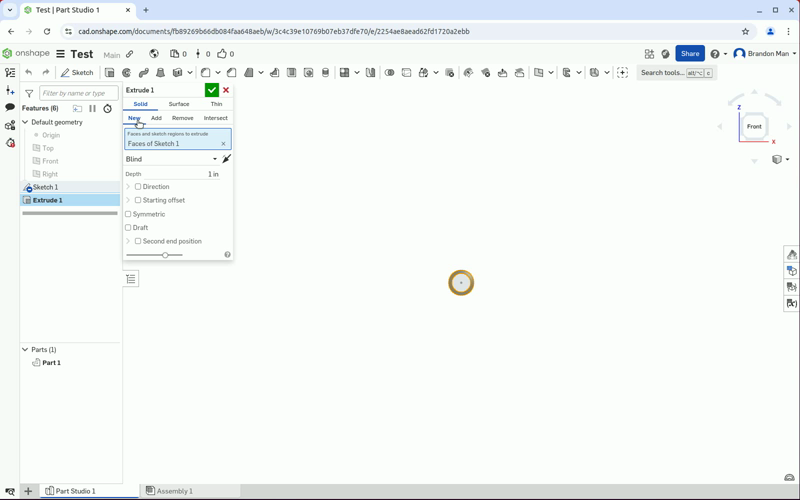
click(137, 120)
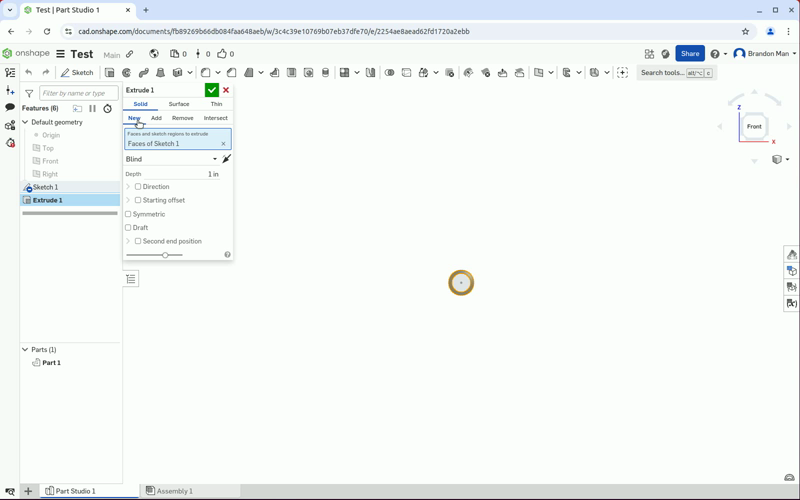
key(tab, 4)
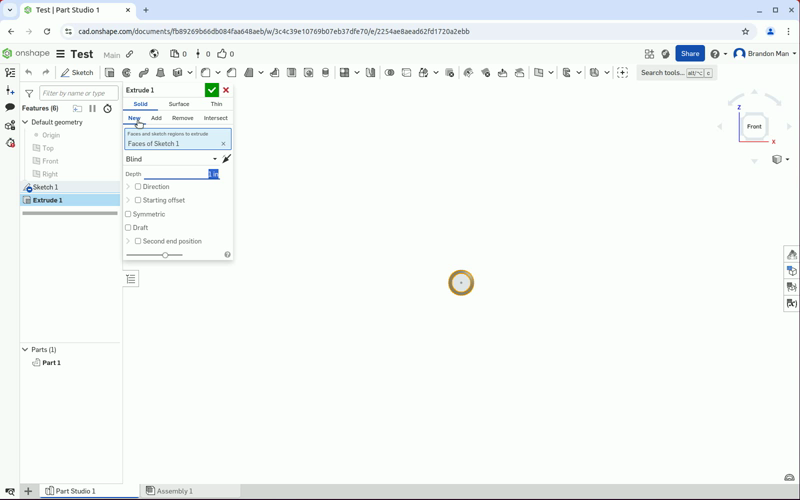
text(0.963)
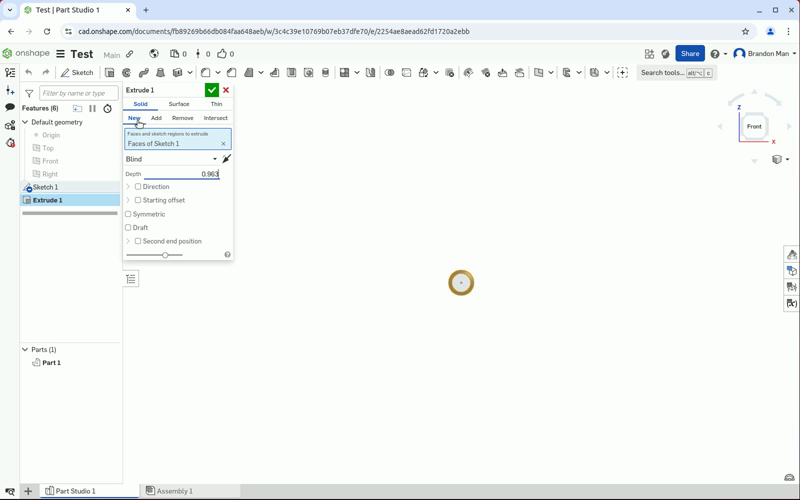
key(enter)
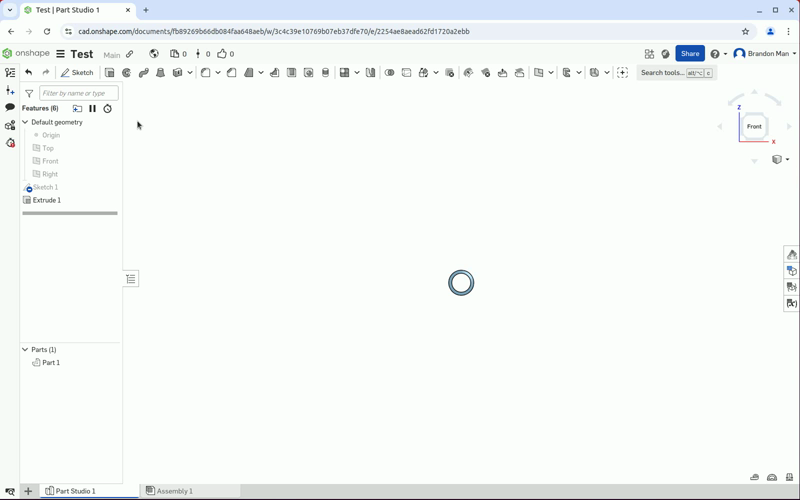
key(shift+h)
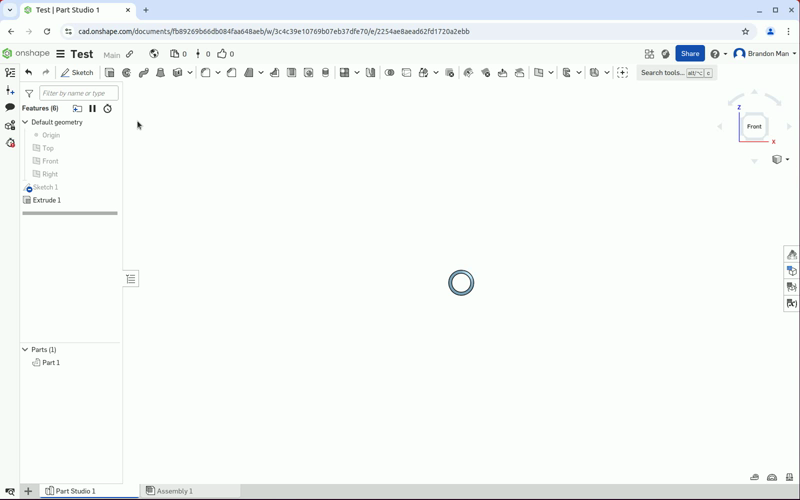
key(shift+h)
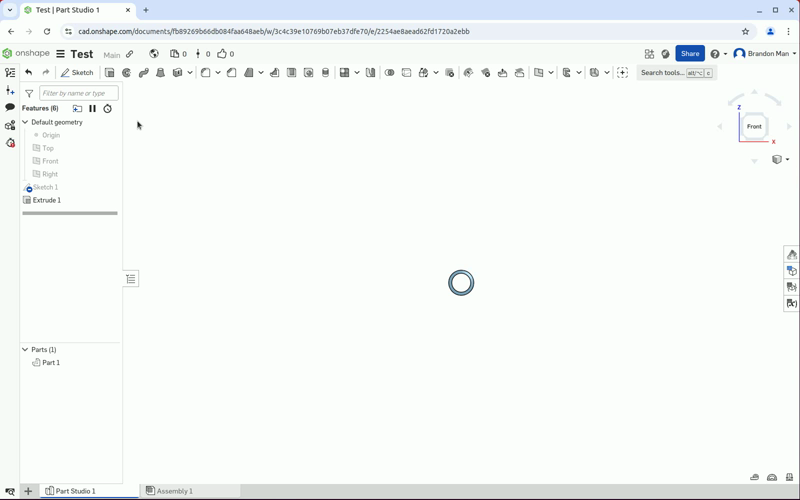
mouse_move(73, 189)
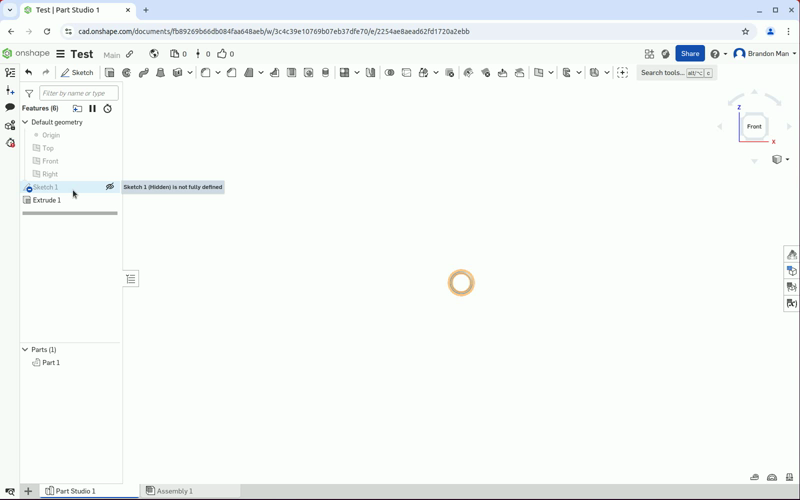
click(73, 189)
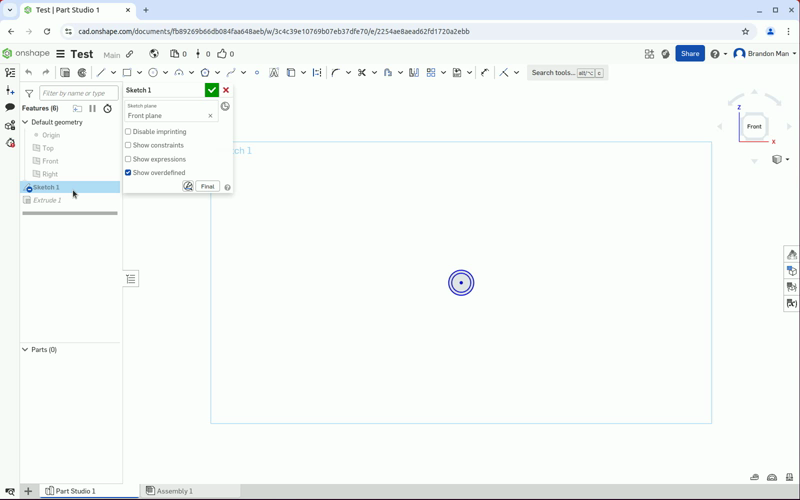
mouse_move(229, 92)
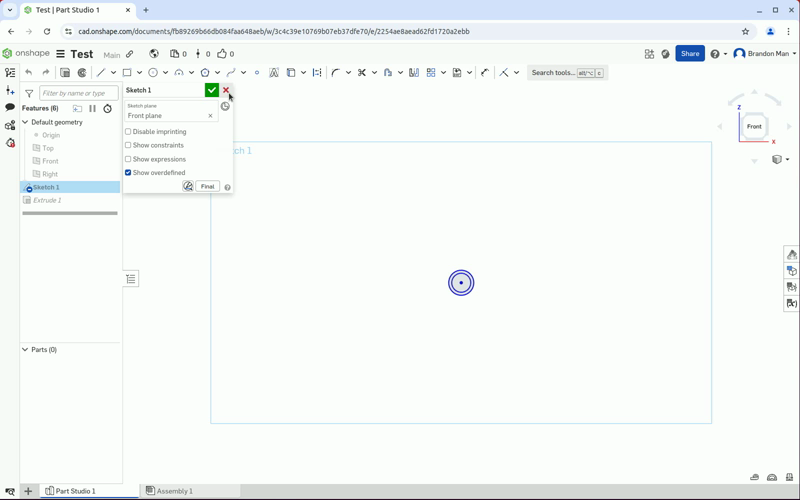
click(229, 92)
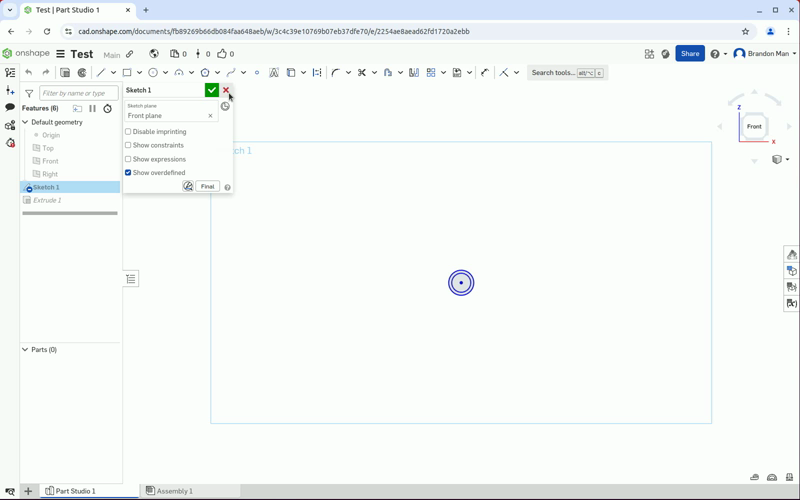
key(shift+s)
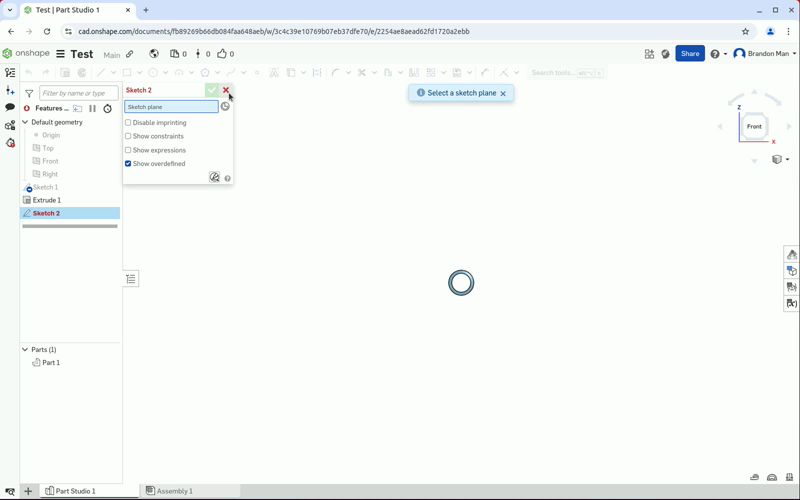
mouse_move(73, 163)
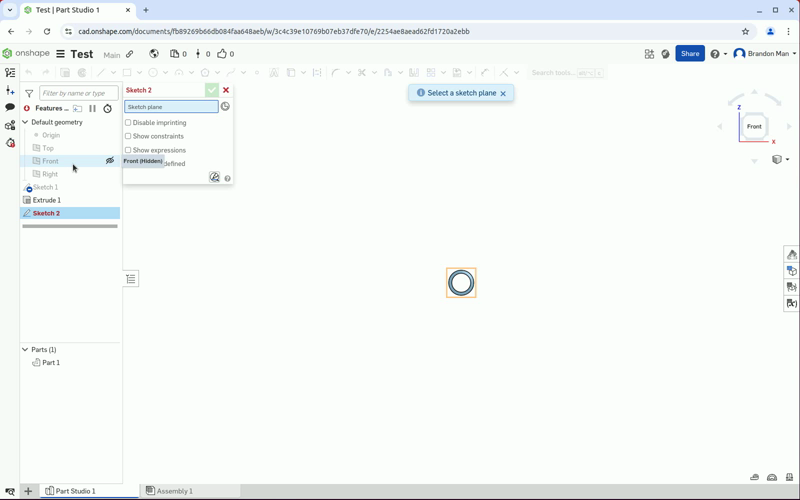
click(73, 163)
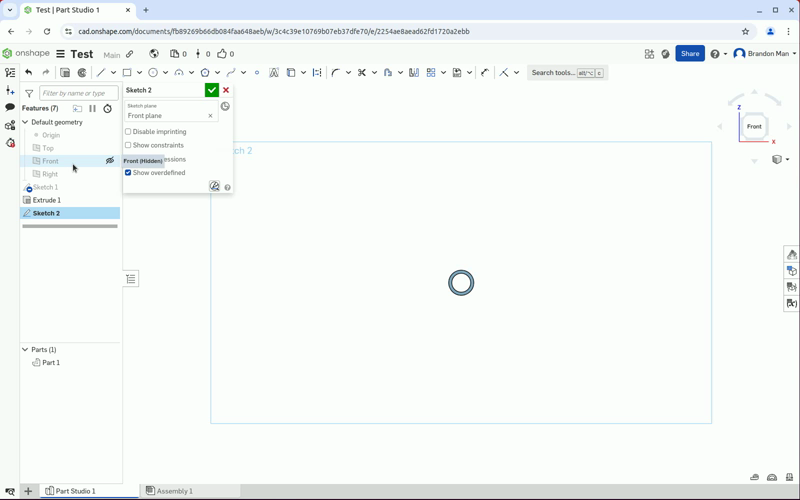
mouse_move(73, 352)
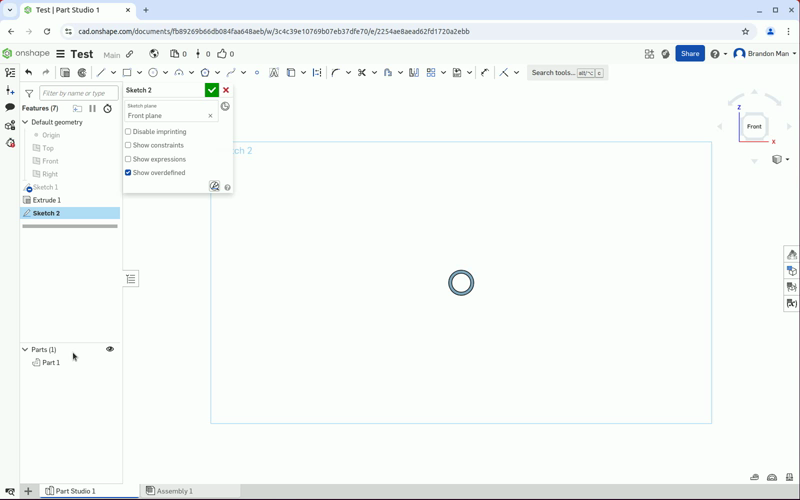
key(y)
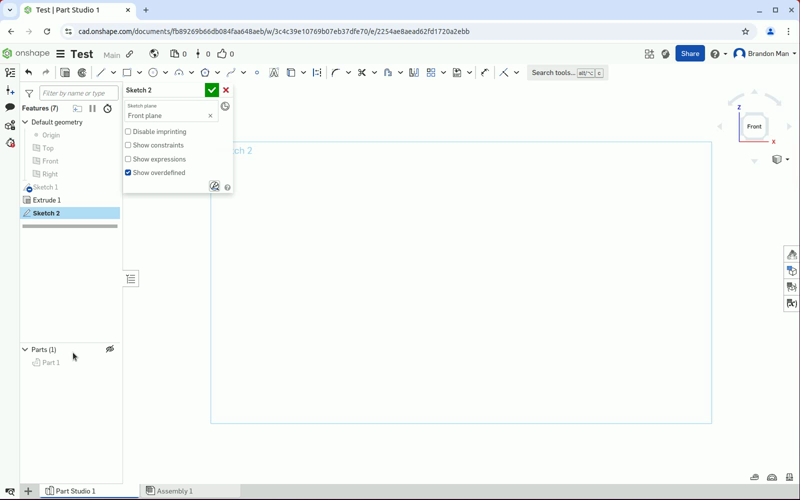
key(c)
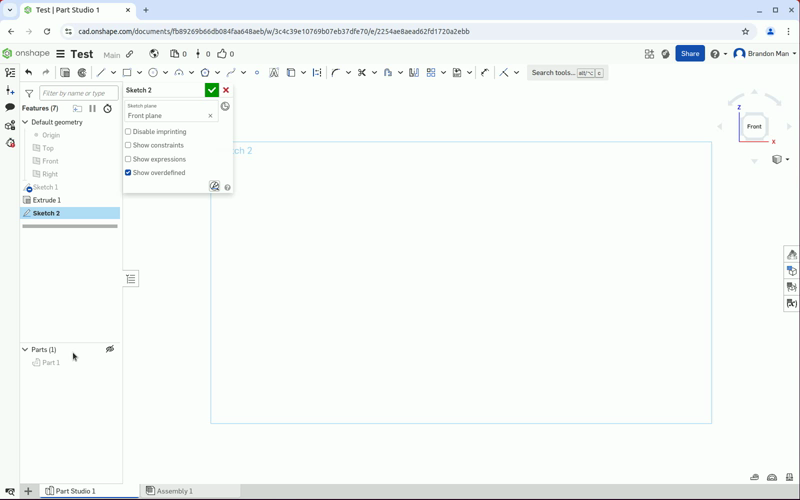
key_down(shift)
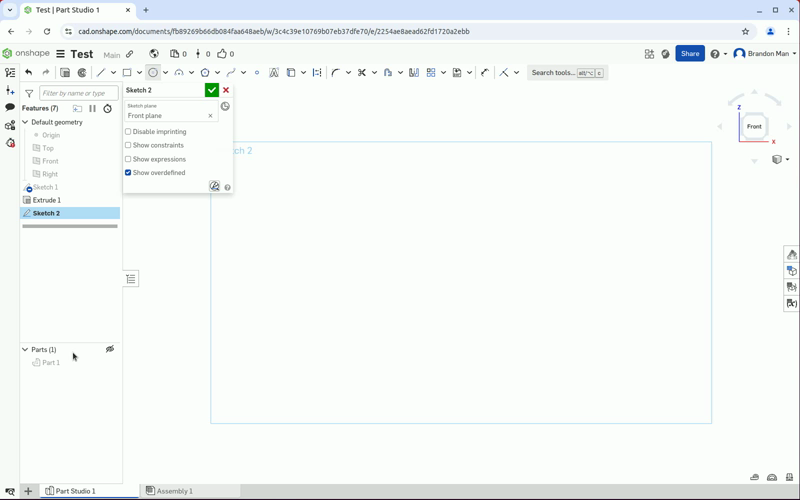
mouse_move(461, 282)
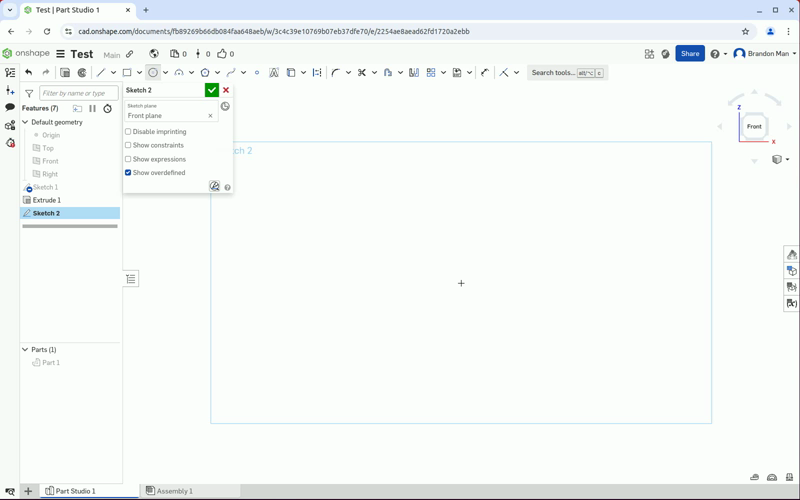
click(461, 282)
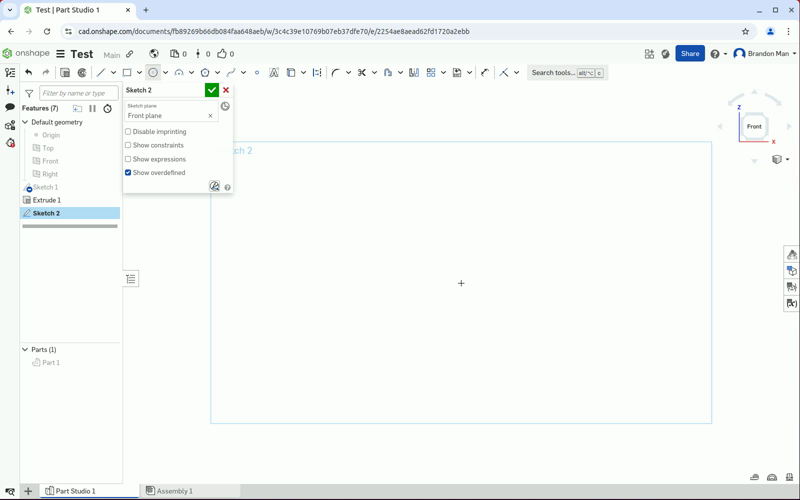
key_up(shift)
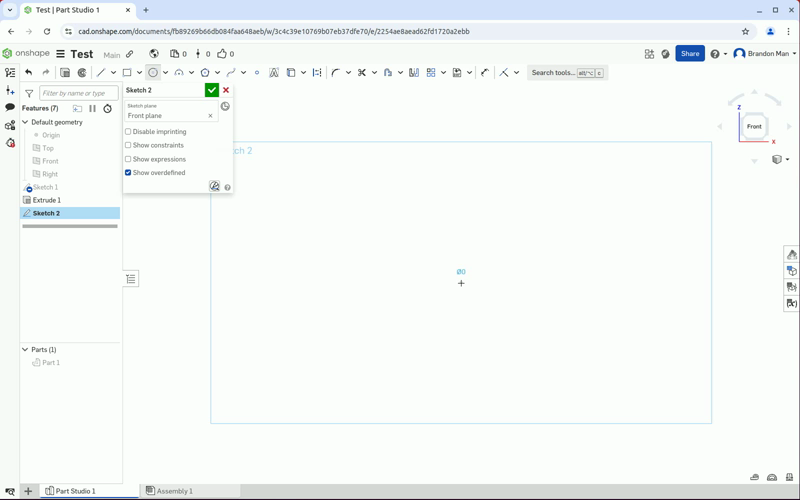
mouse_move(471, 282)
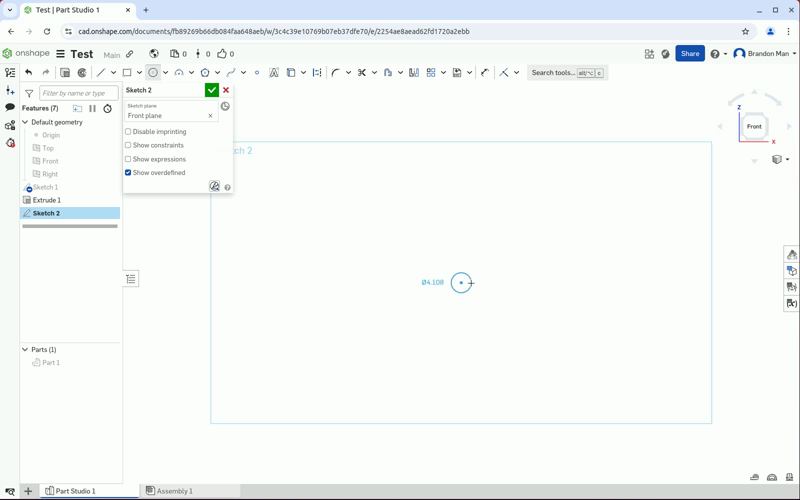
click(471, 282)
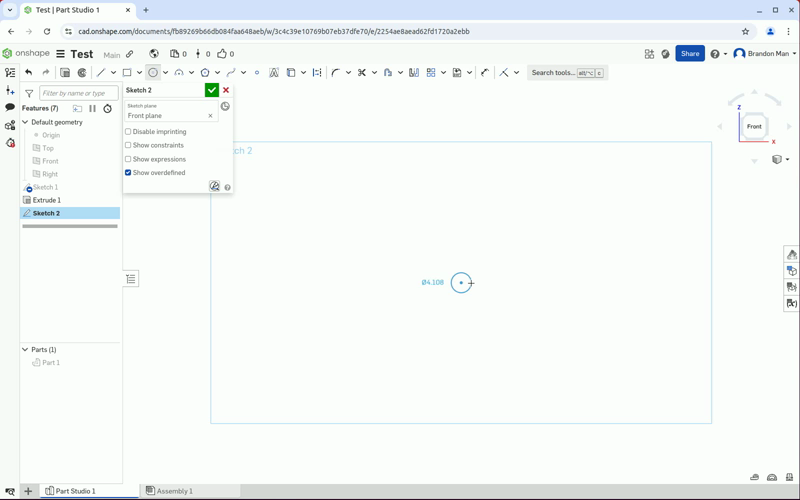
key(esc)
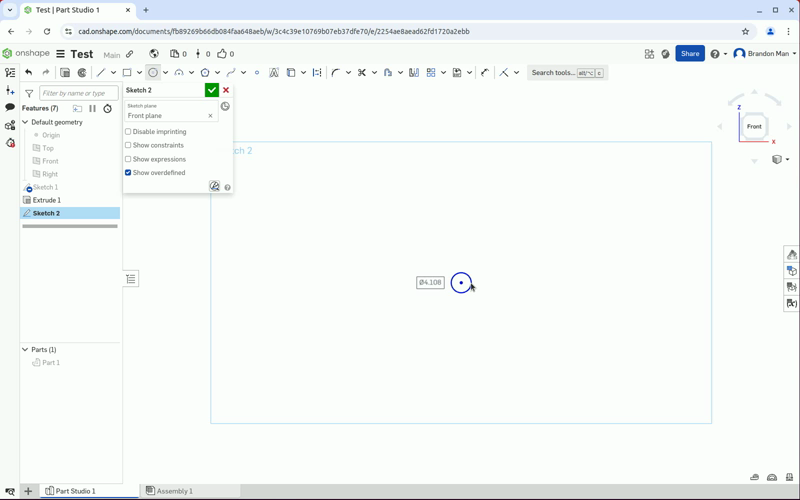
mouse_move(463, 280)
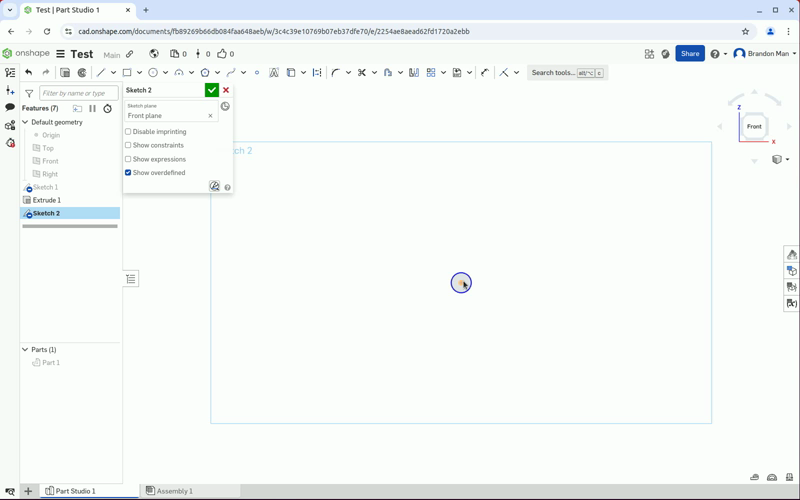
scroll(6)
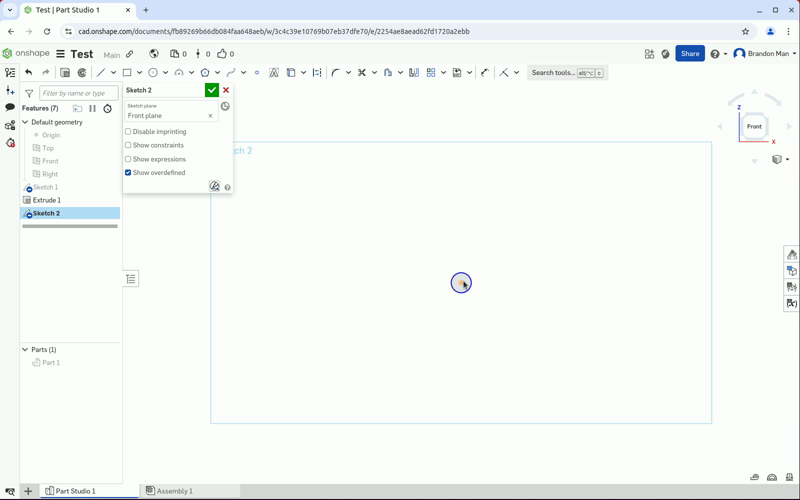
scroll(6)
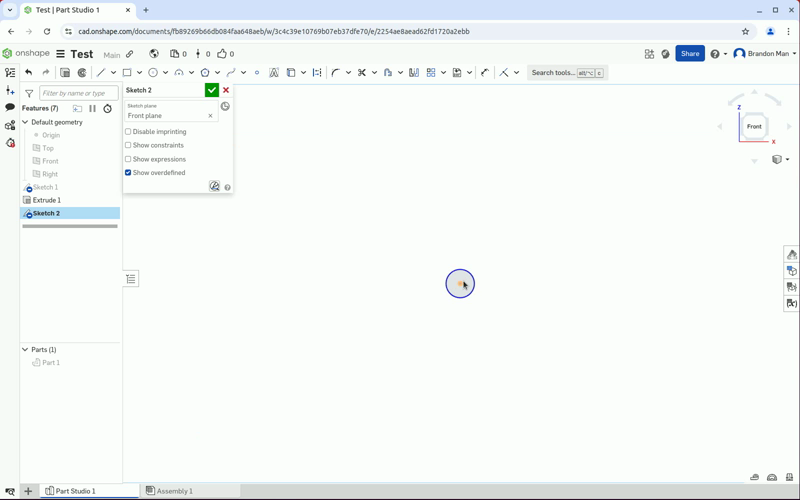
scroll(6)
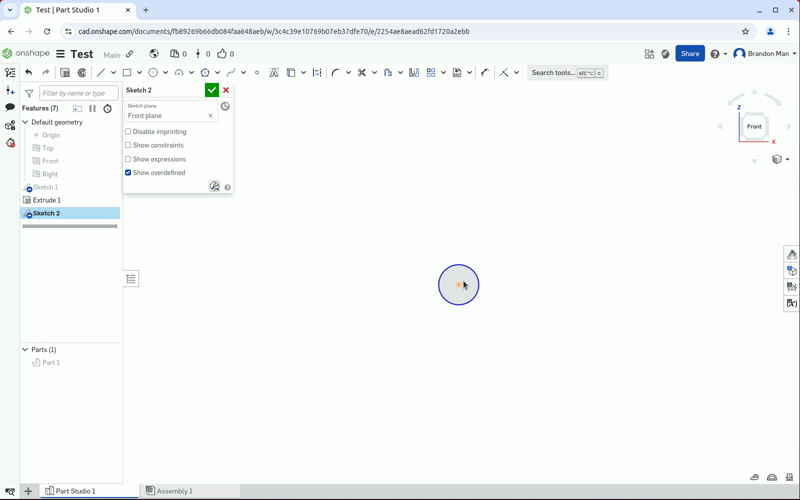
scroll(6)
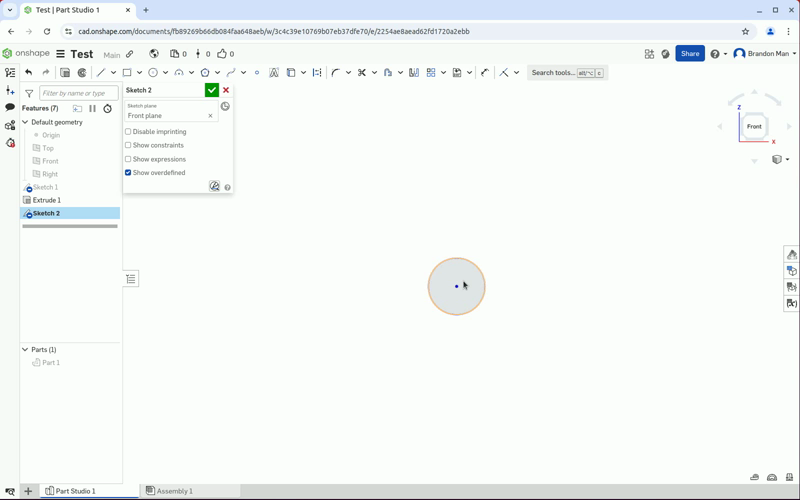
scroll(6)
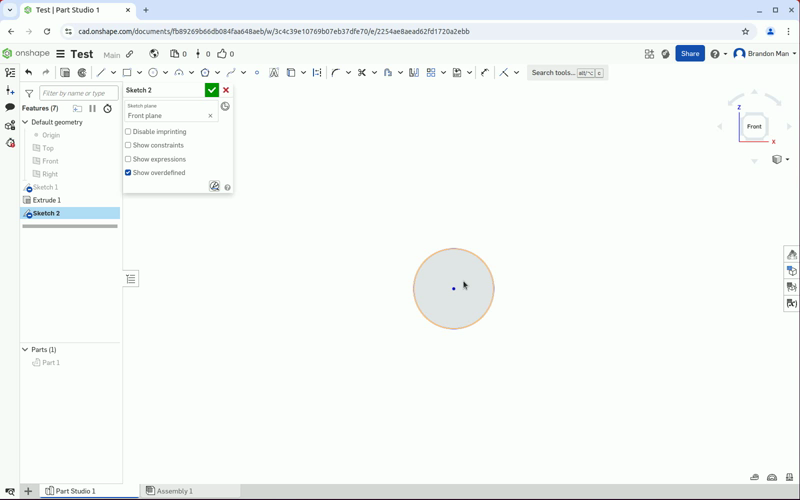
scroll(6)
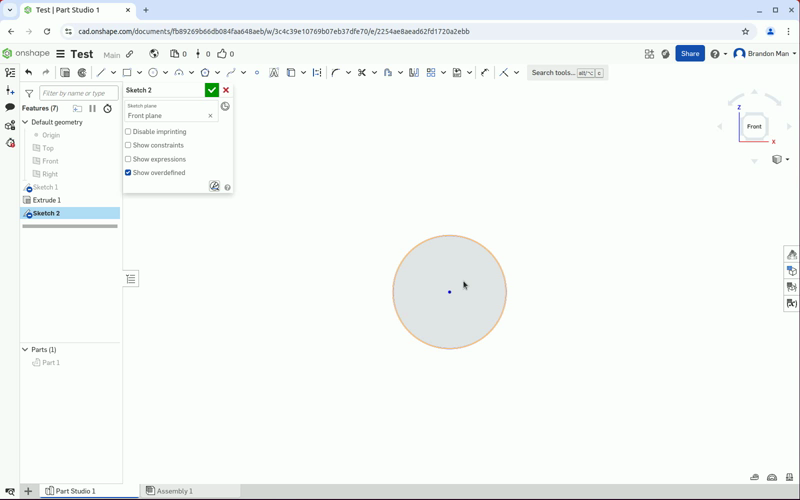
scroll(6)
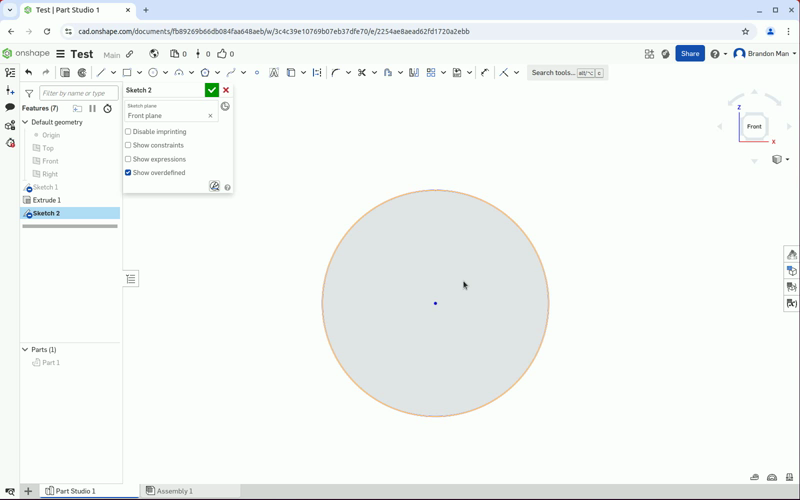
click(463, 280)
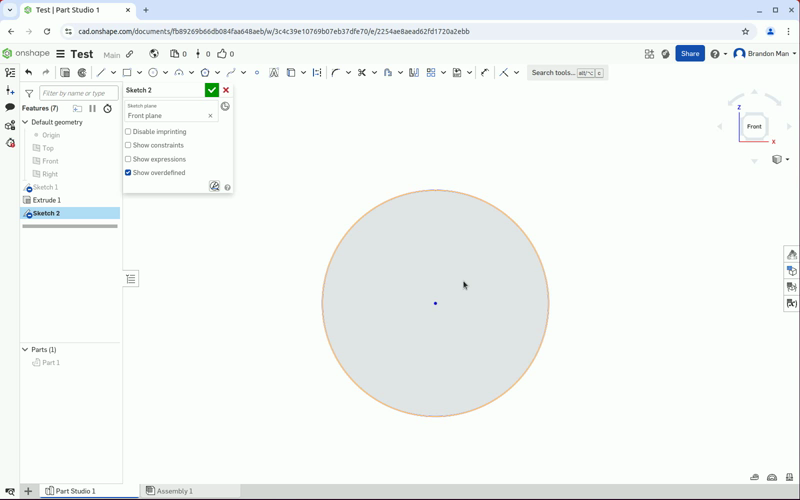
scroll(-6)
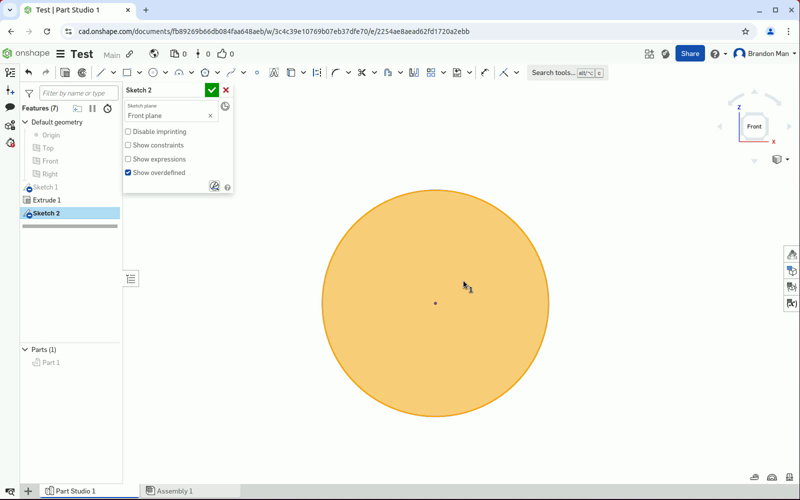
scroll(-6)
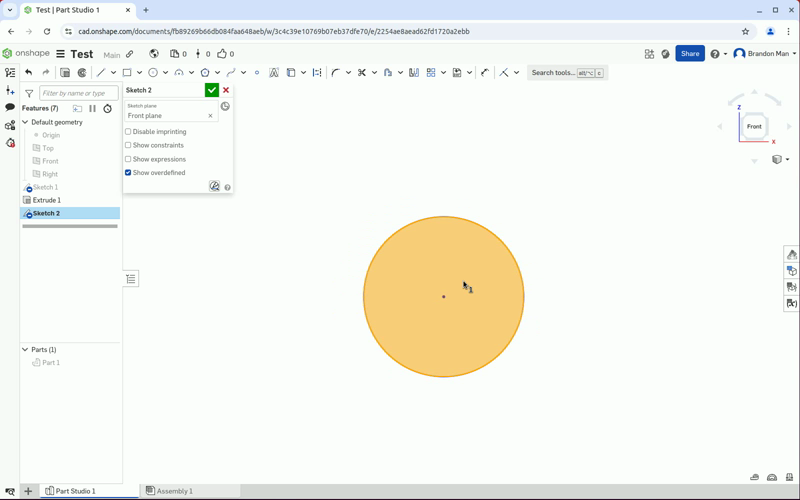
scroll(-6)
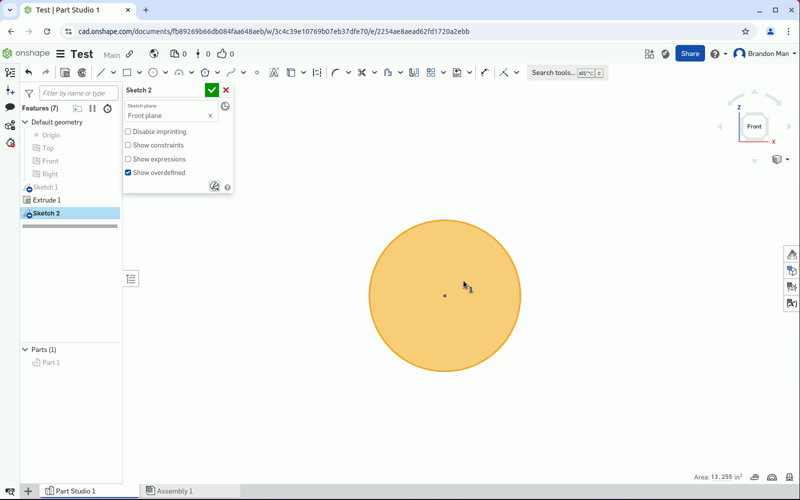
scroll(-6)
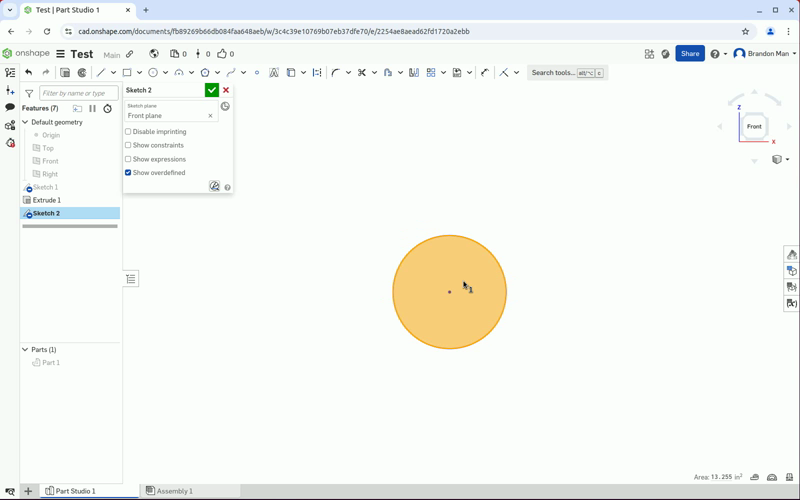
scroll(-6)
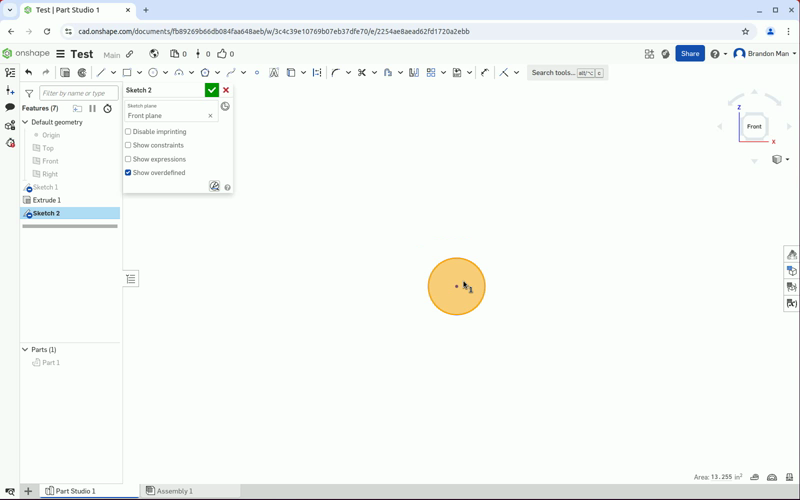
scroll(-6)
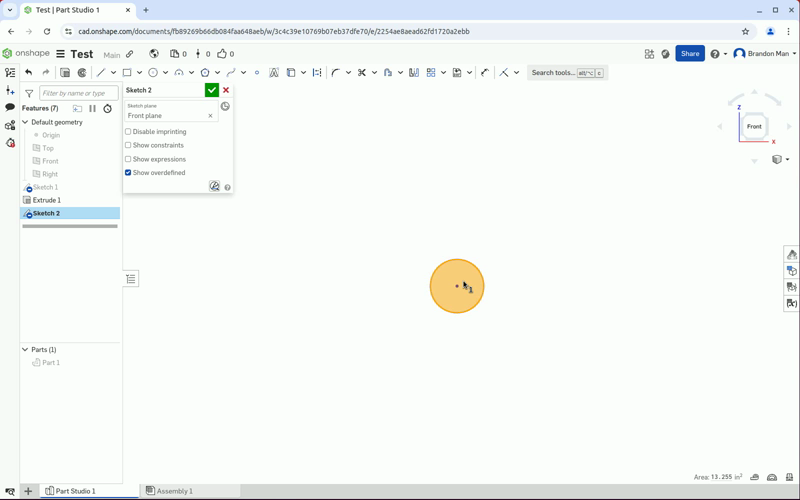
scroll(-6)
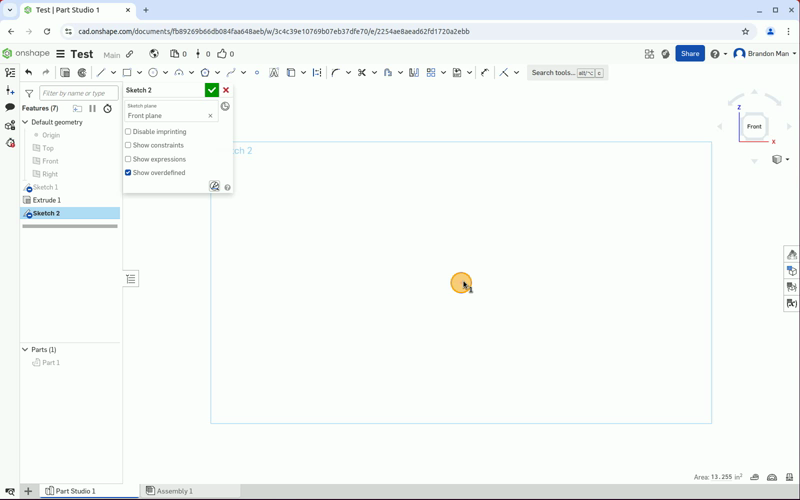
mouse_move(73, 352)
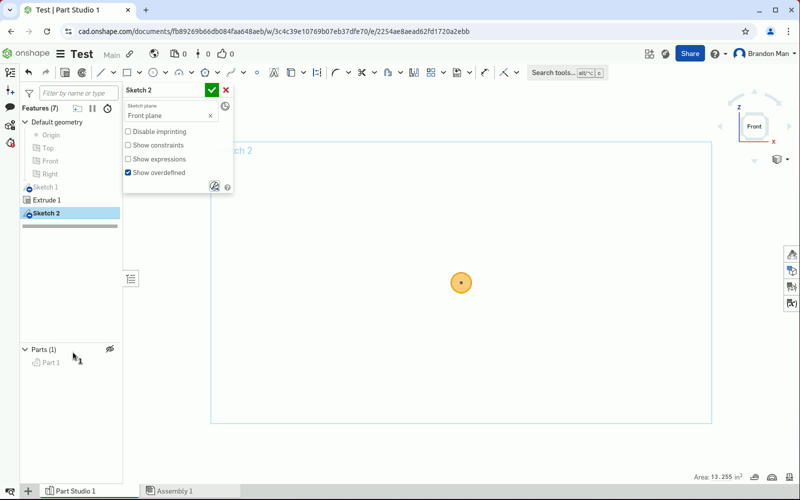
key(shift+y)
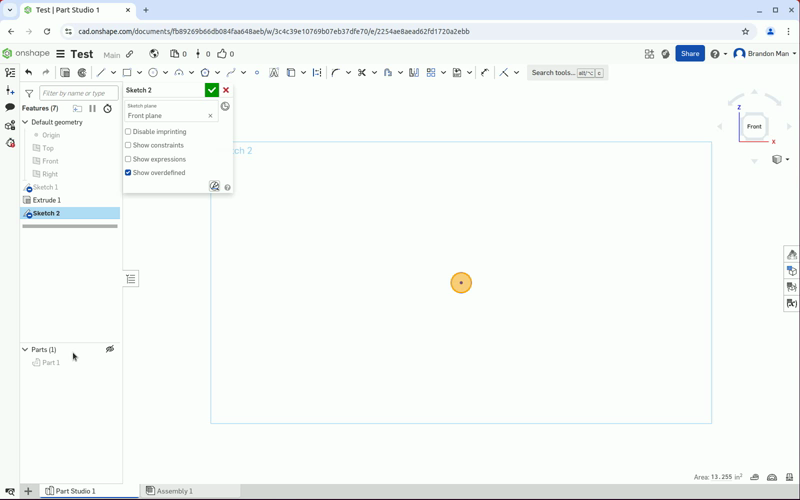
key(shift+e)
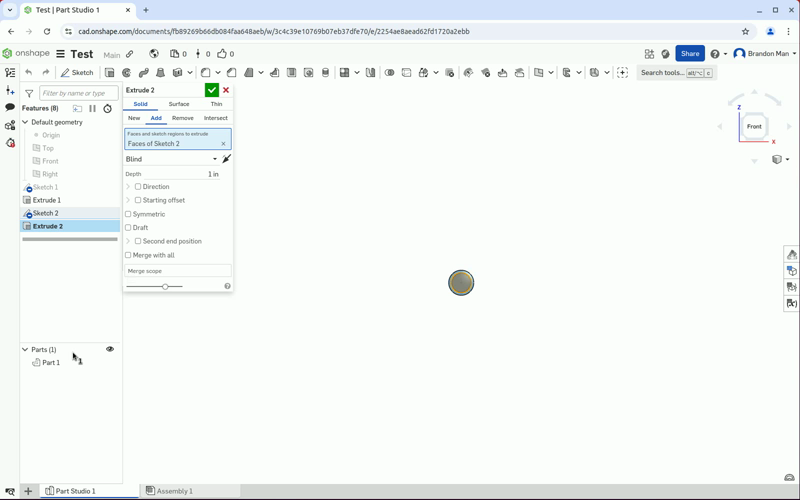
mouse_move(143, 106)
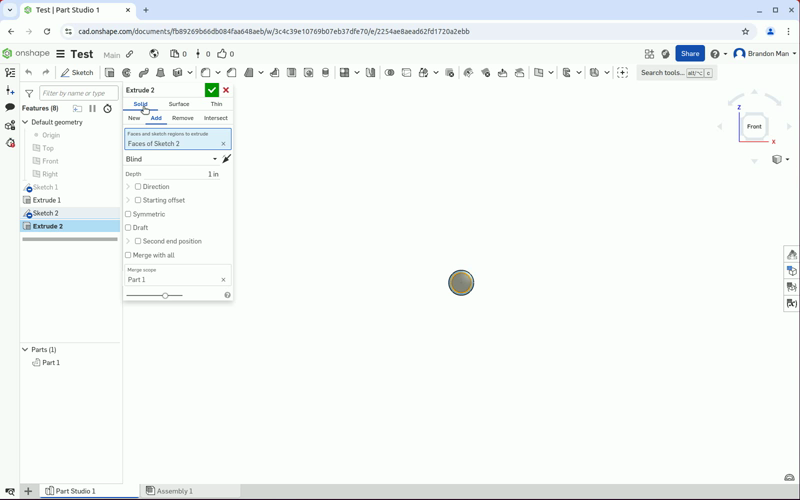
click(143, 106)
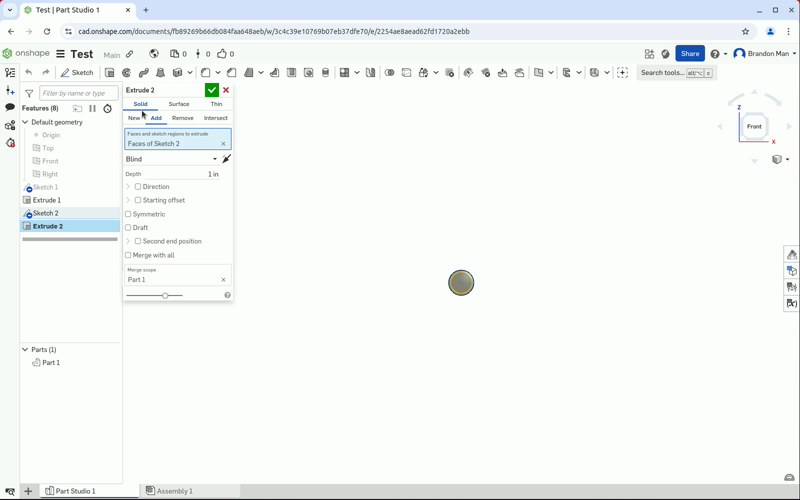
mouse_move(137, 120)
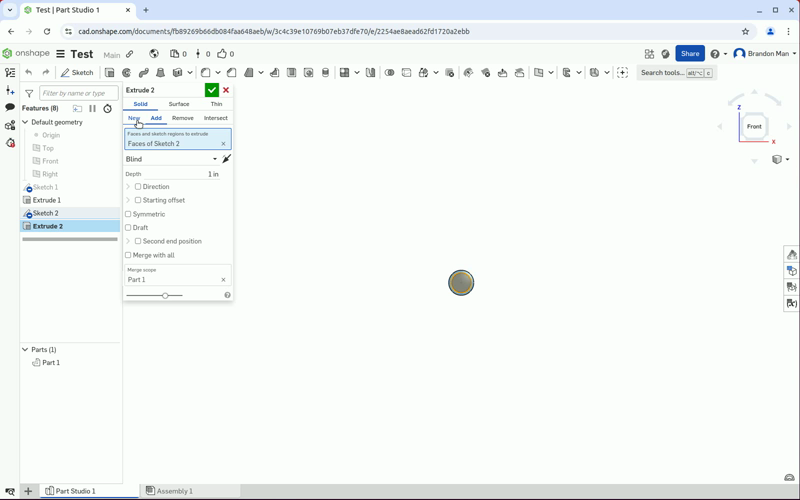
click(137, 120)
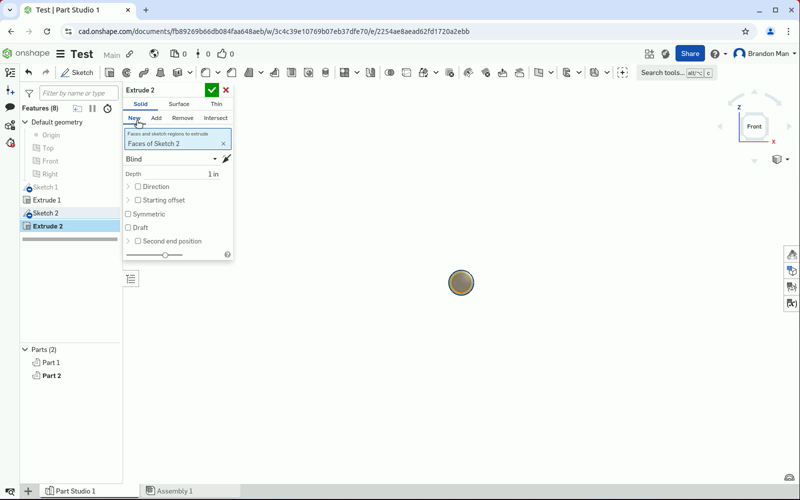
key(tab, 4)
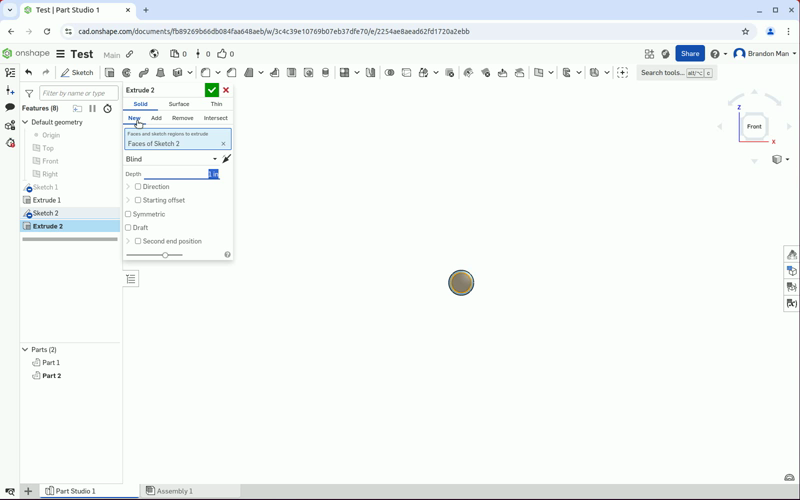
text(23.108)
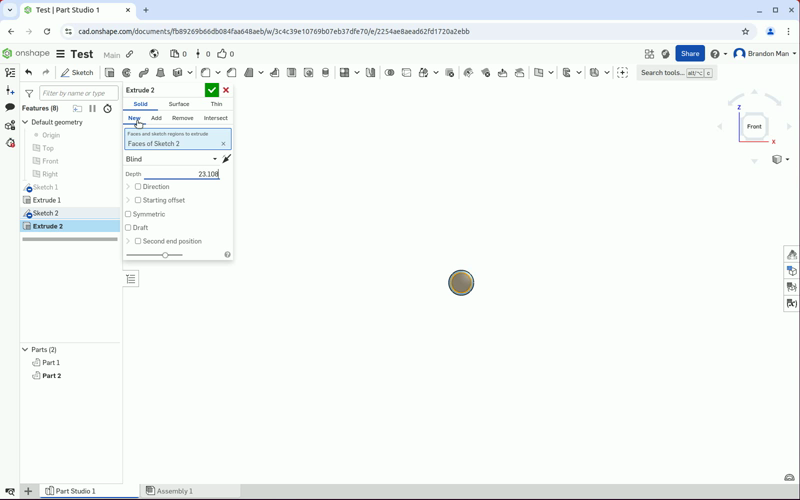
key(enter)
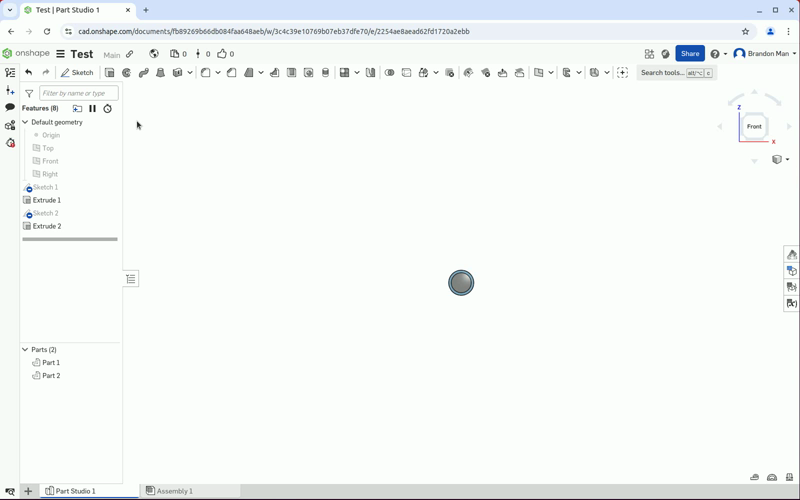
key(shift+h)
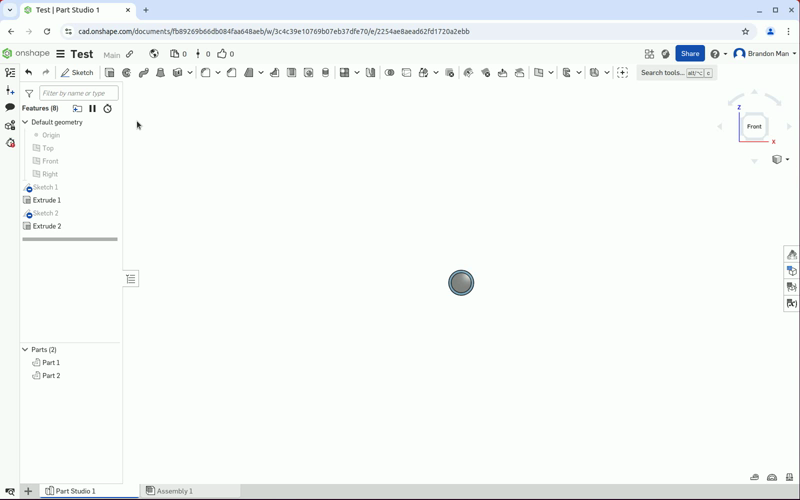
key(shift+h)
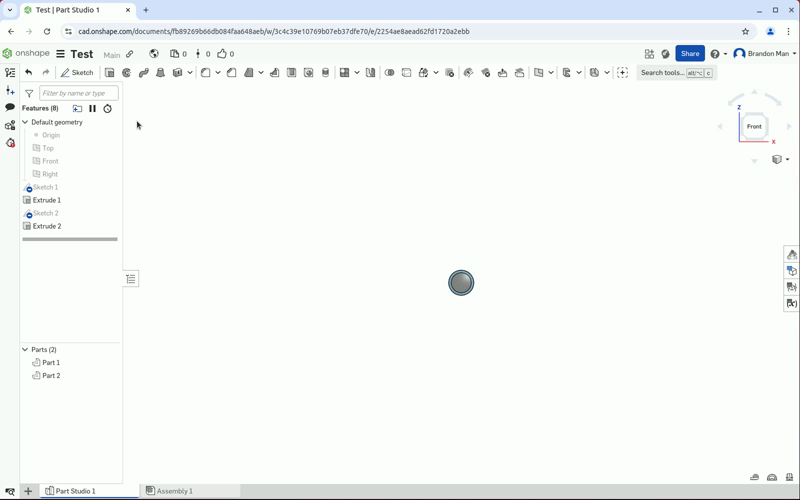
mouse_move(73, 189)
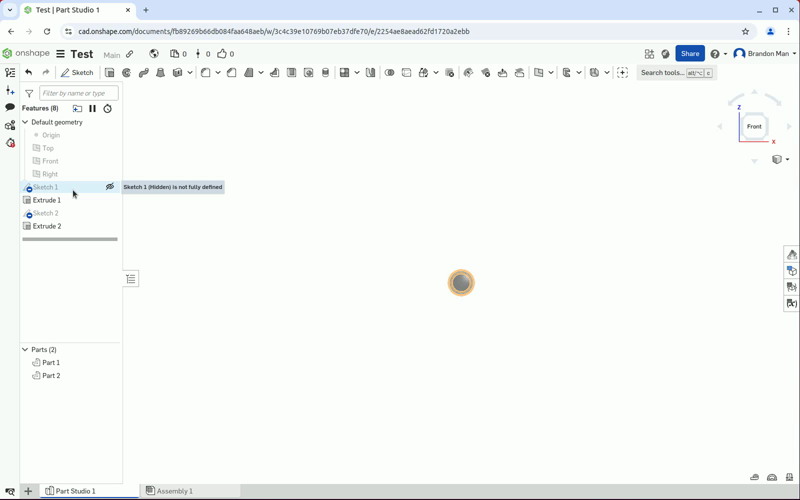
click(73, 189)
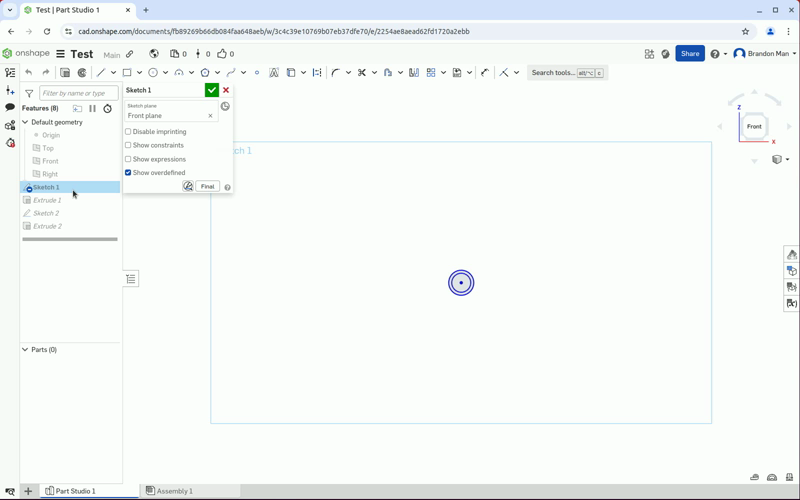
mouse_move(229, 92)
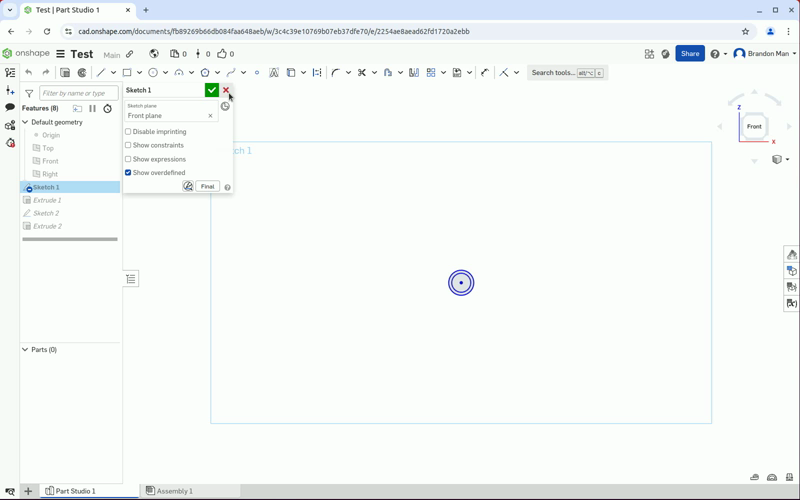
click(229, 92)
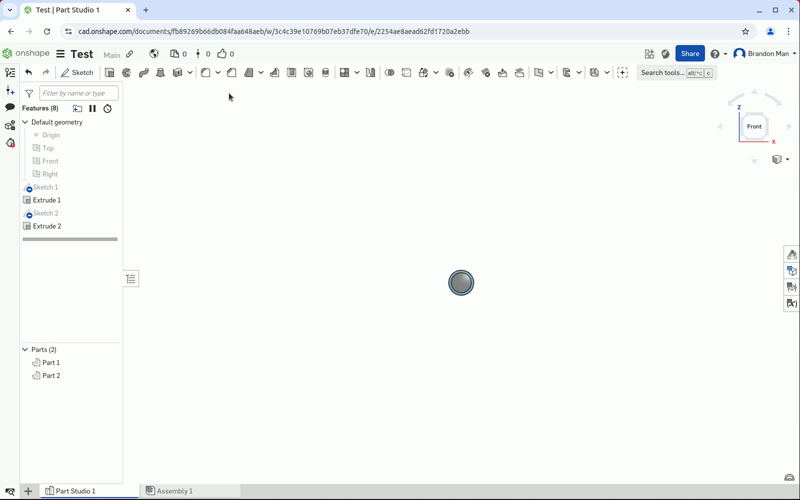
mouse_move(541, 75)
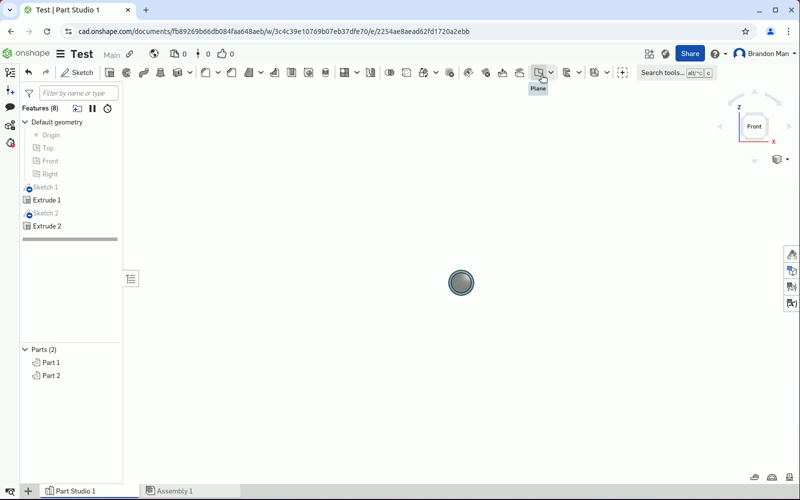
click(541, 75)
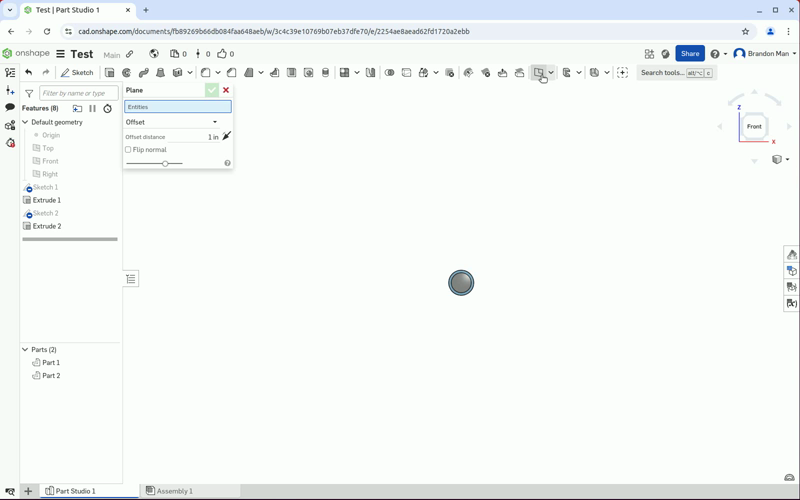
mouse_move(73, 163)
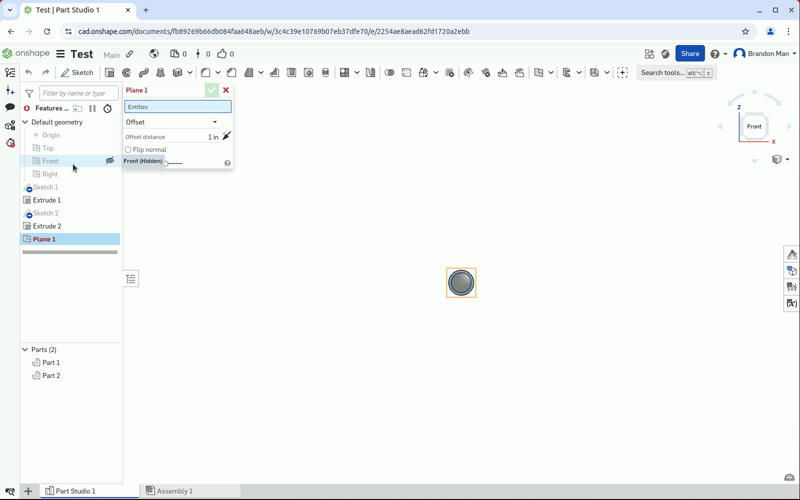
click(73, 163)
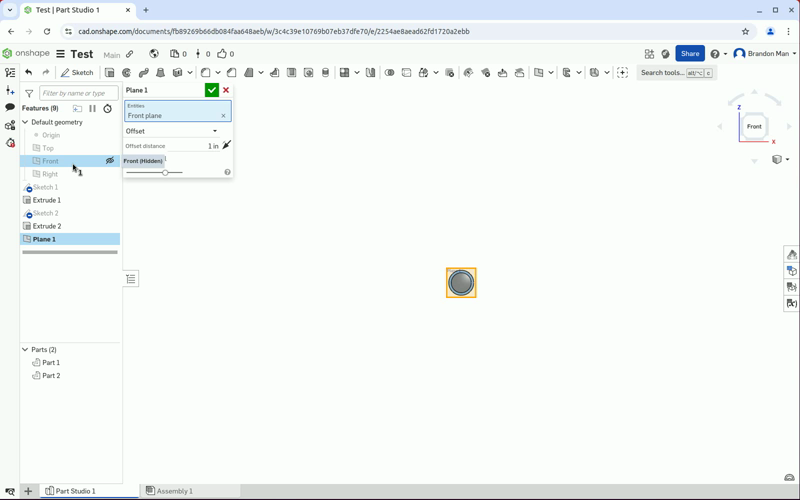
key(tab, 2)
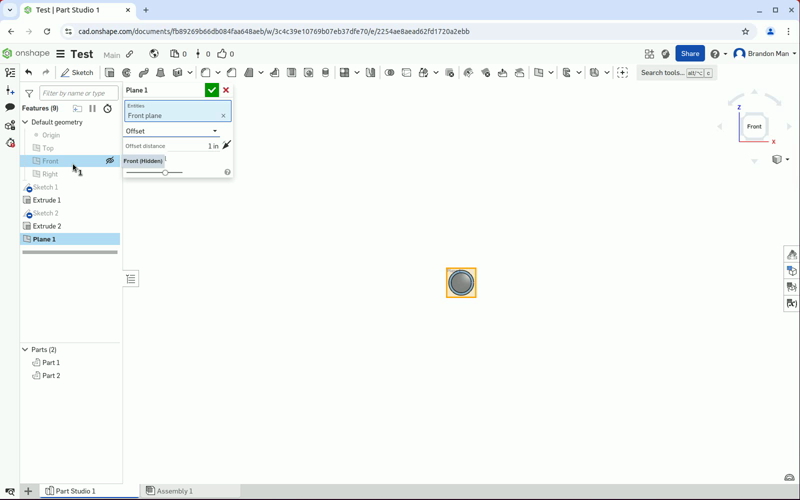
text(23.108)
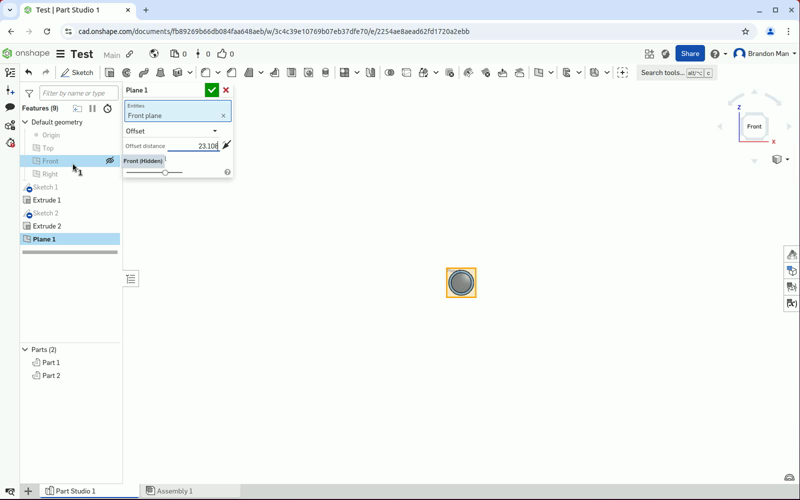
key(enter, 2)
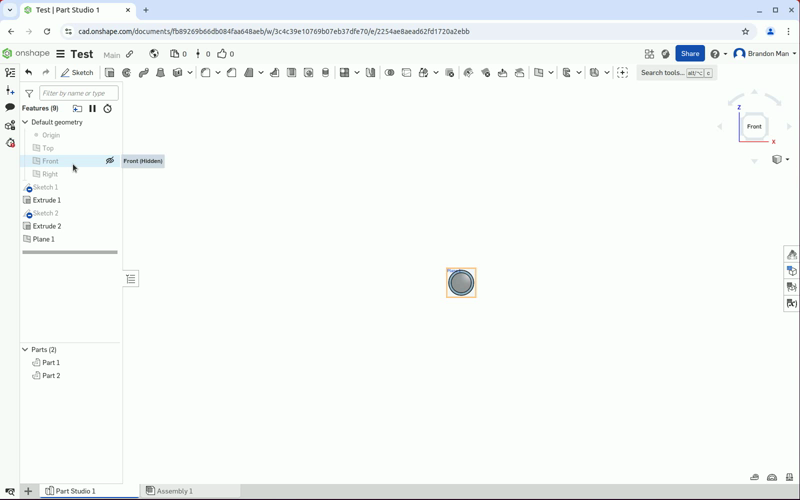
key(shift+s)
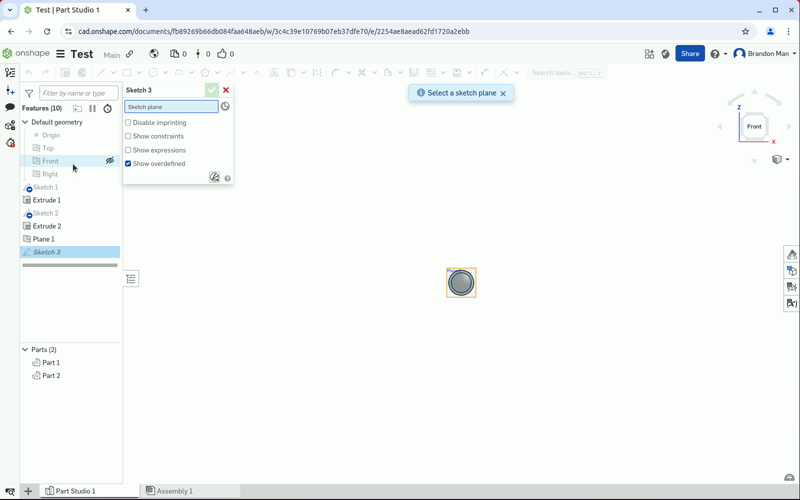
mouse_move(73, 241)
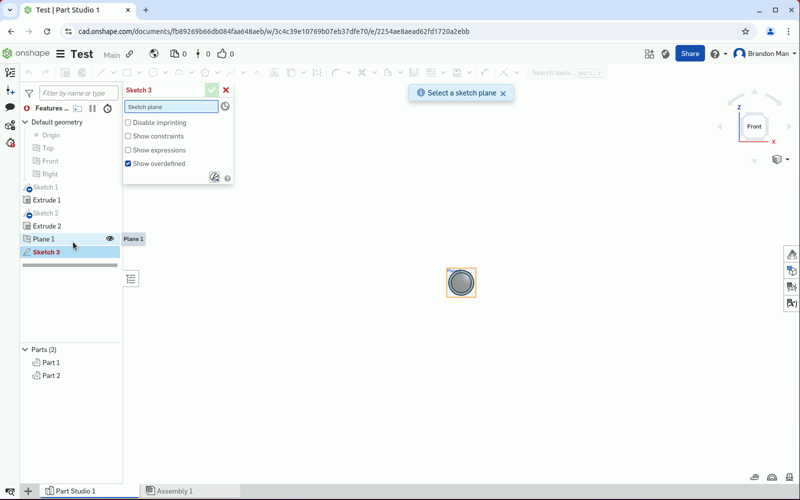
click(73, 241)
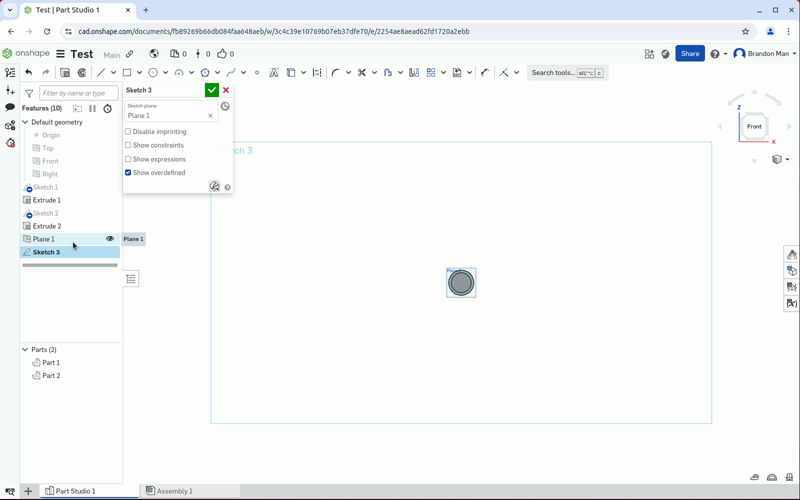
mouse_move(73, 352)
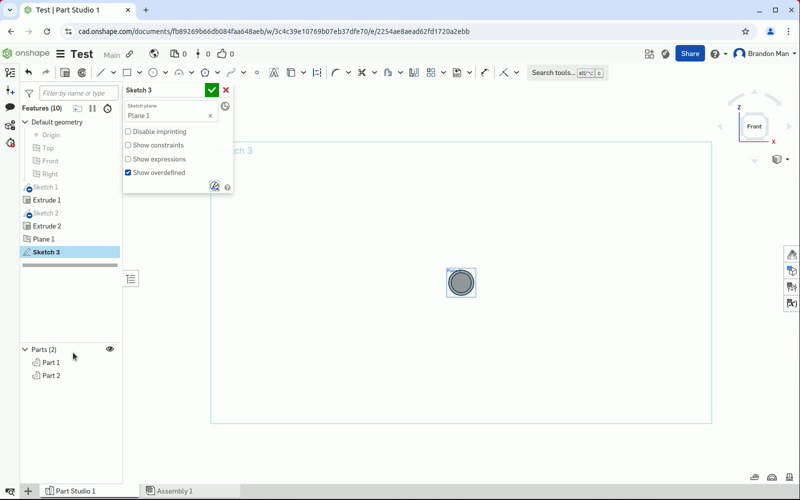
key(y)
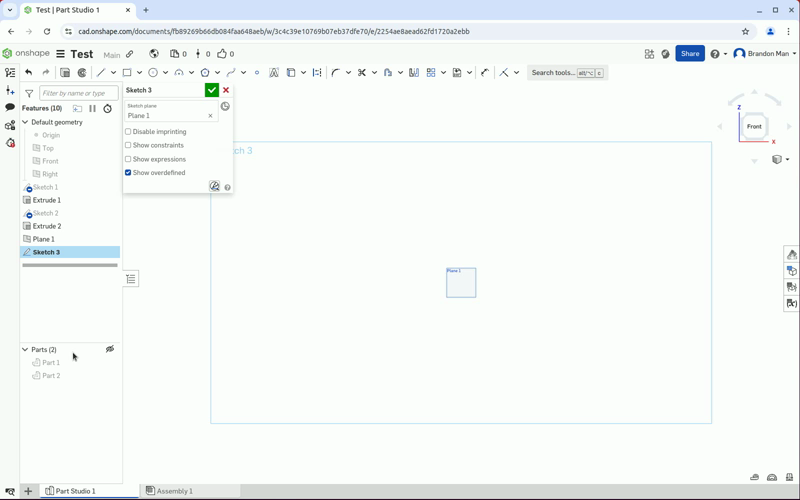
key(l)
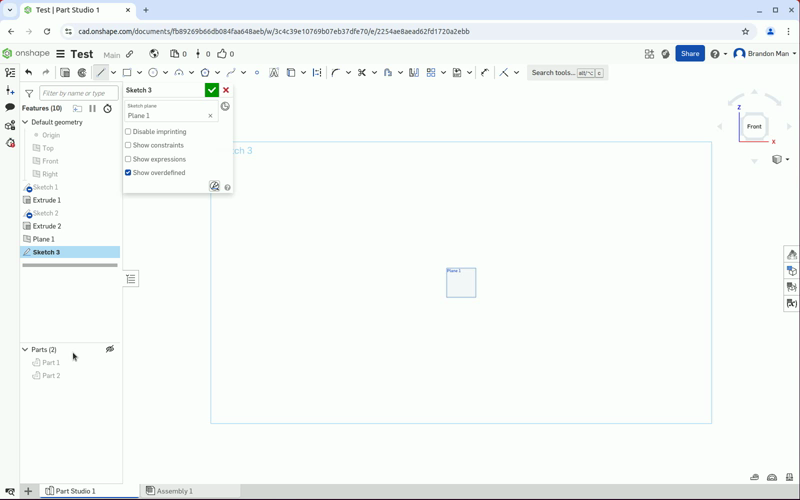
key_down(shift)
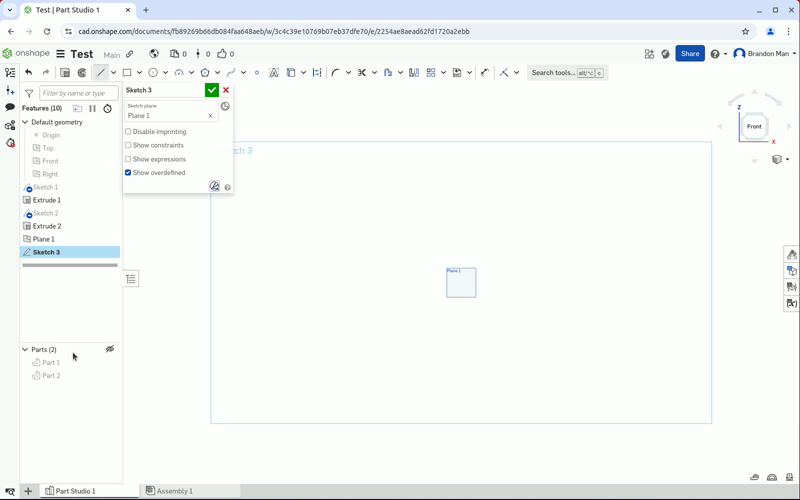
mouse_move(451, 285)
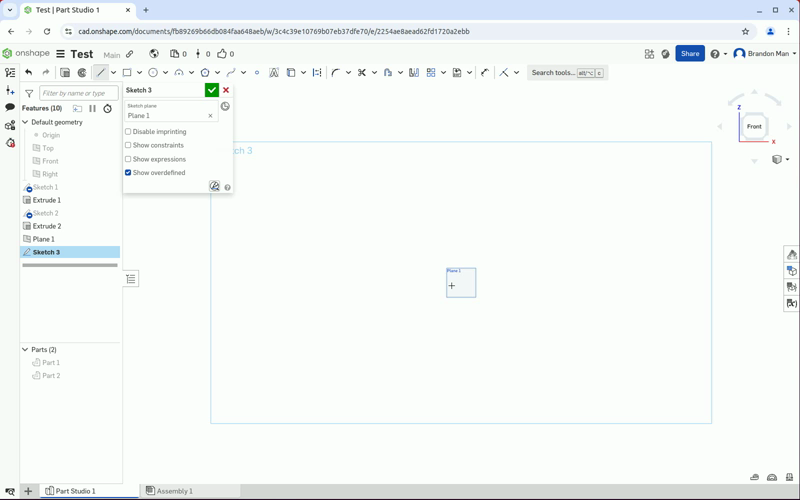
click(451, 285)
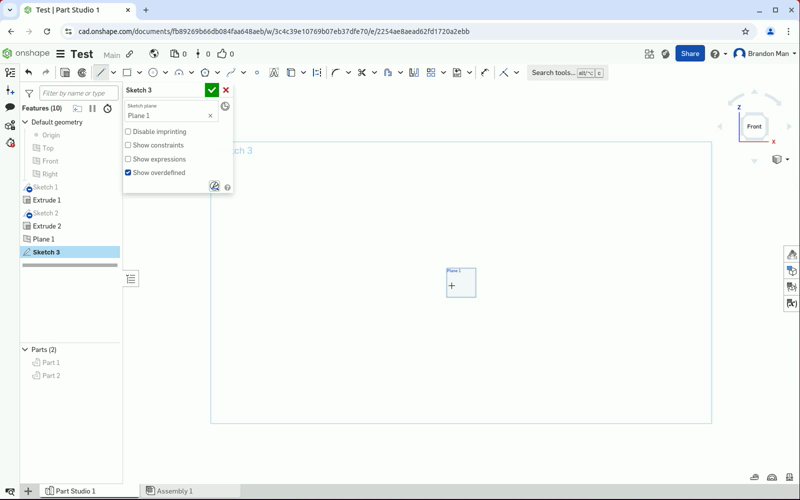
key_up(shift)
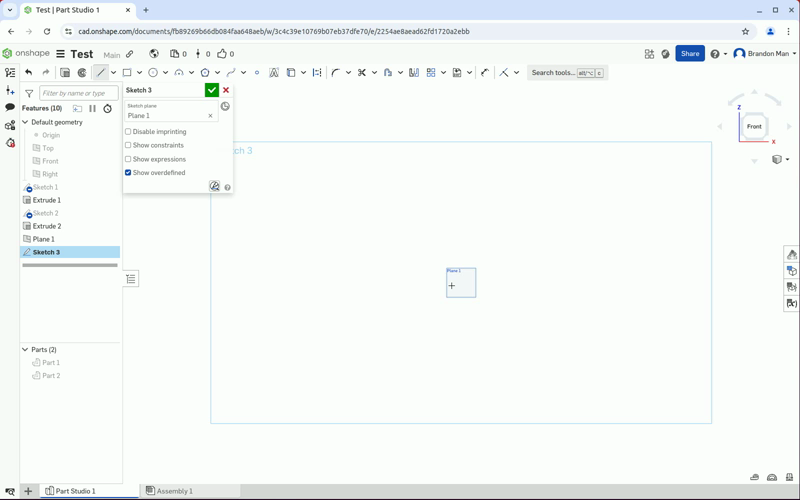
key_down(shift)
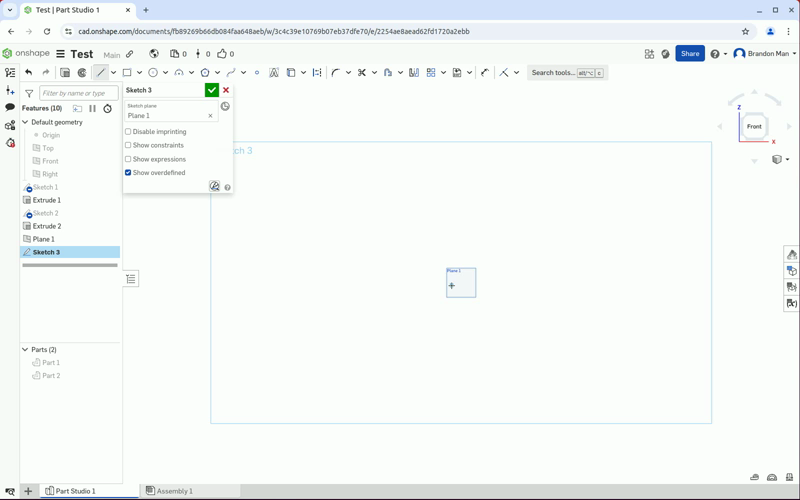
mouse_move(481, 285)
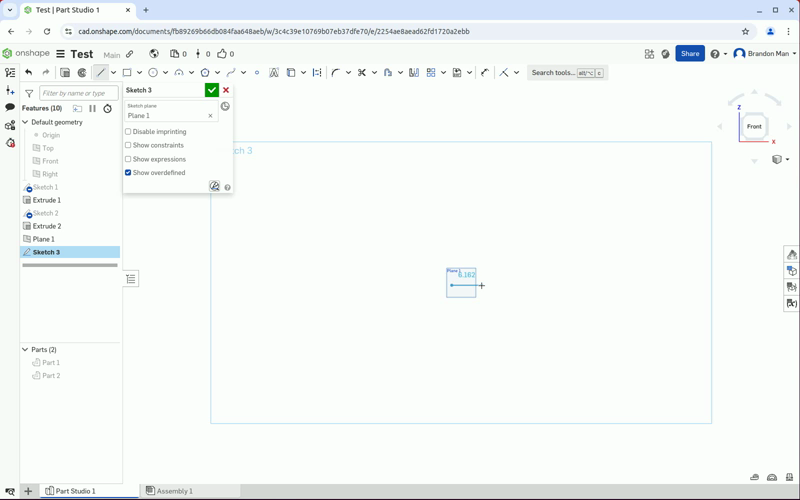
mouse_move(453, 285)
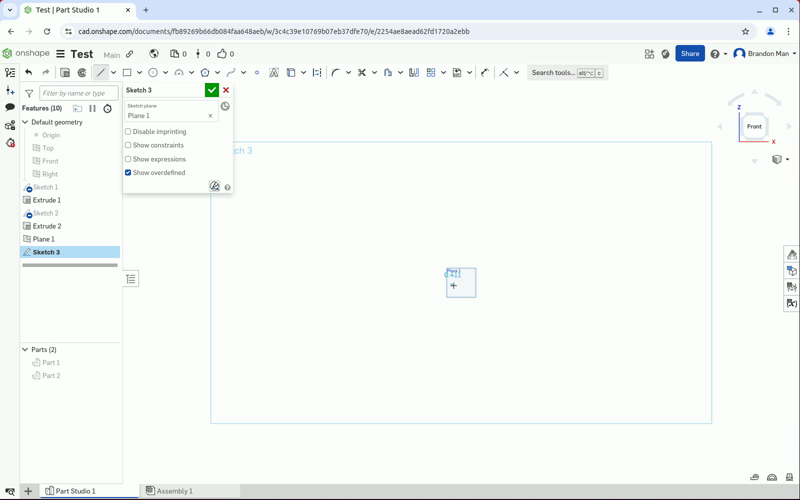
scroll(6)
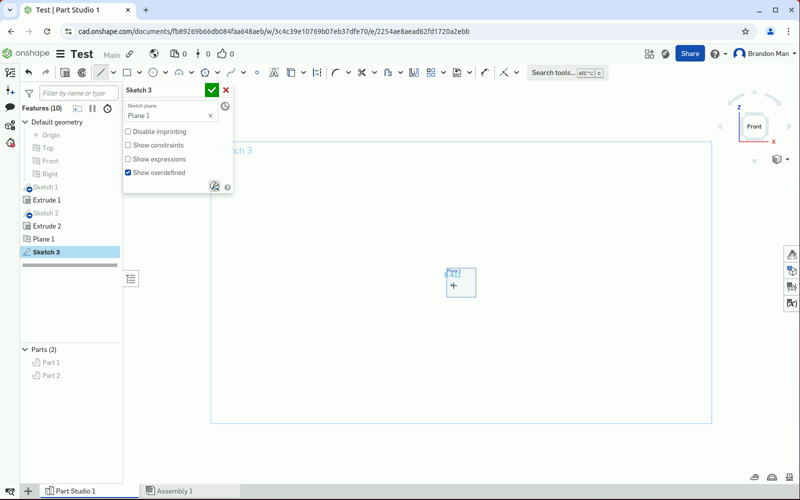
scroll(6)
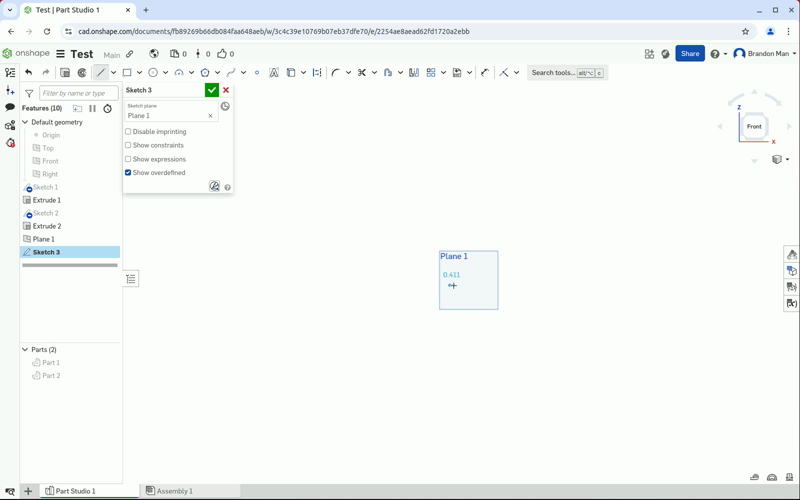
scroll(6)
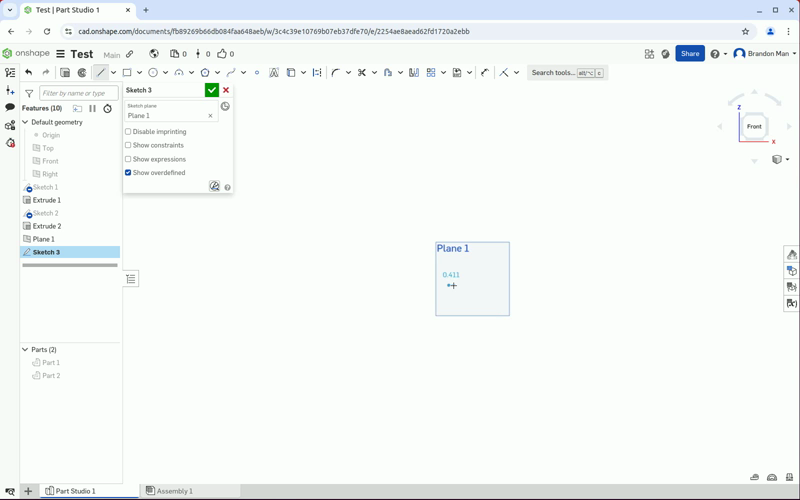
scroll(6)
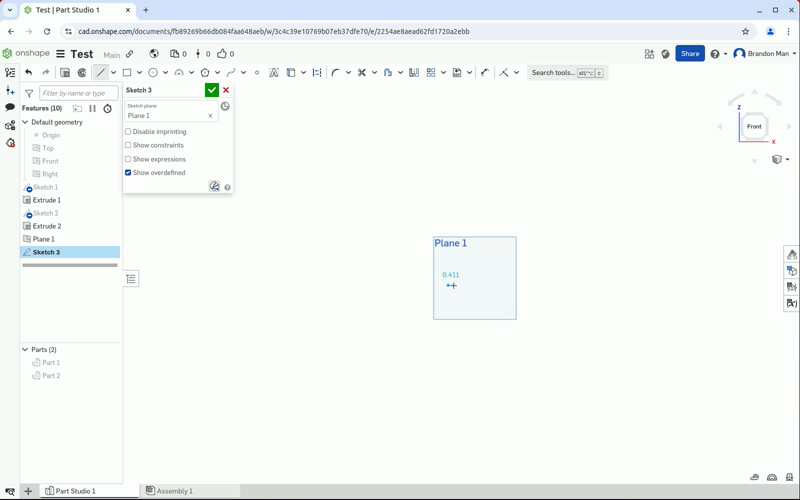
scroll(6)
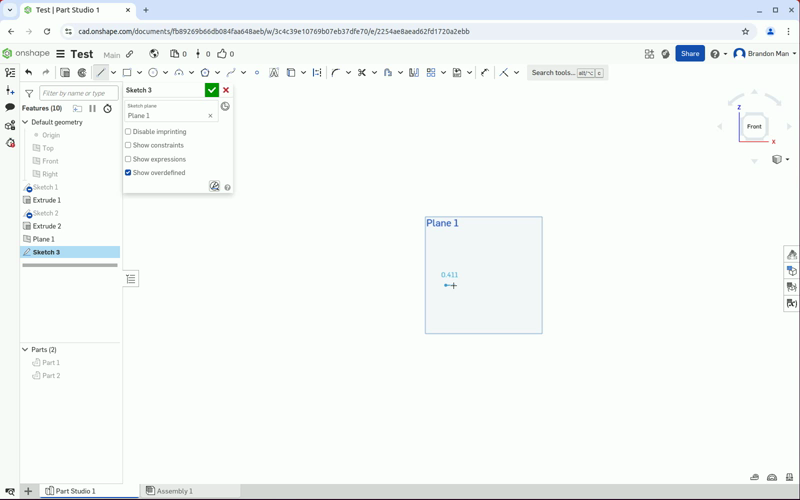
scroll(6)
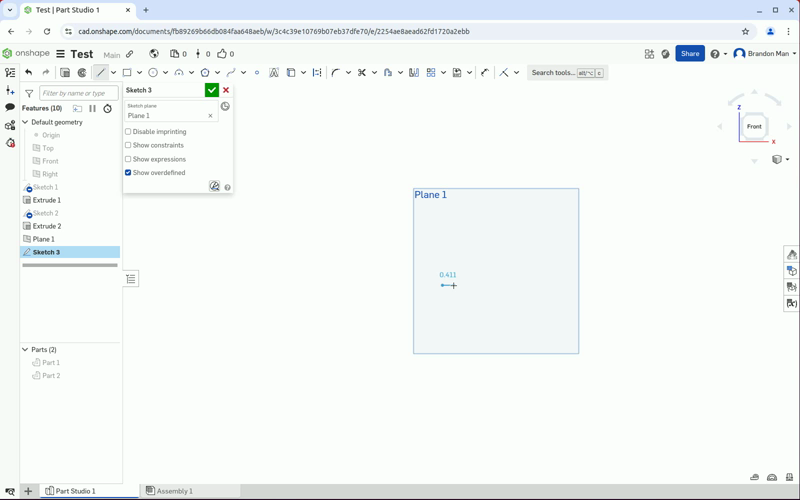
scroll(6)
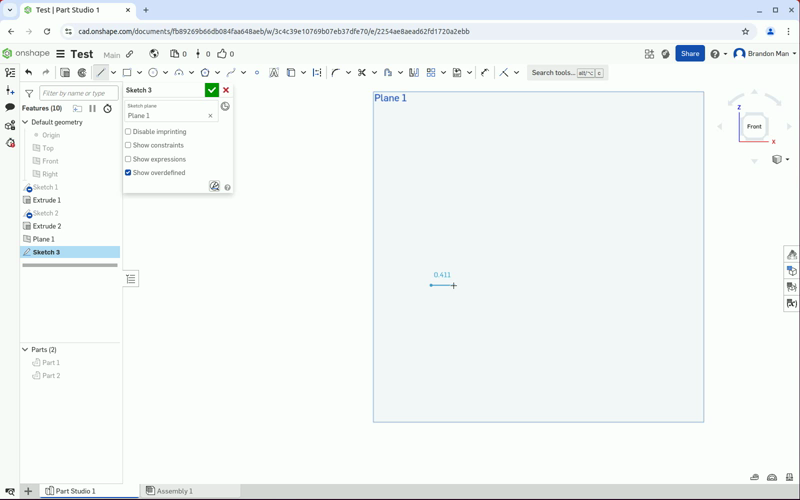
click(453, 285)
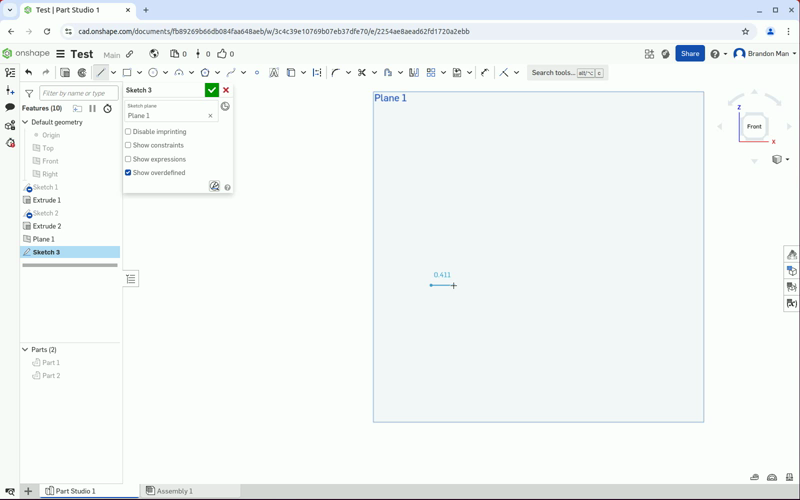
scroll(-6)
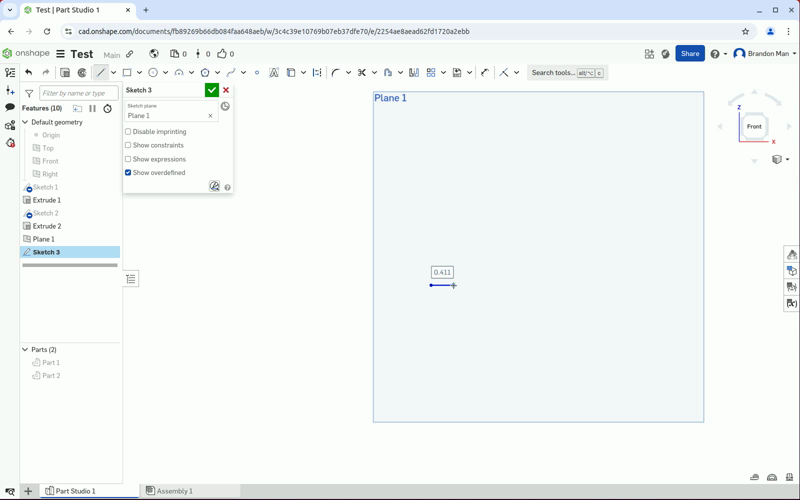
scroll(-6)
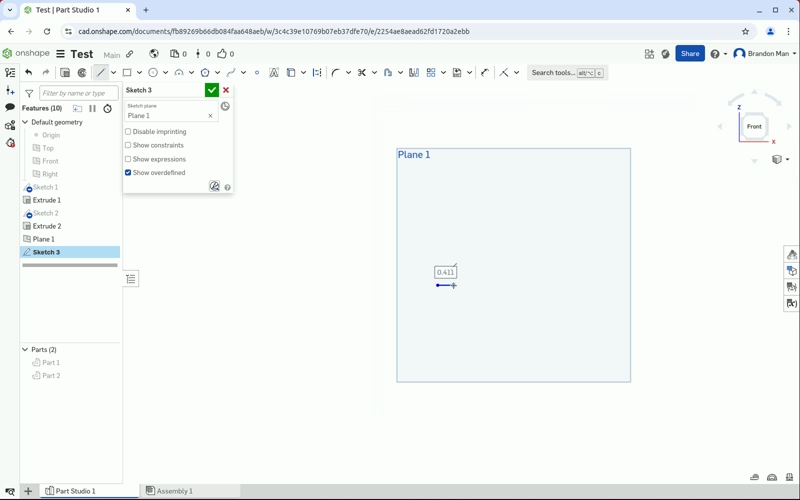
scroll(-6)
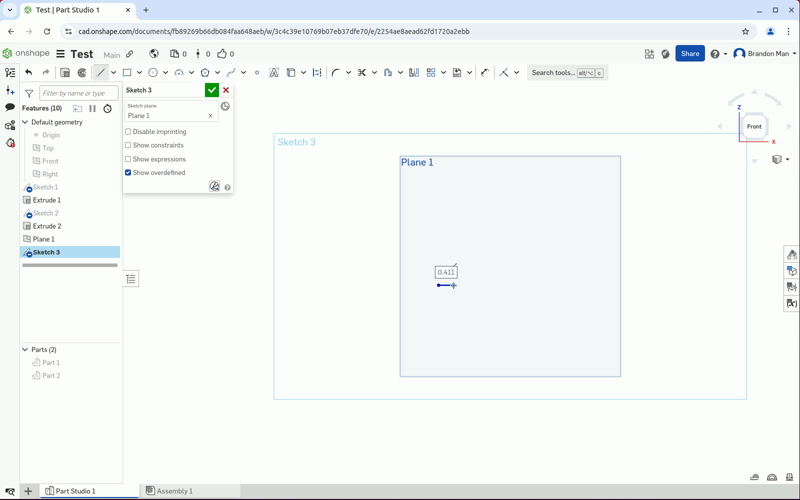
scroll(-6)
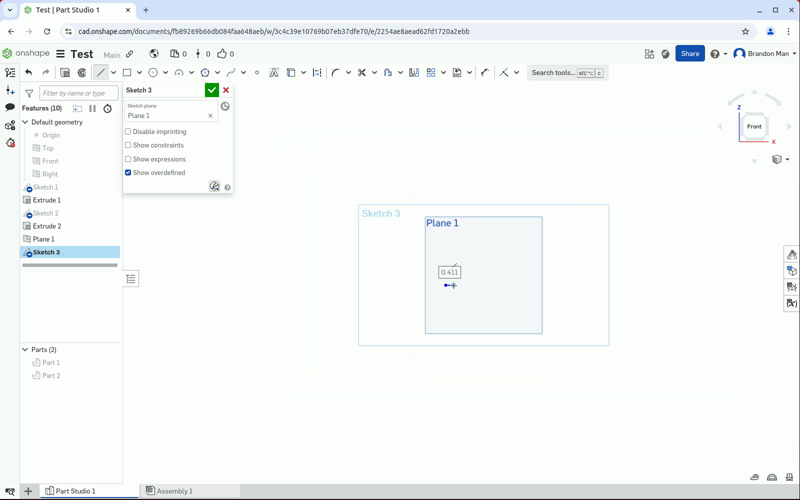
scroll(-6)
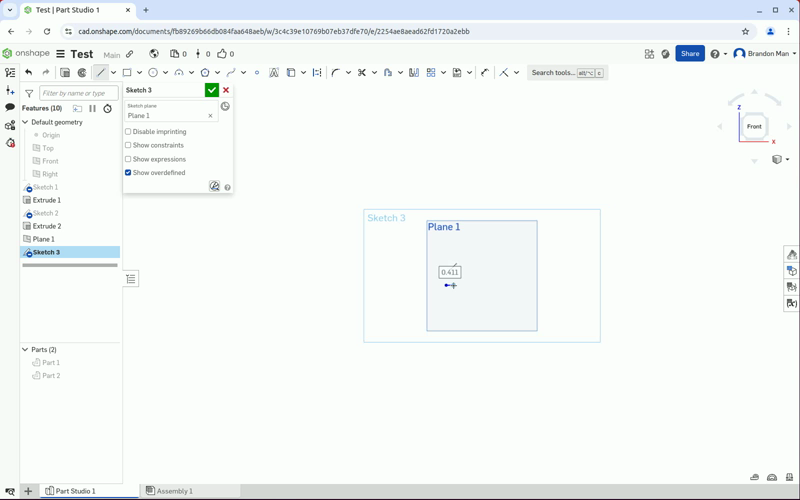
scroll(-6)
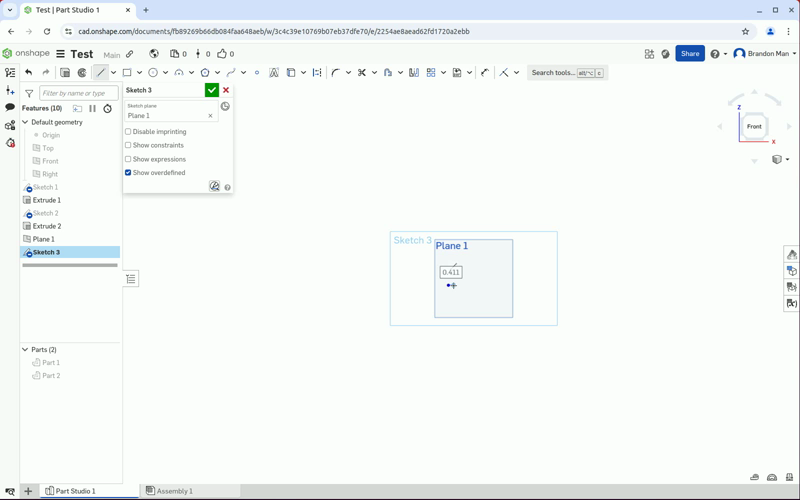
scroll(-6)
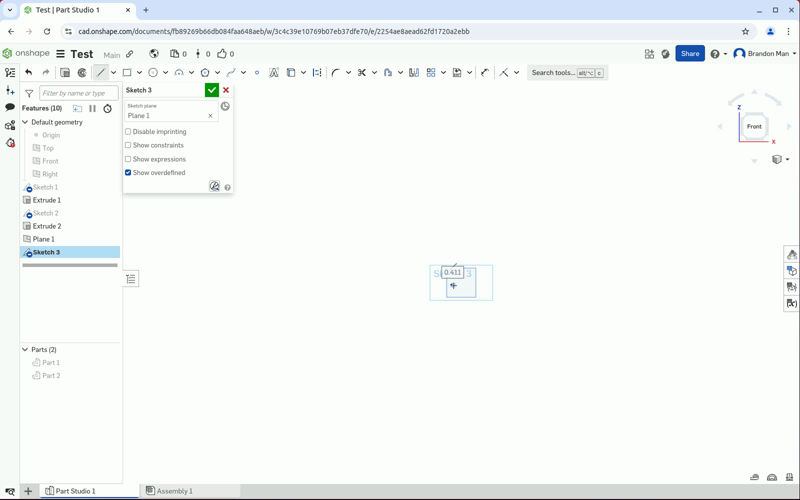
key_up(shift)
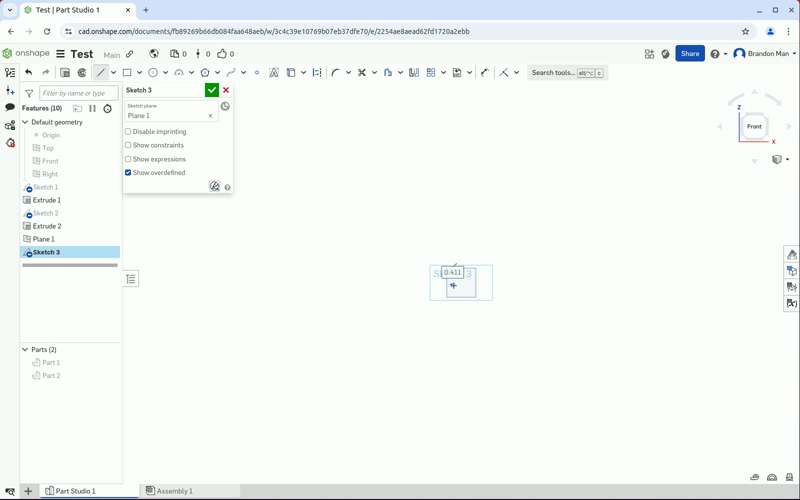
key_down(shift)
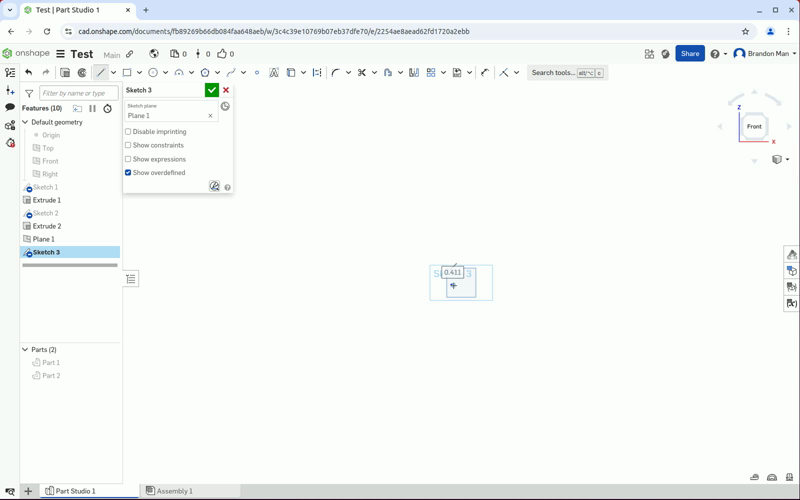
mouse_move(483, 285)
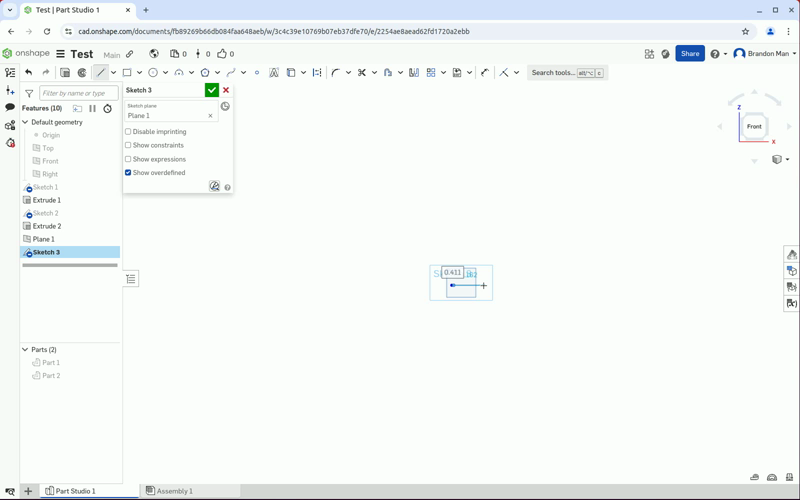
mouse_move(453, 279)
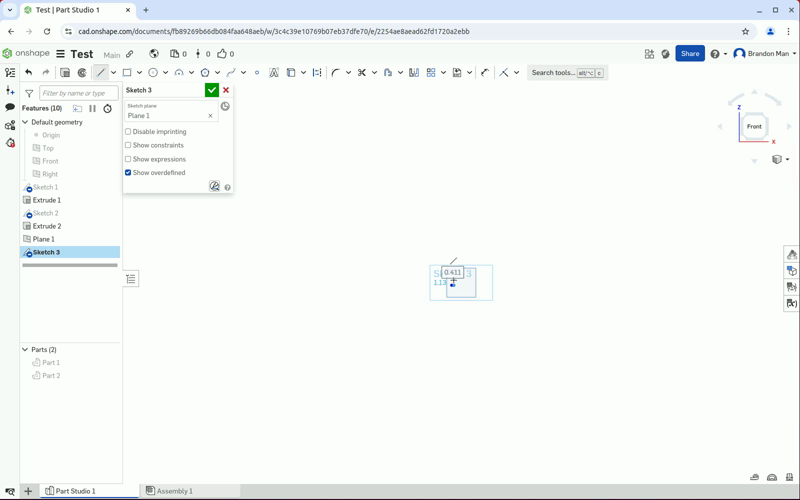
scroll(6)
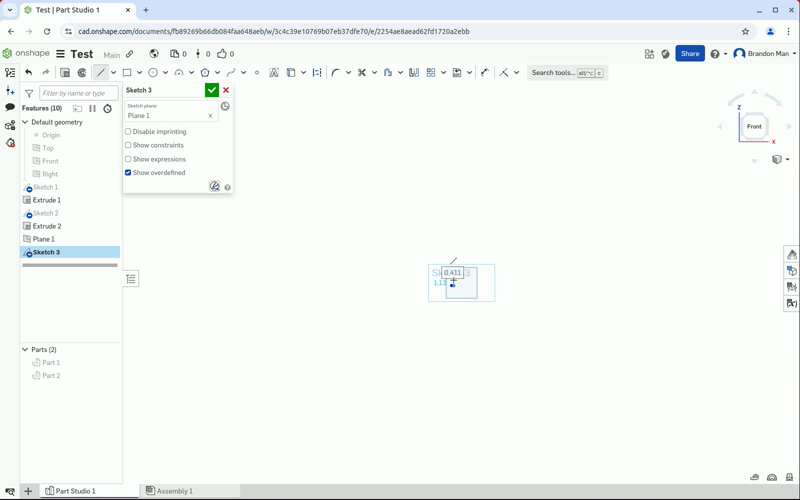
scroll(6)
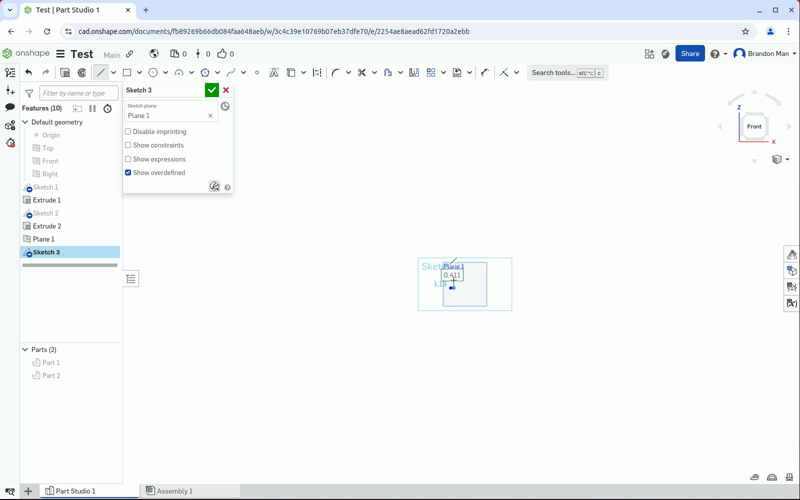
scroll(6)
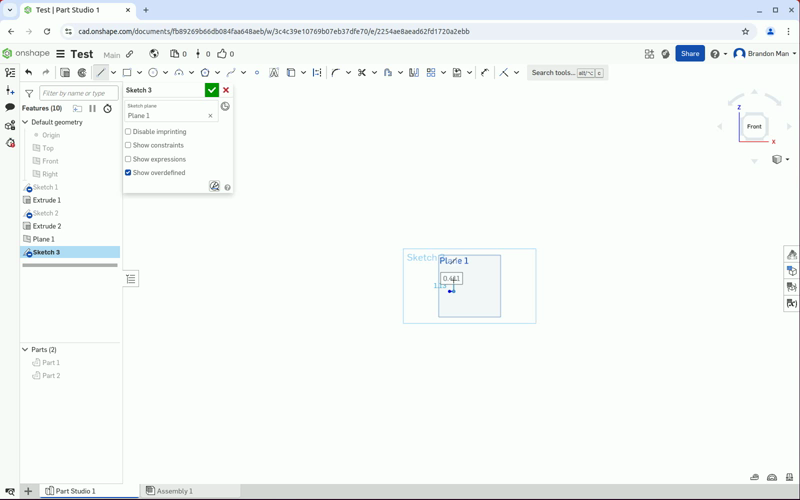
scroll(6)
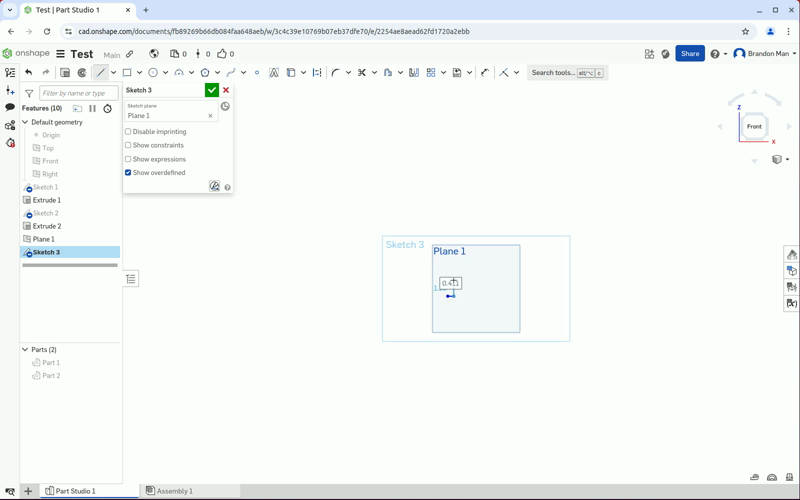
scroll(6)
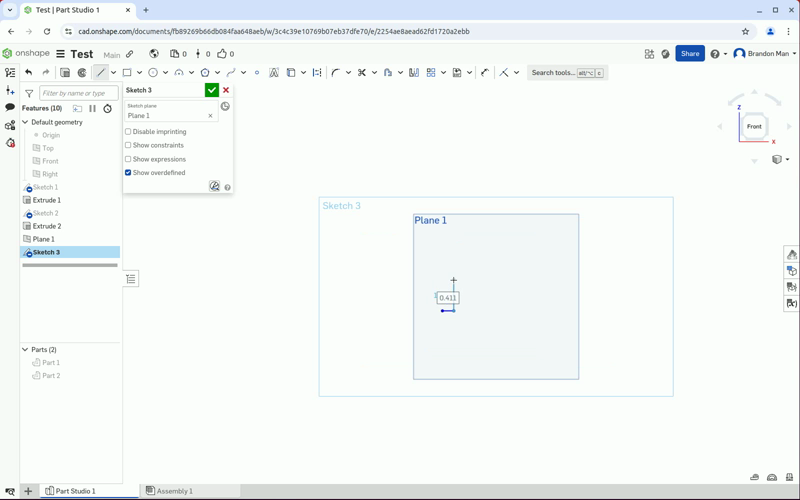
scroll(6)
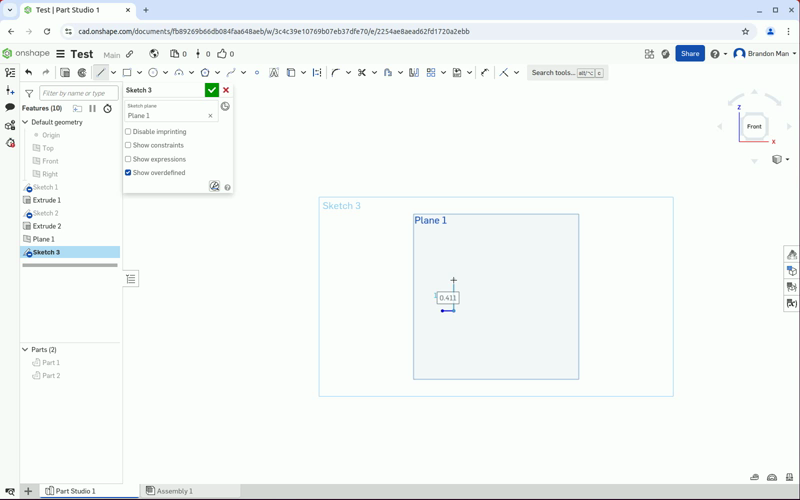
scroll(6)
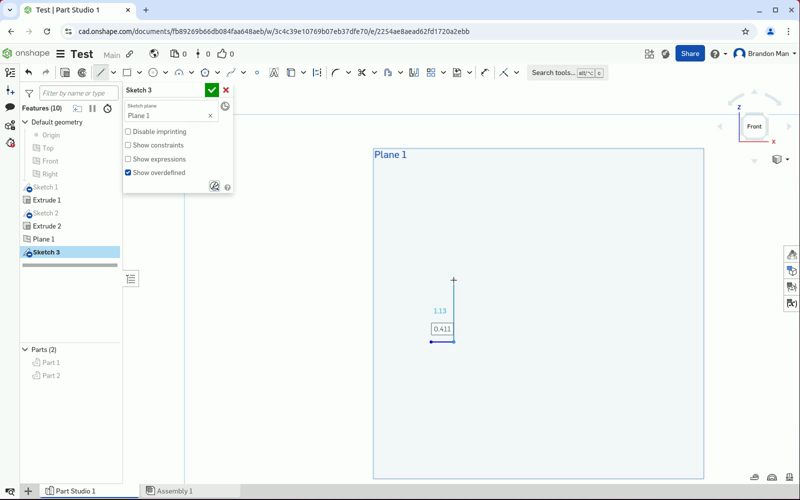
click(453, 279)
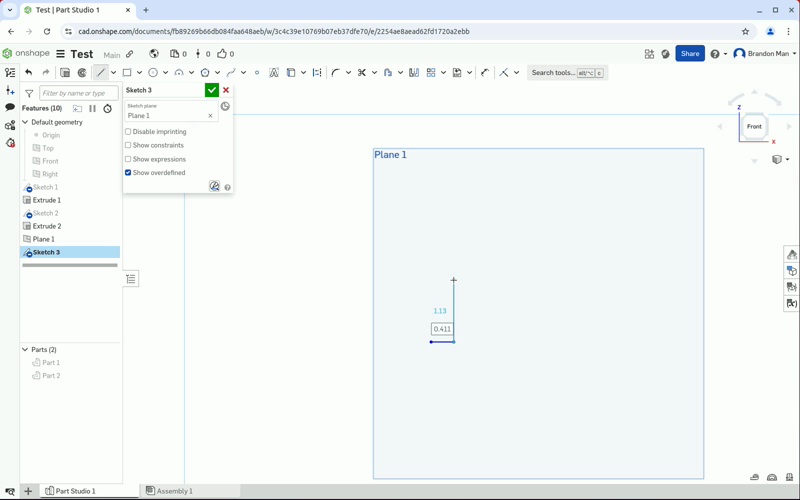
scroll(-6)
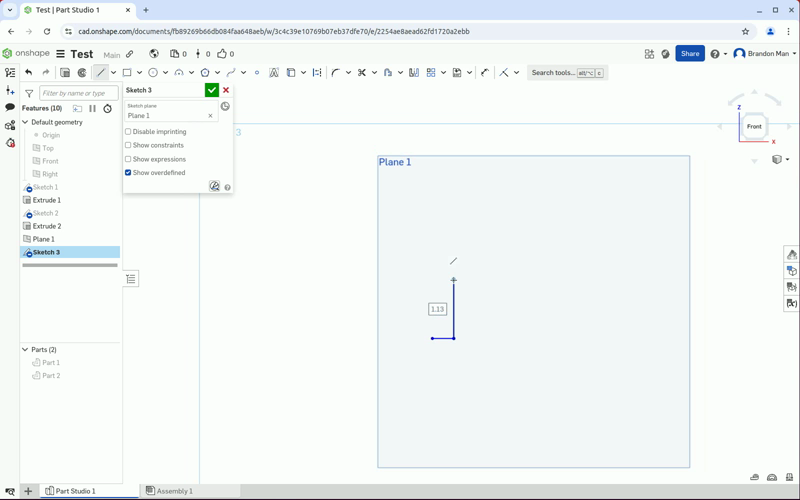
scroll(-6)
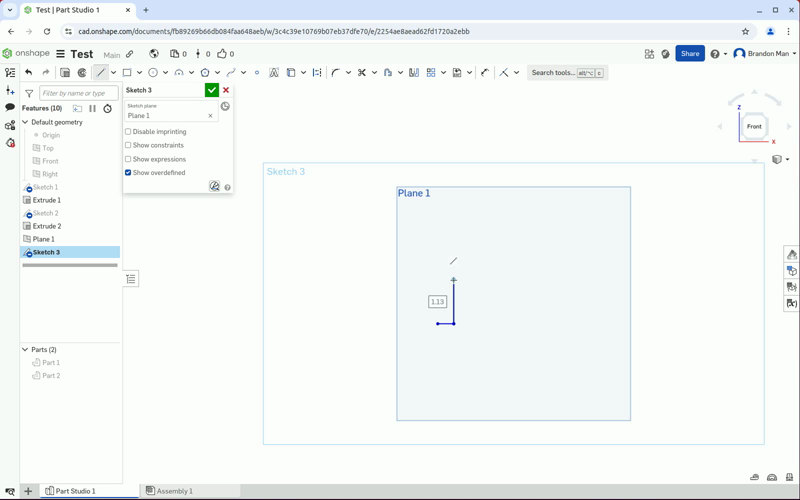
scroll(-6)
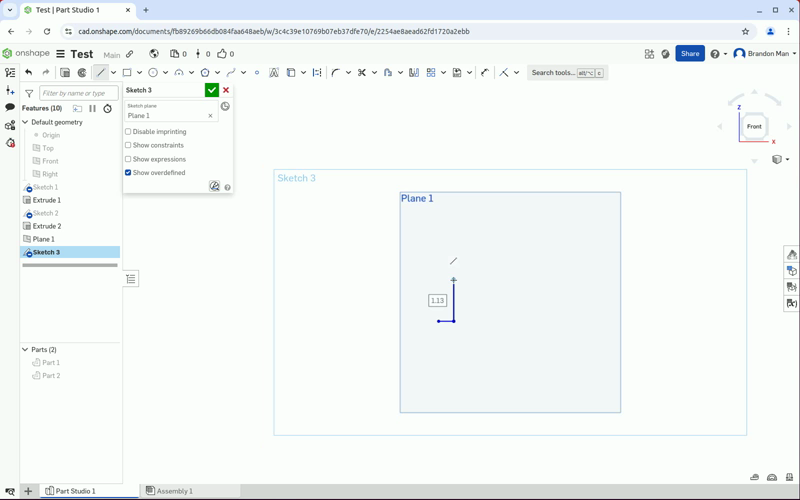
scroll(-6)
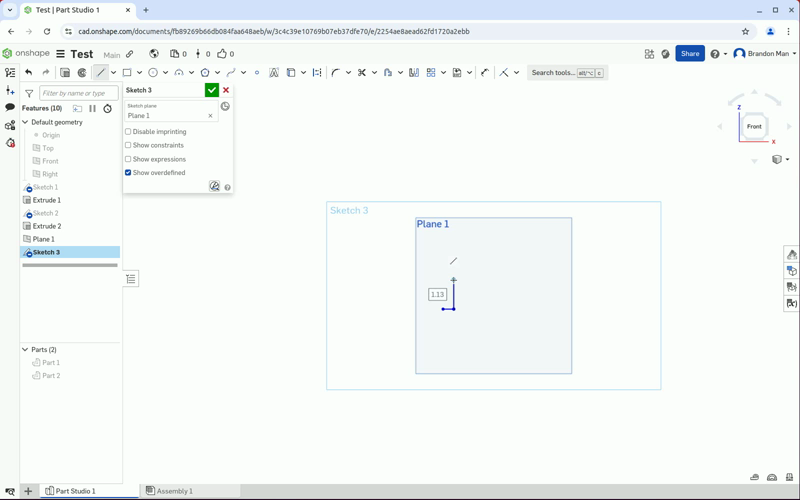
scroll(-6)
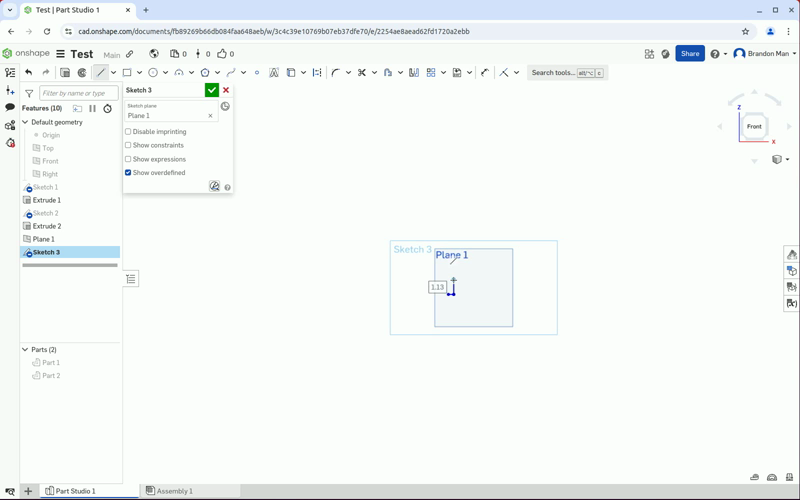
scroll(-6)
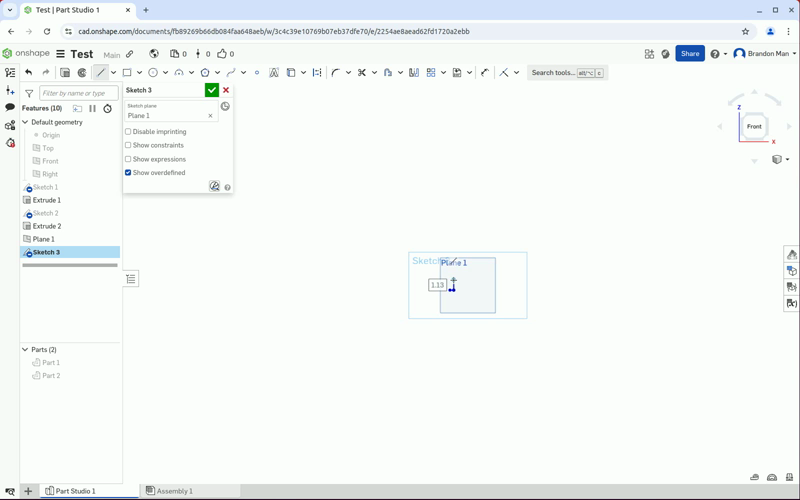
scroll(-6)
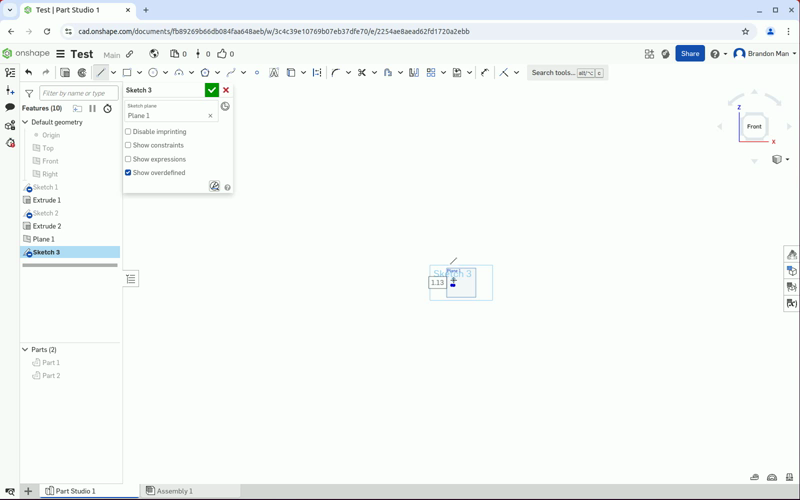
key_up(shift)
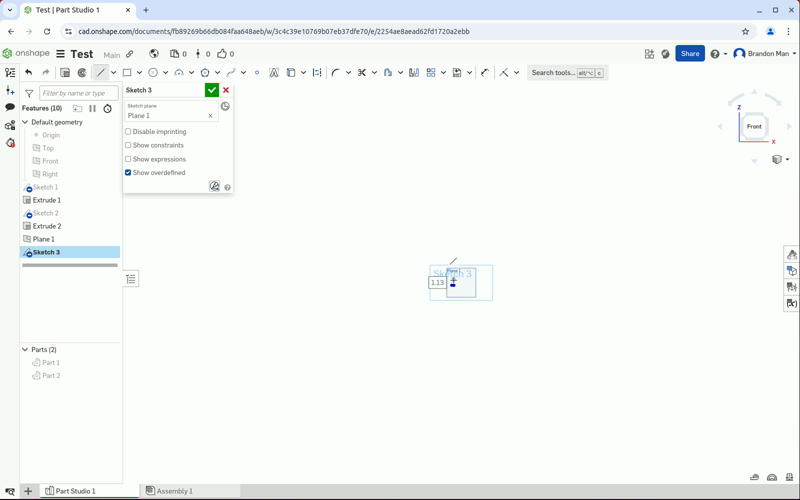
key_down(shift)
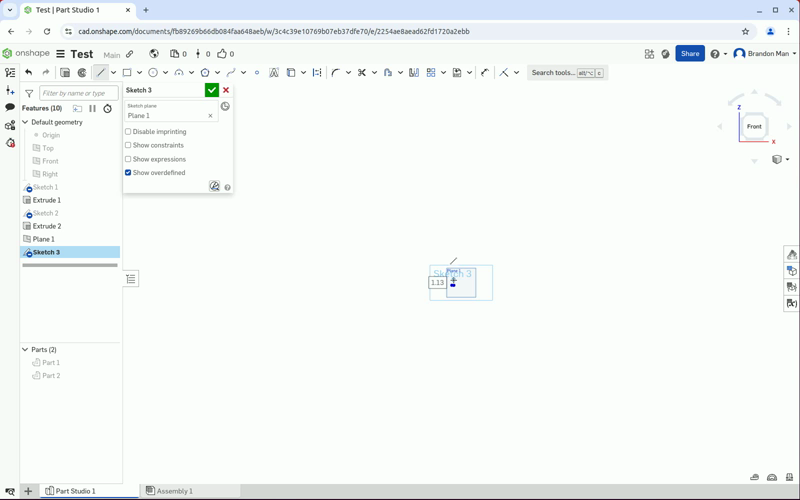
mouse_move(483, 279)
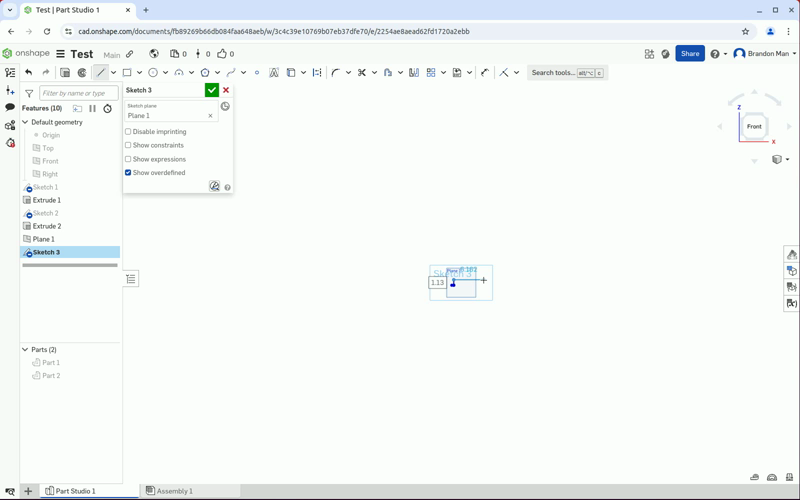
mouse_move(451, 279)
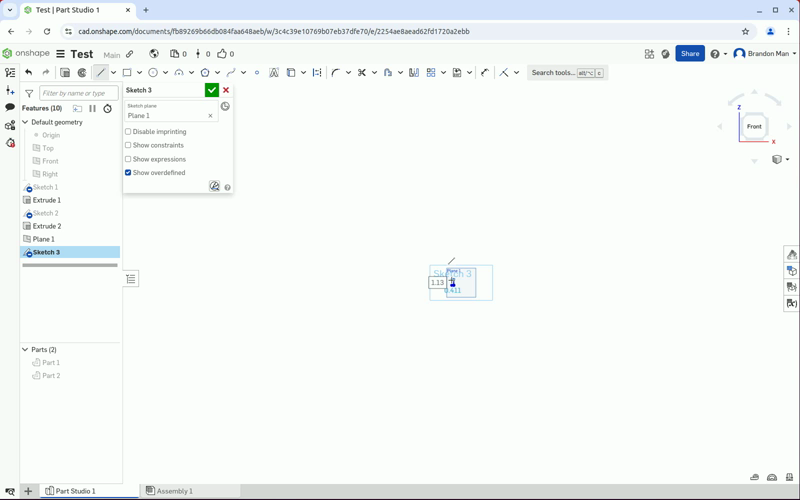
scroll(6)
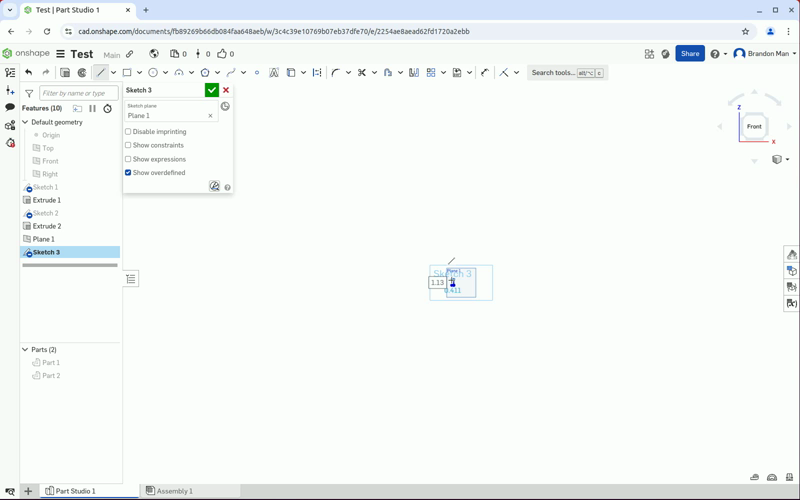
scroll(6)
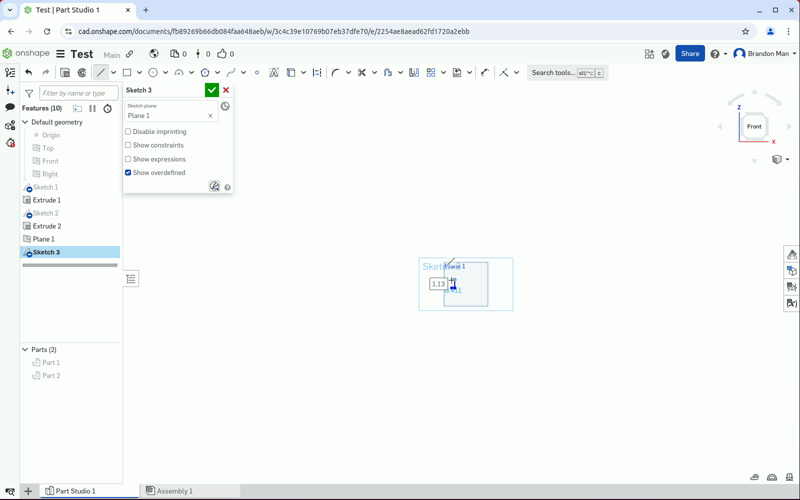
scroll(6)
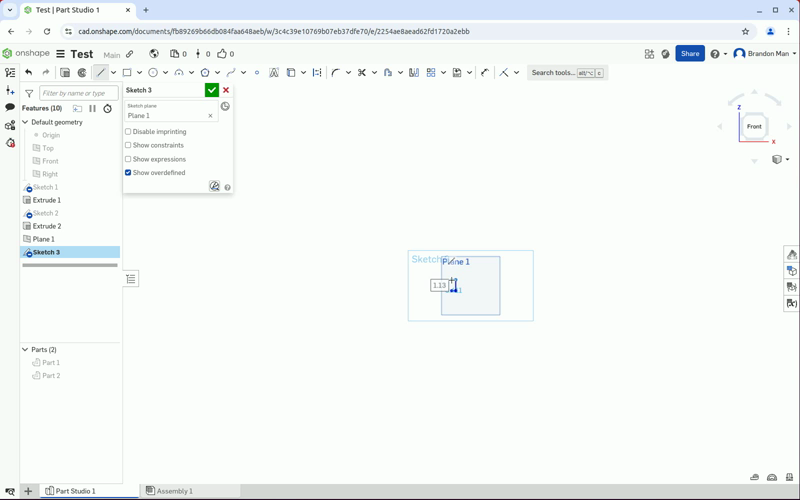
scroll(6)
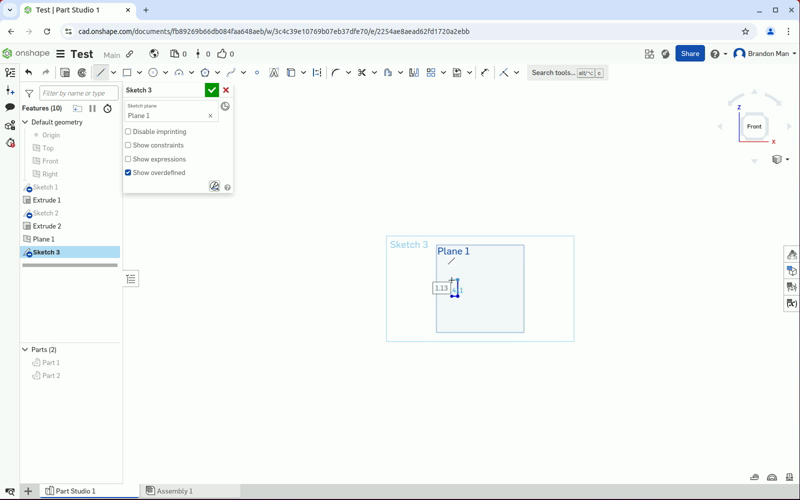
scroll(6)
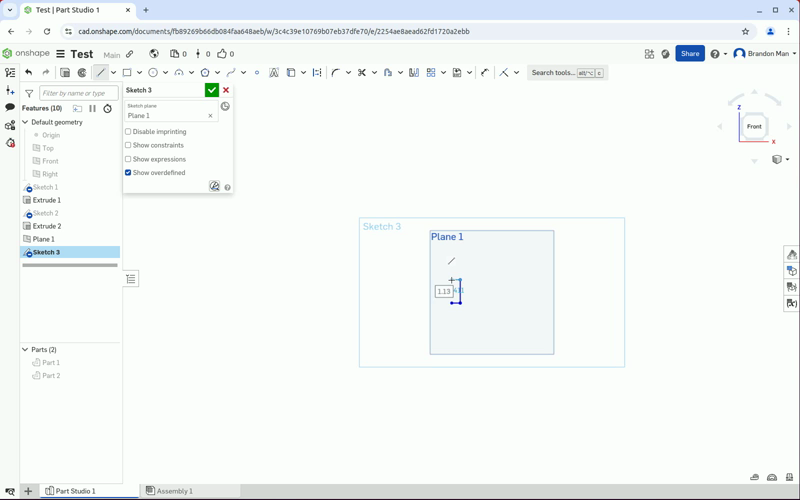
scroll(6)
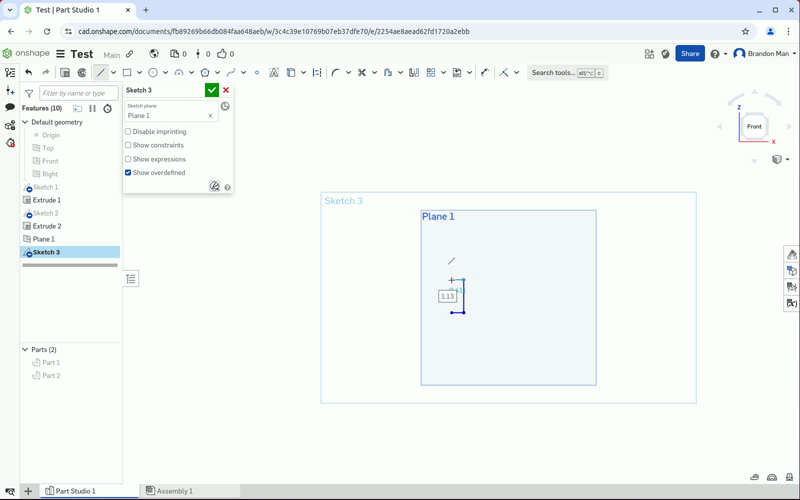
scroll(6)
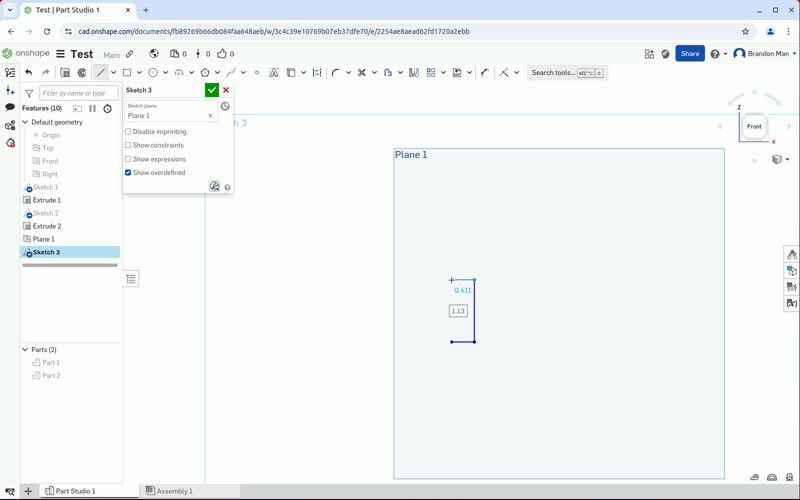
click(451, 279)
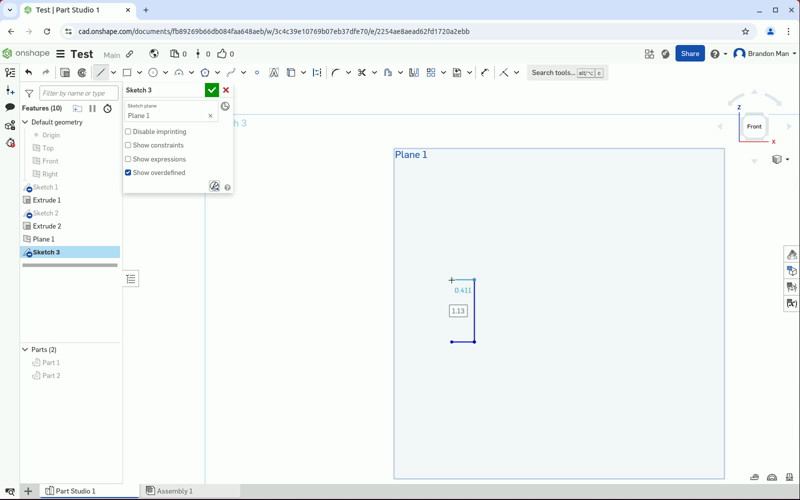
scroll(-6)
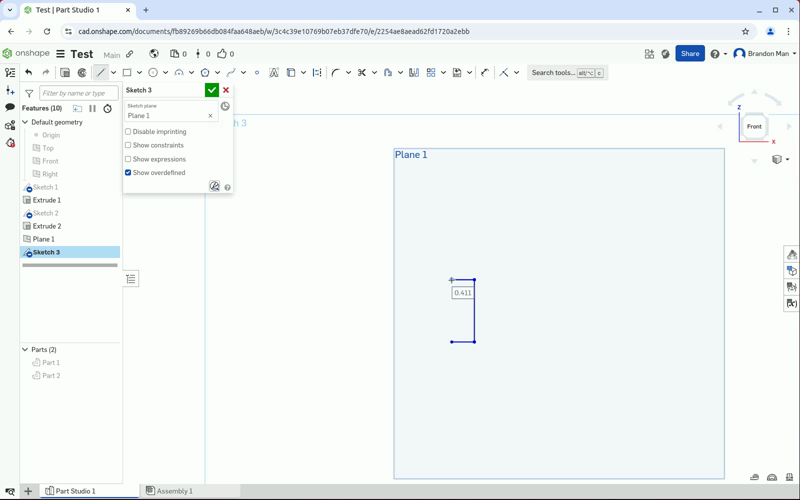
scroll(-6)
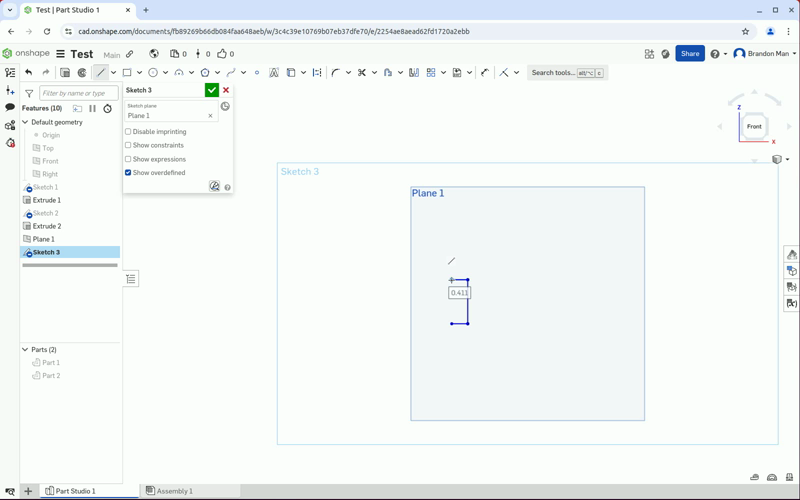
scroll(-6)
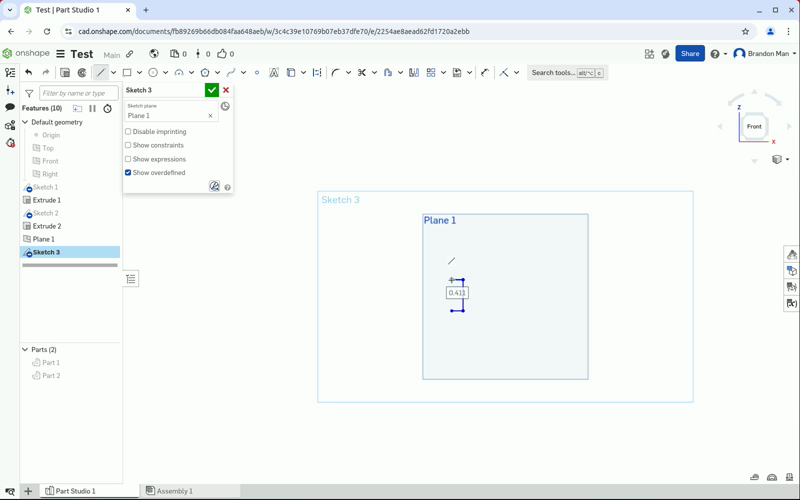
scroll(-6)
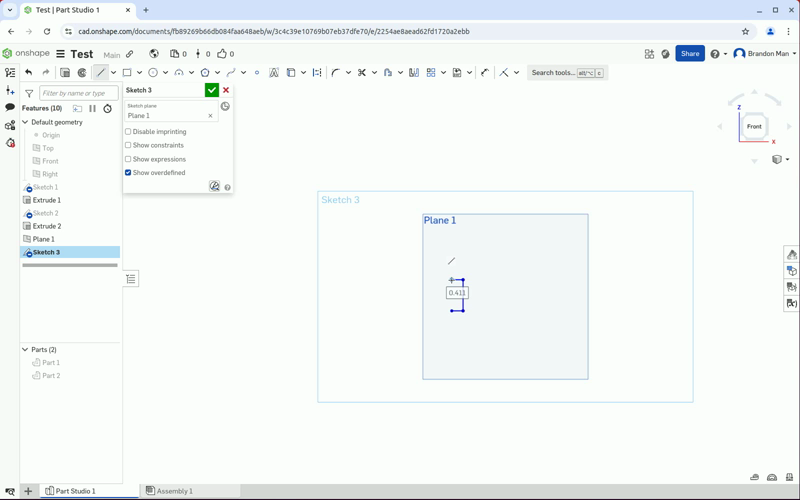
scroll(-6)
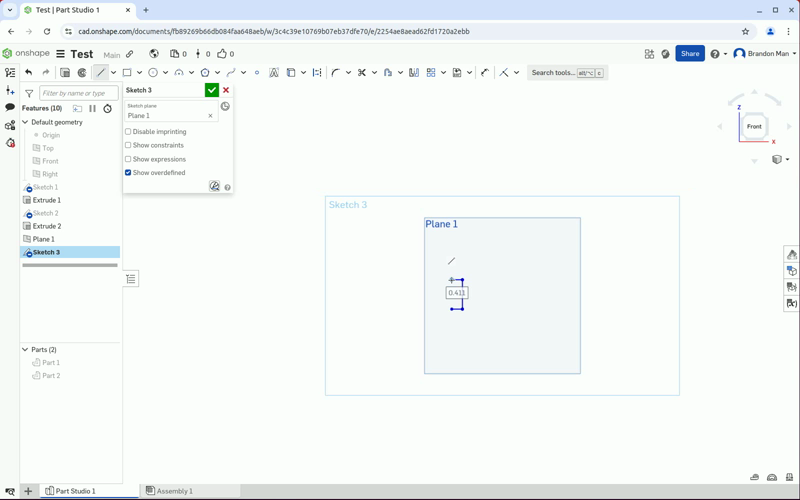
scroll(-6)
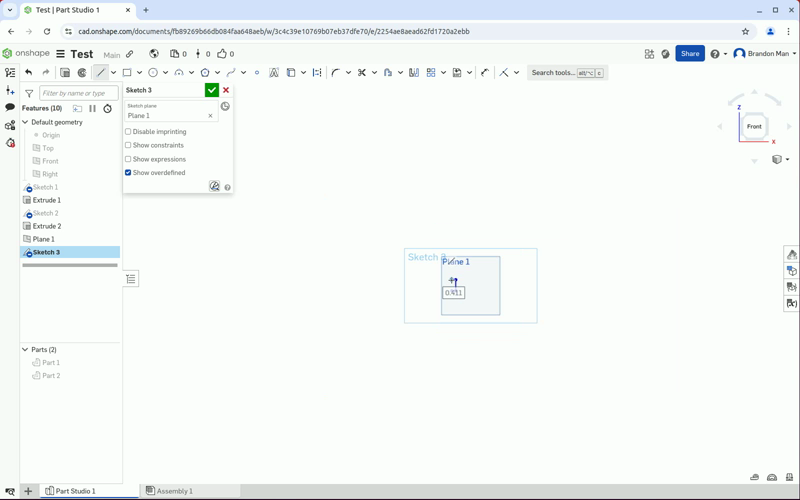
scroll(-6)
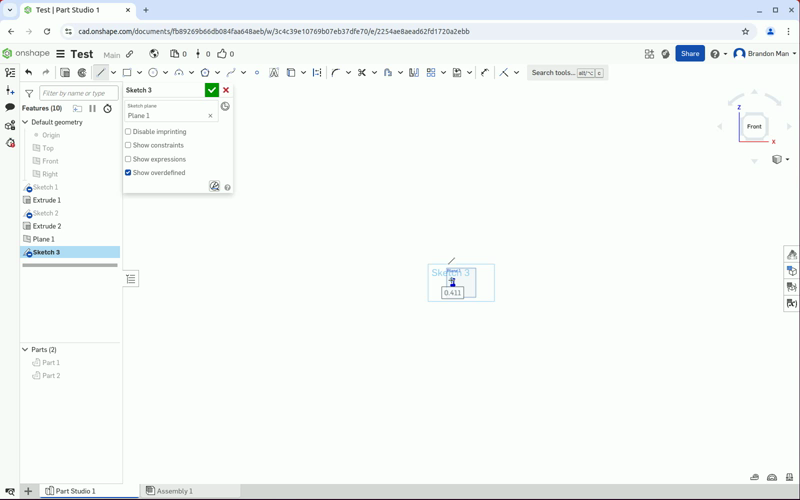
key_up(shift)
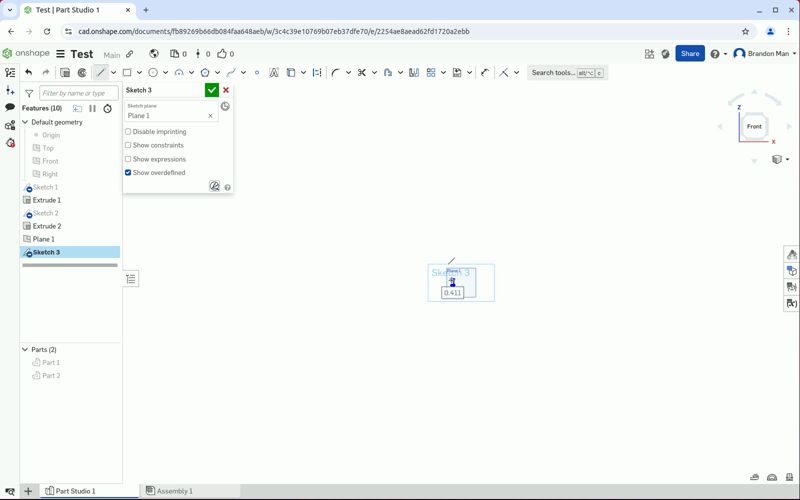
key(esc)
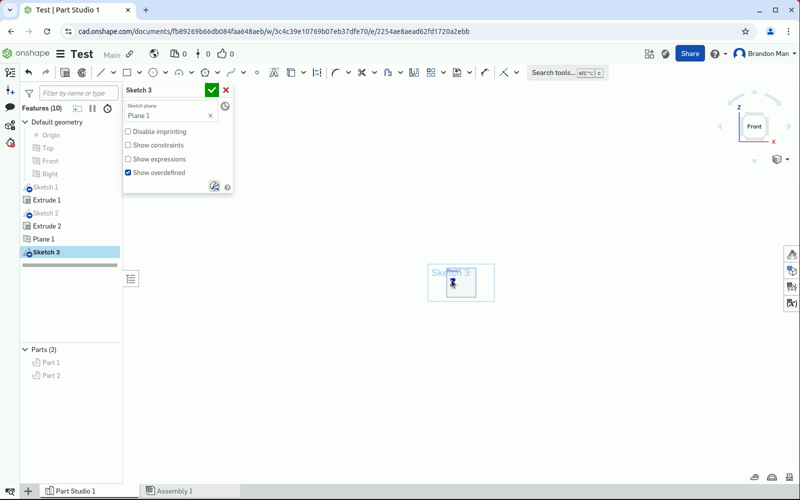
key(a)
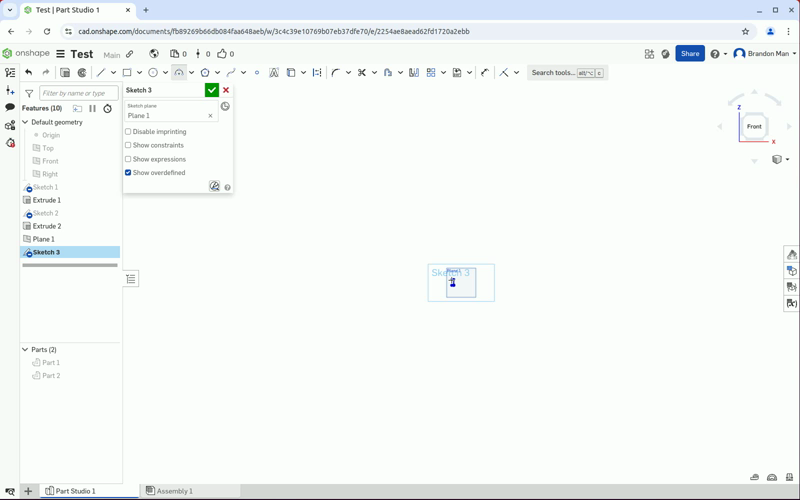
mouse_move(451, 279)
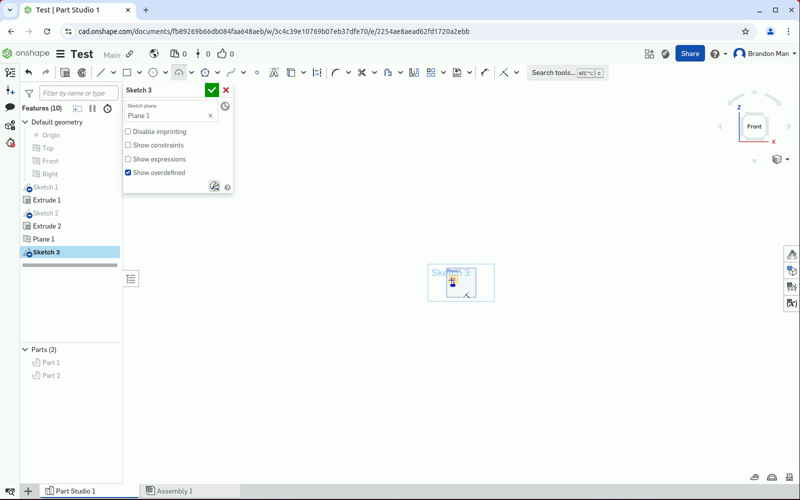
scroll(6)
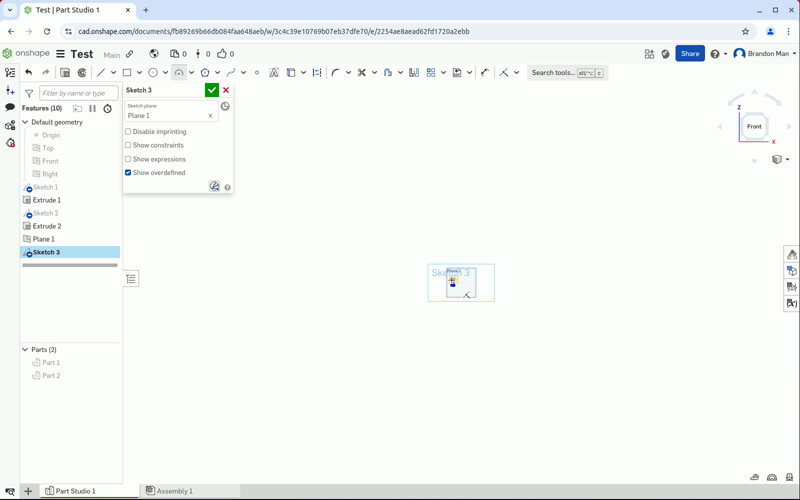
scroll(6)
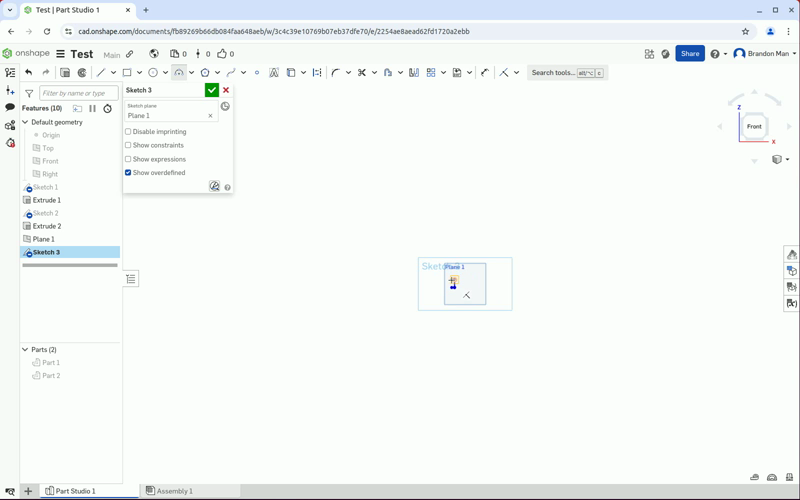
scroll(6)
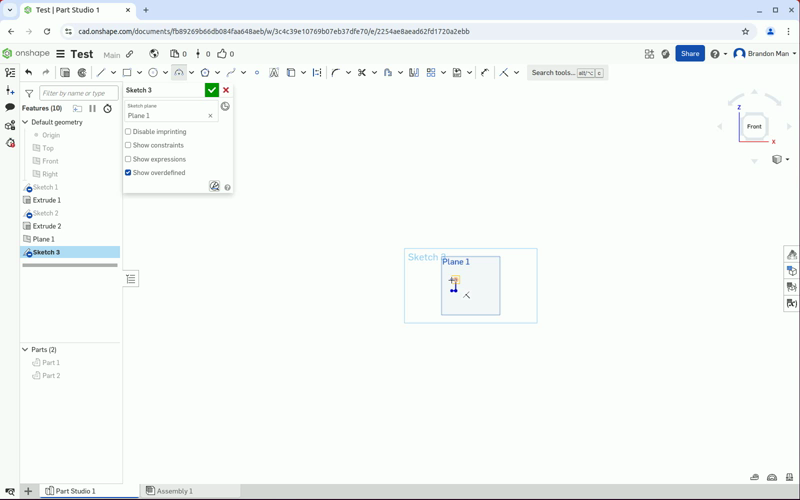
scroll(6)
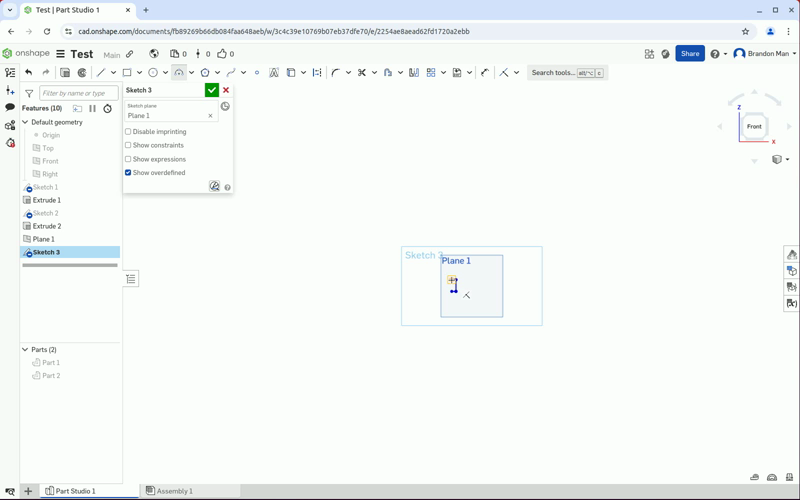
scroll(6)
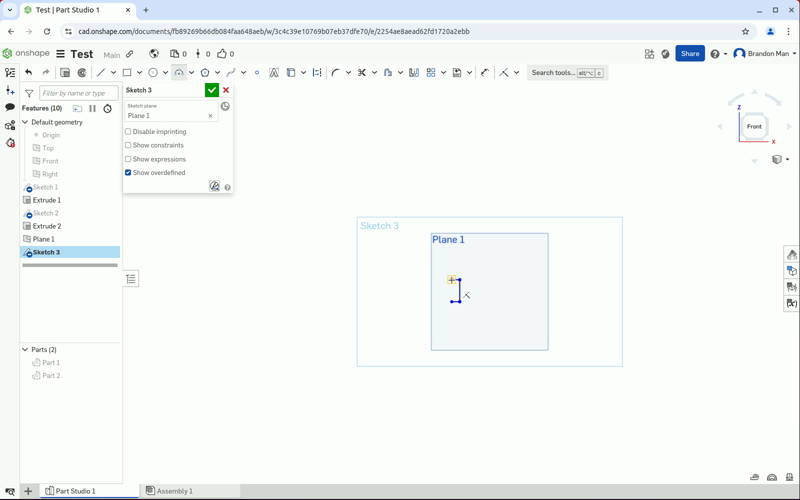
scroll(6)
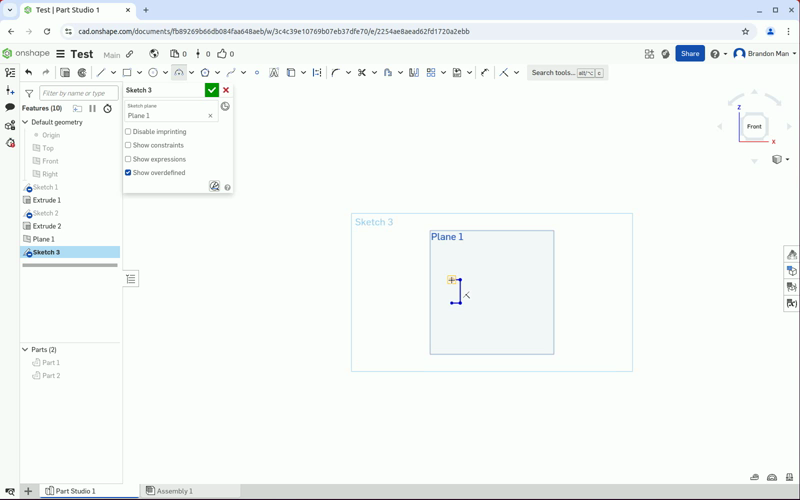
scroll(6)
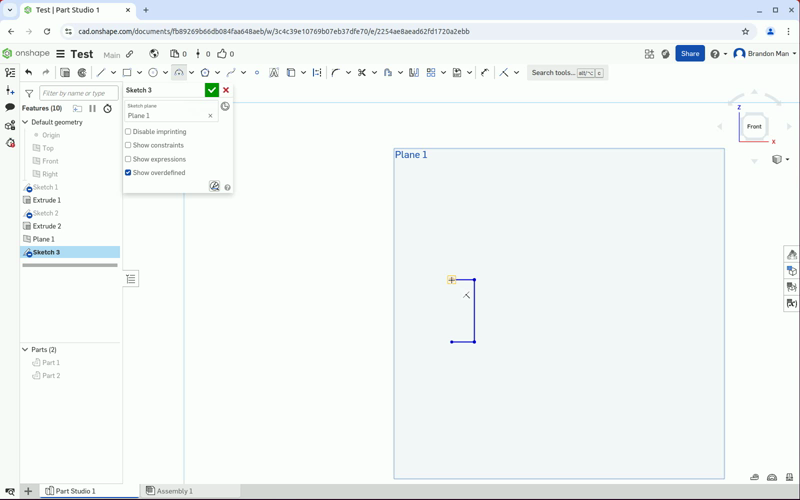
click(451, 279)
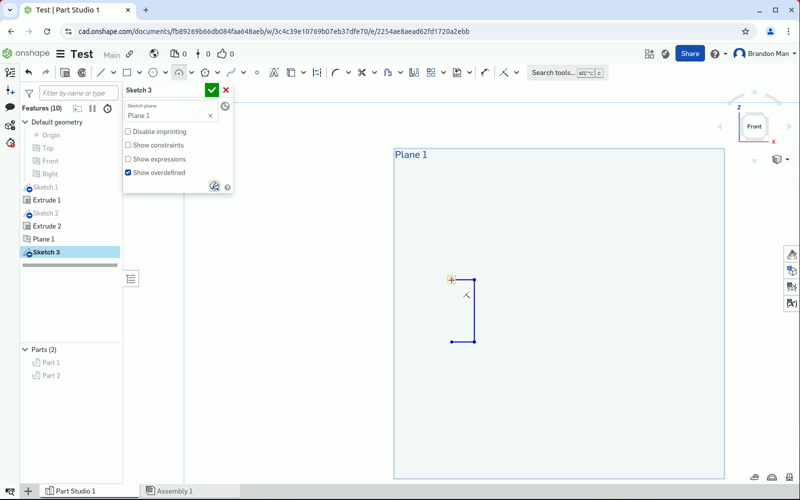
scroll(-6)
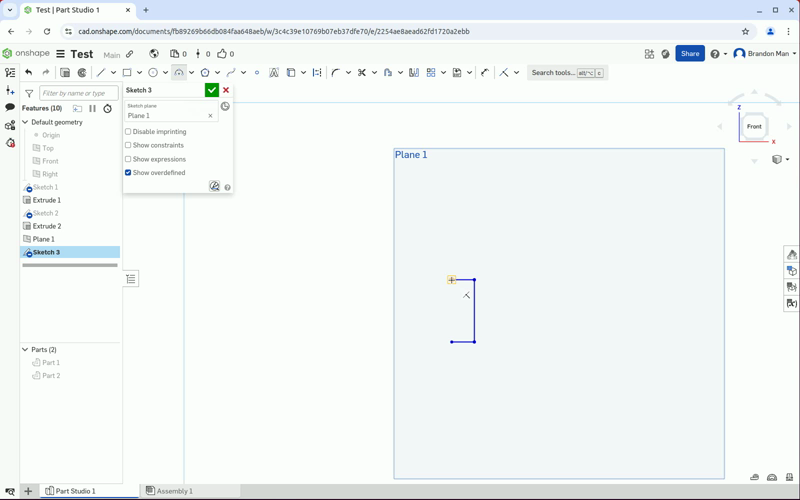
scroll(-6)
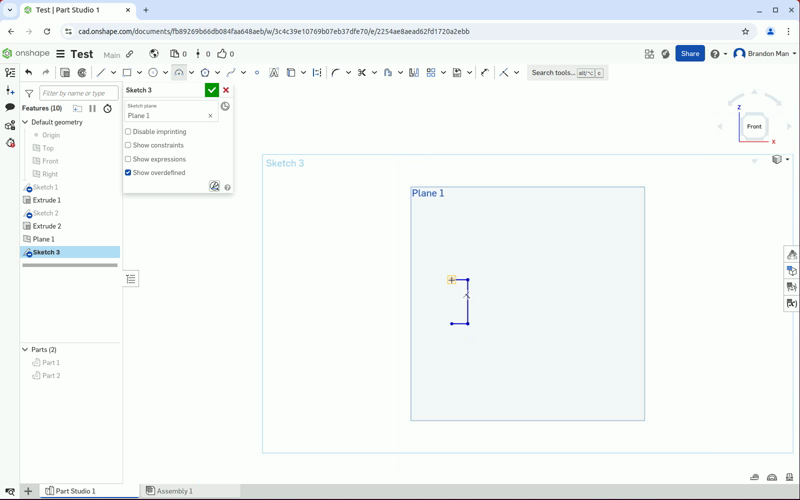
scroll(-6)
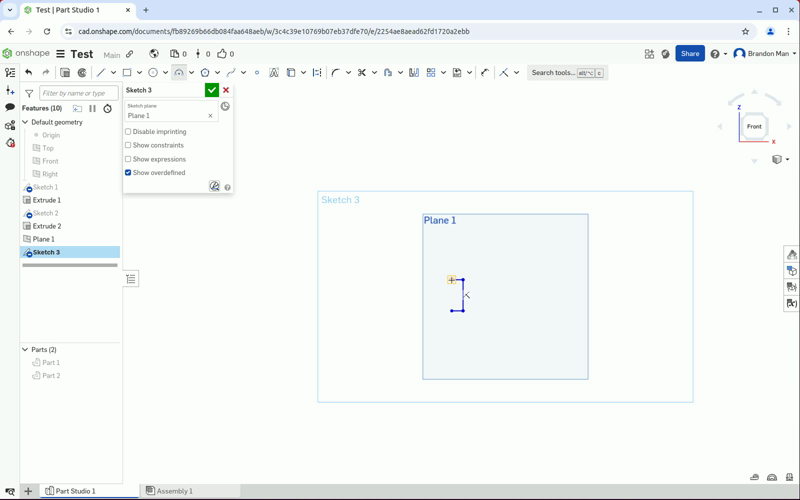
scroll(-6)
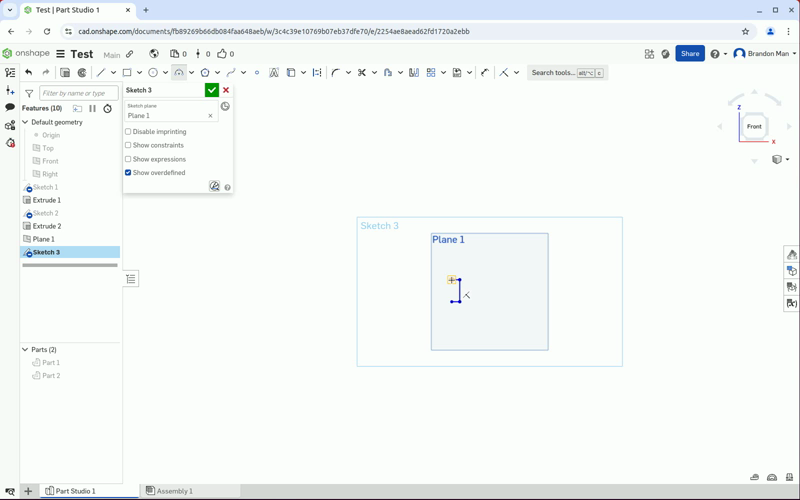
scroll(-6)
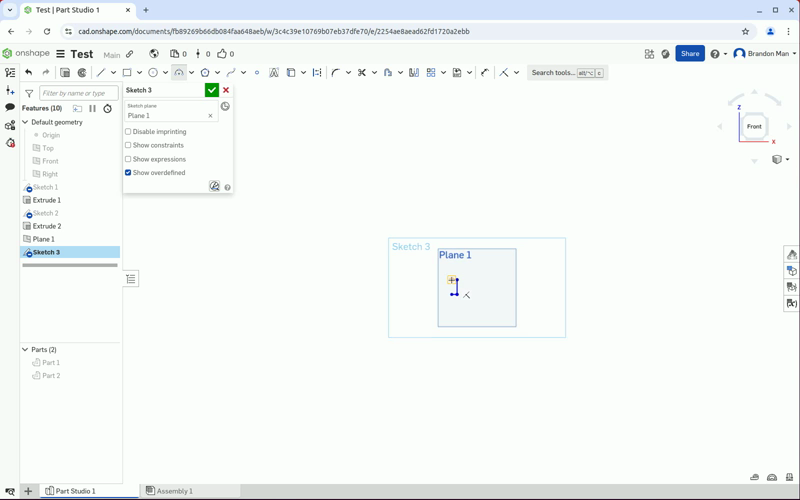
scroll(-6)
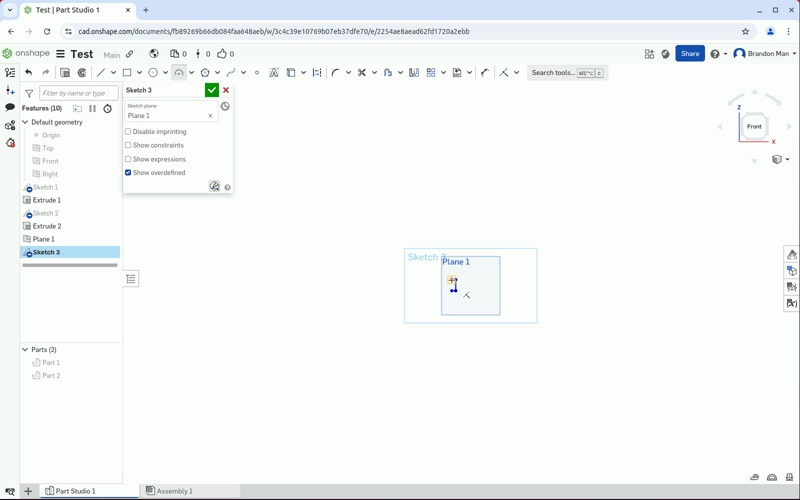
scroll(-6)
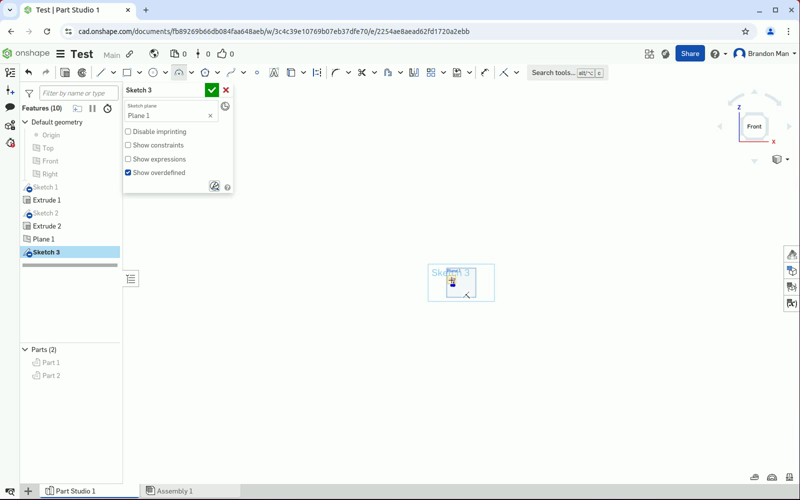
mouse_move(451, 285)
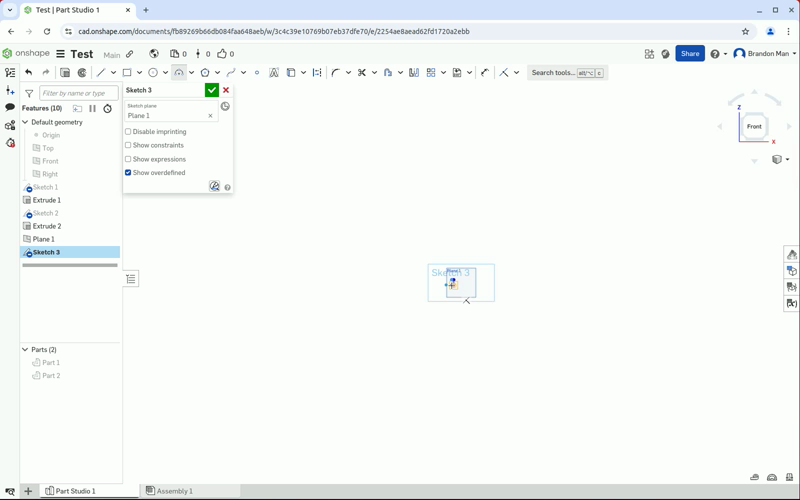
scroll(6)
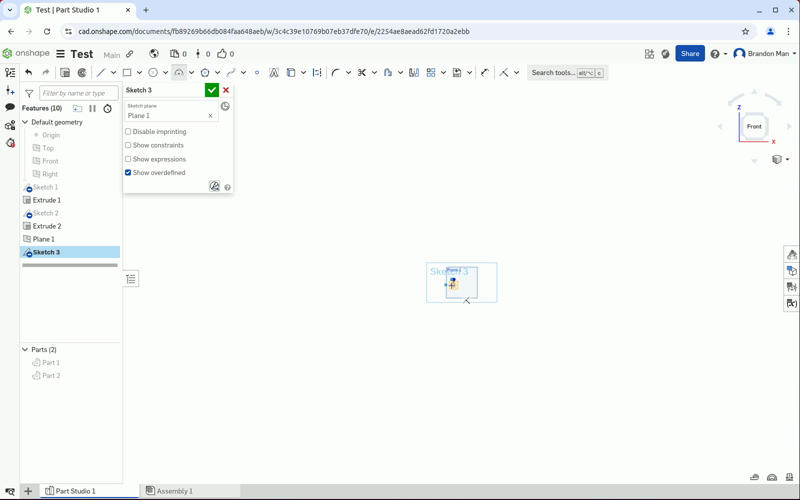
scroll(6)
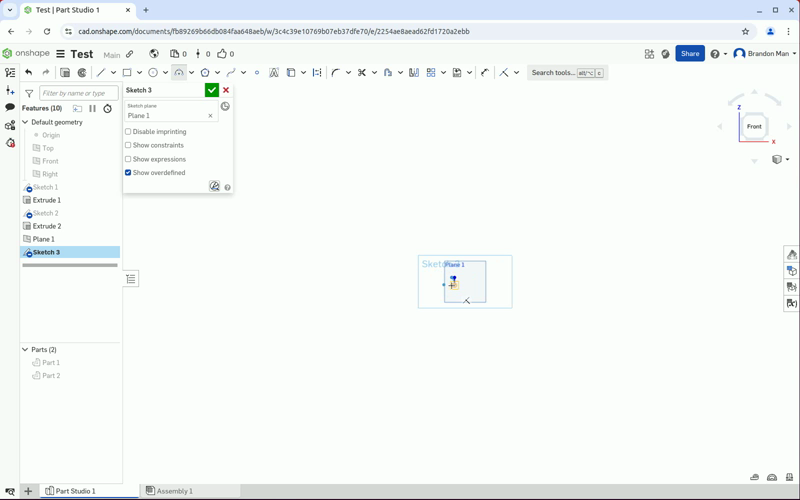
scroll(6)
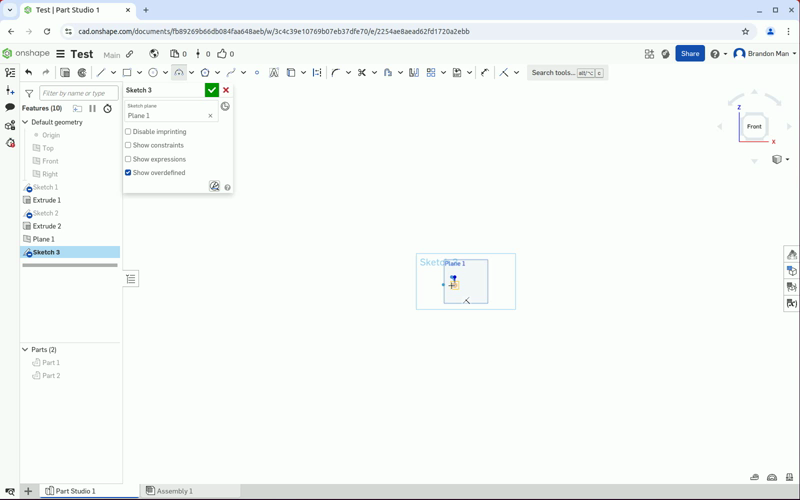
scroll(6)
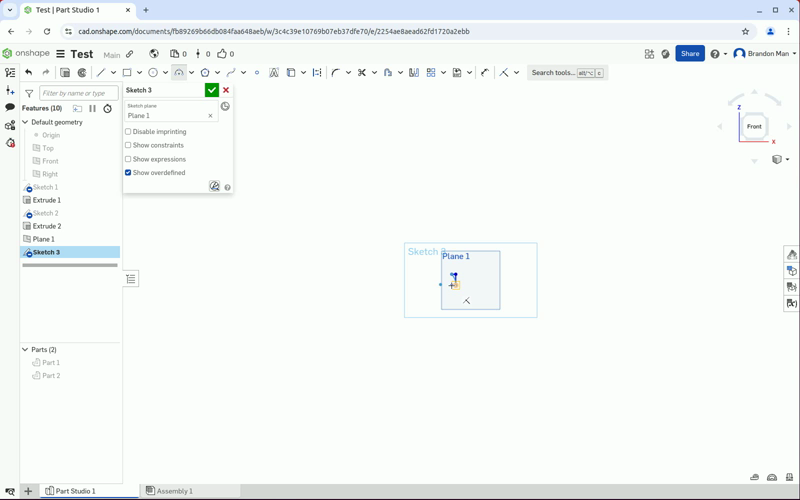
scroll(6)
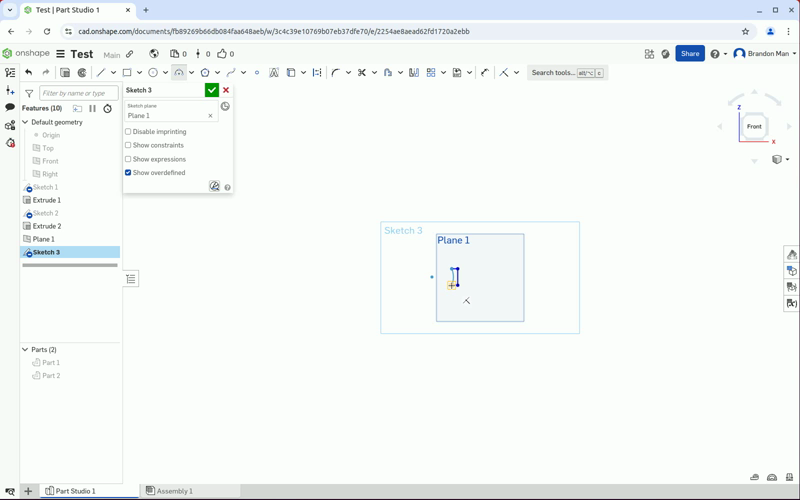
scroll(6)
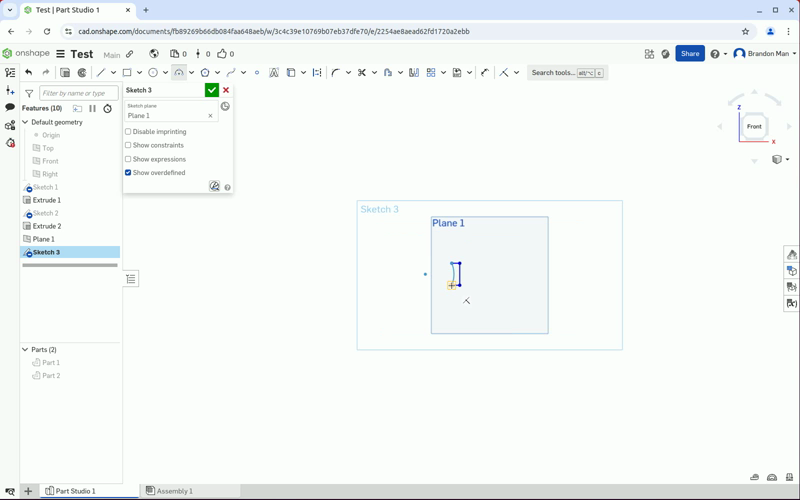
scroll(6)
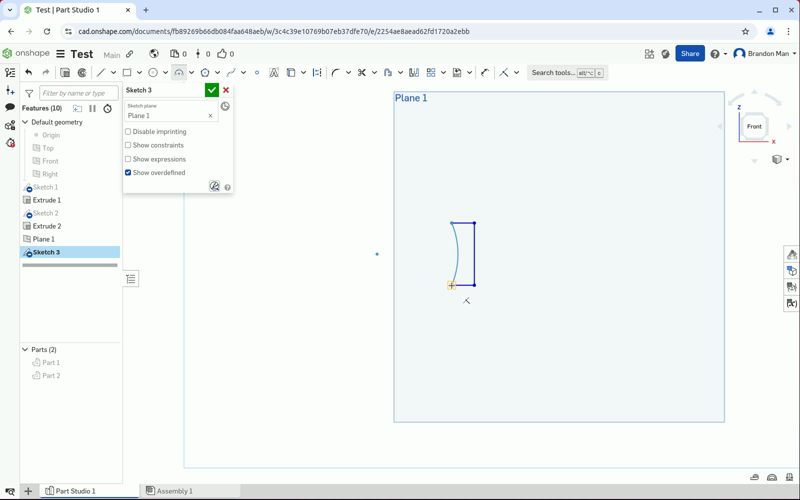
click(451, 285)
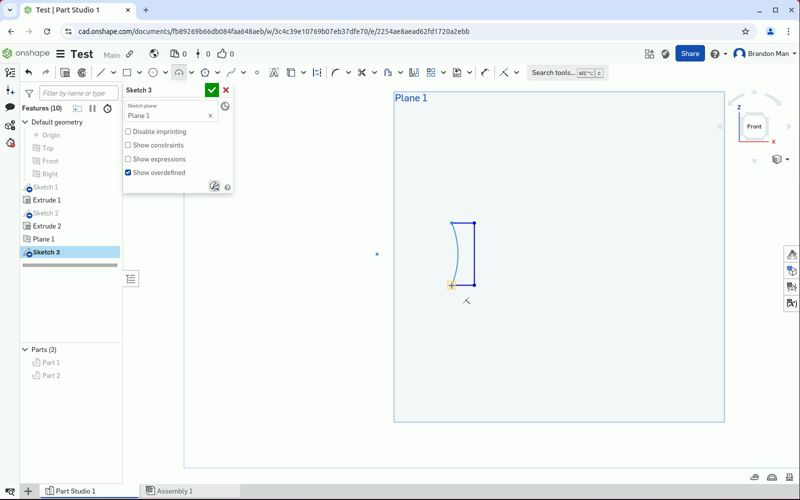
scroll(-6)
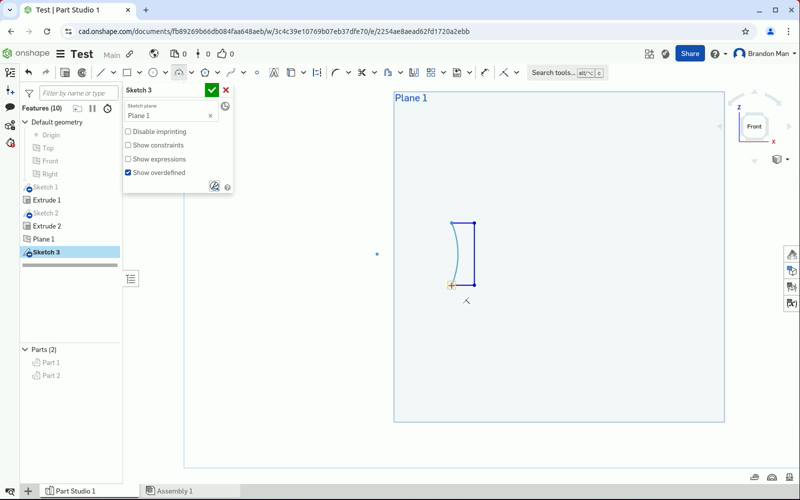
scroll(-6)
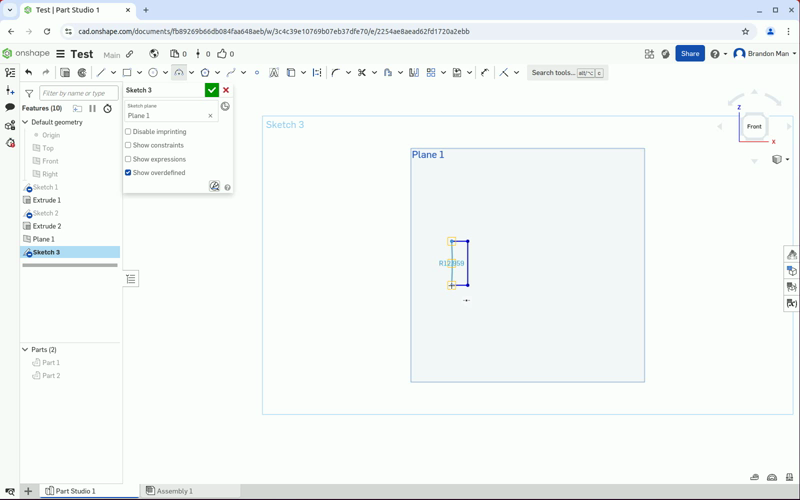
scroll(-6)
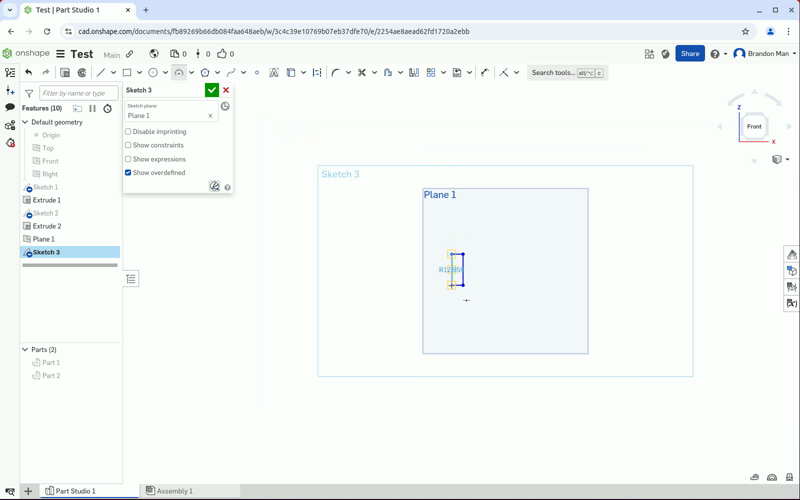
scroll(-6)
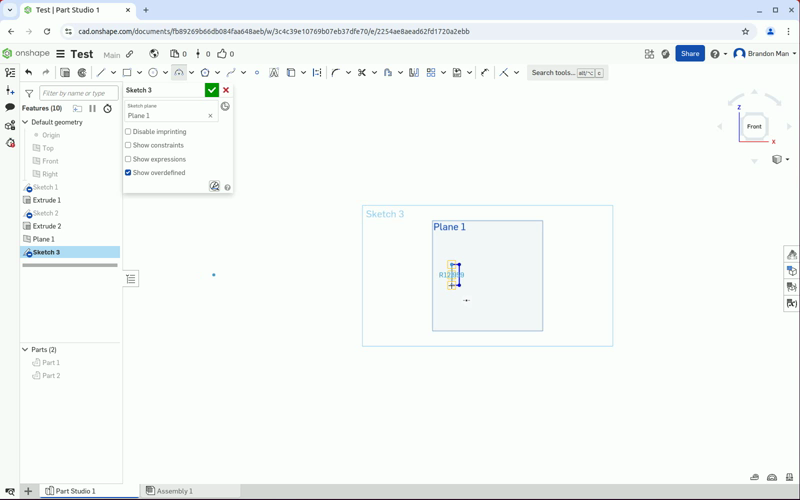
scroll(-6)
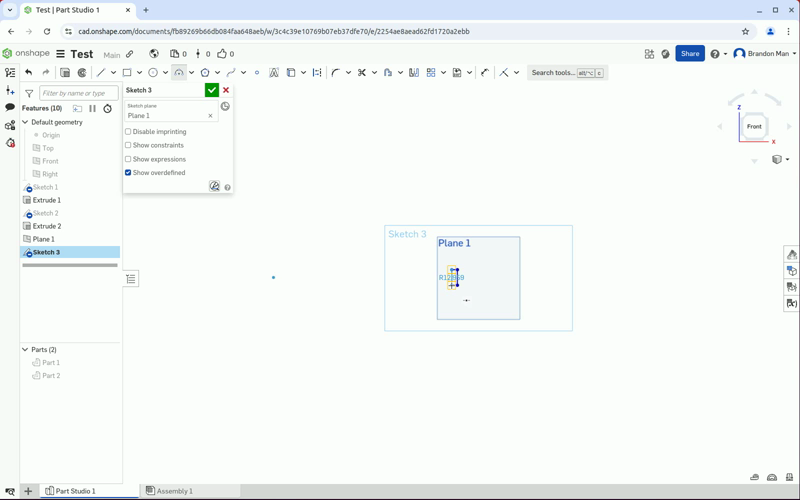
scroll(-6)
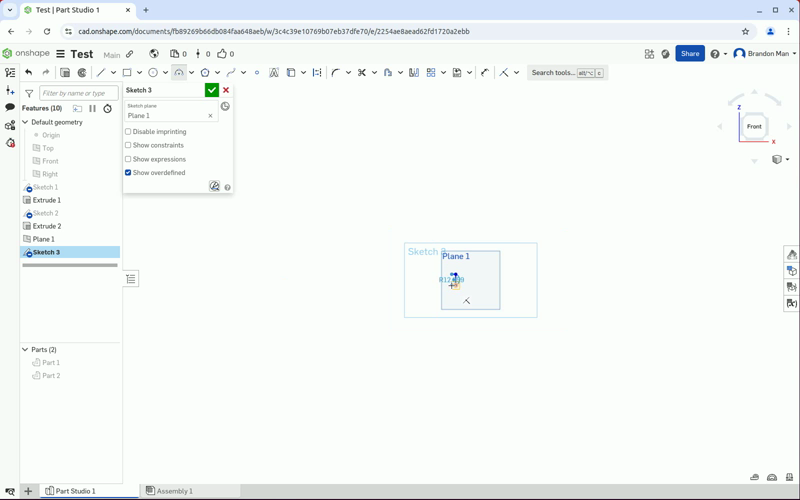
scroll(-6)
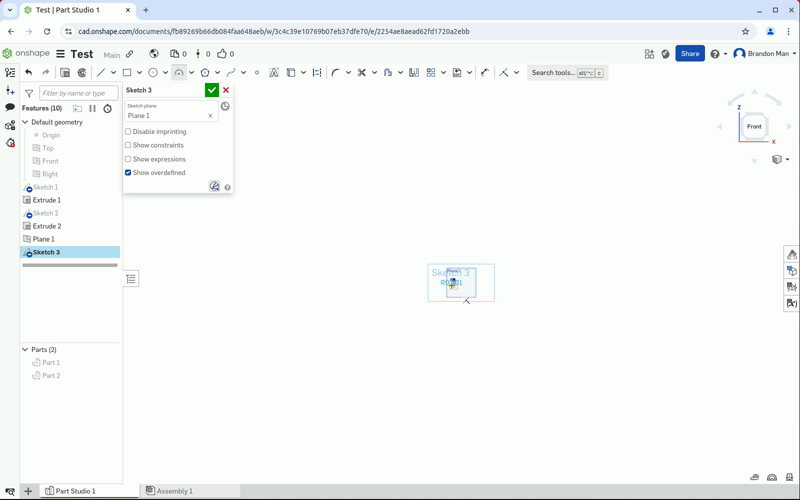
key_down(shift)
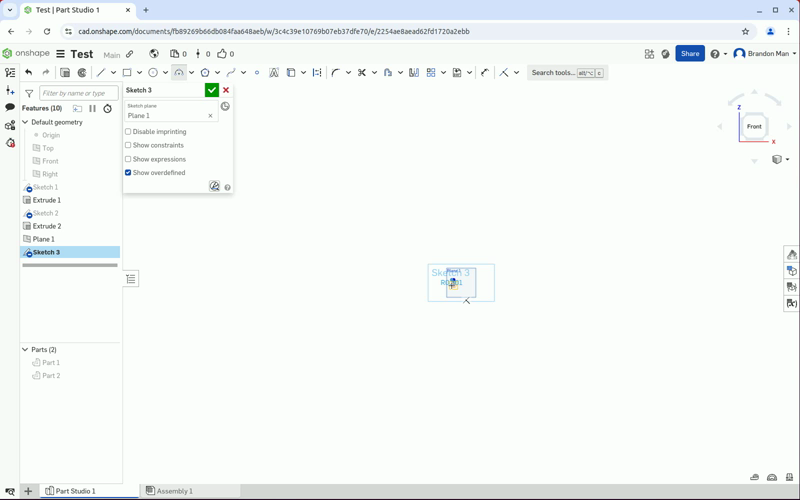
mouse_move(450, 282)
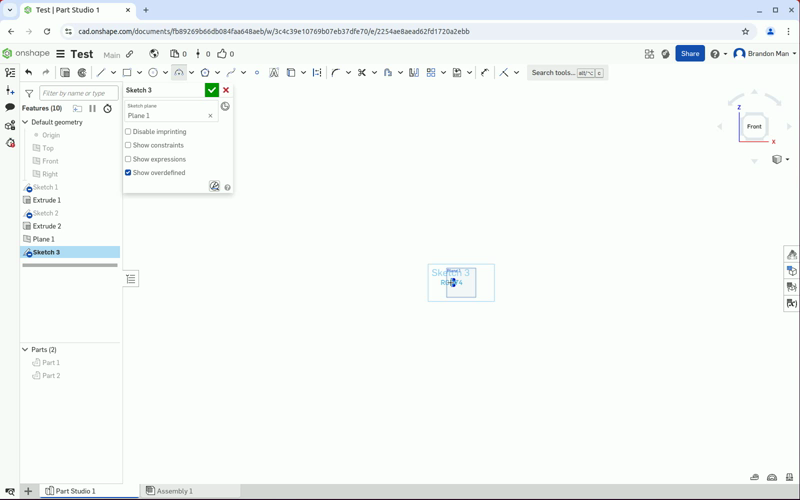
scroll(6)
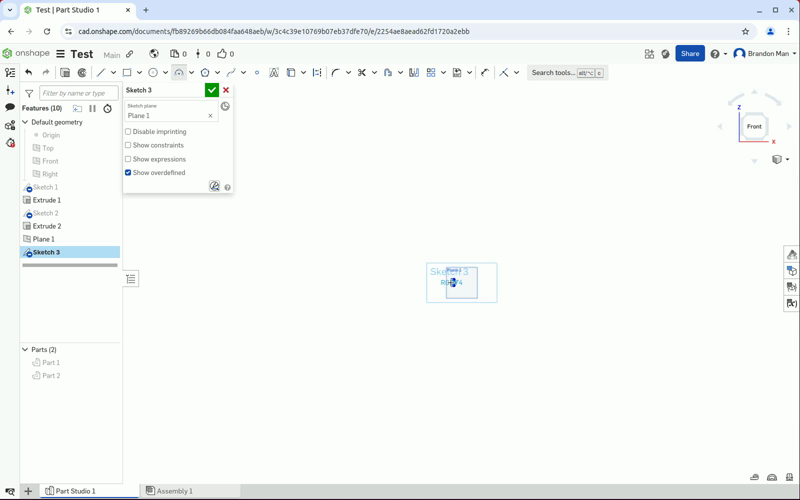
scroll(6)
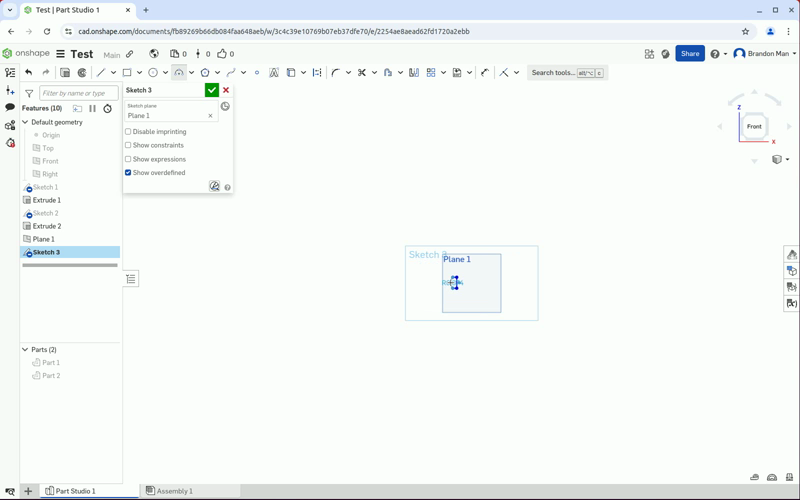
scroll(6)
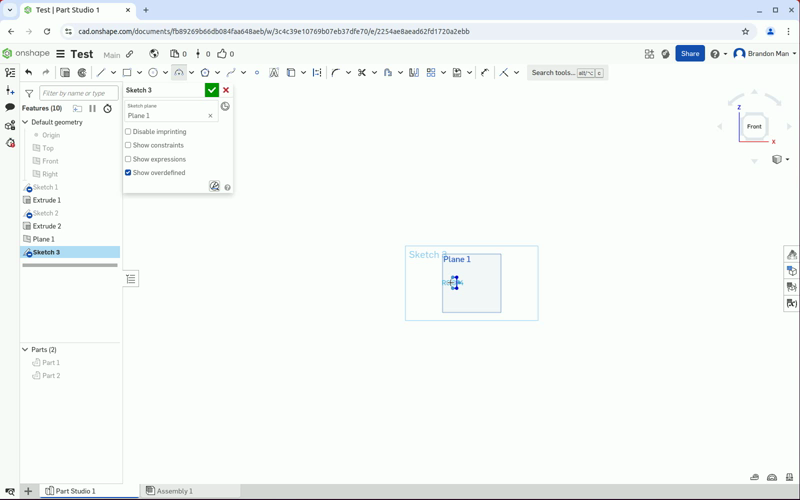
scroll(6)
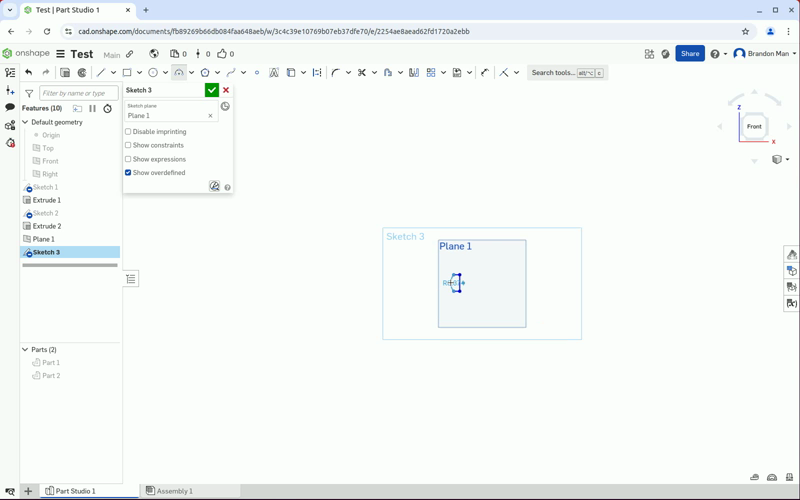
scroll(6)
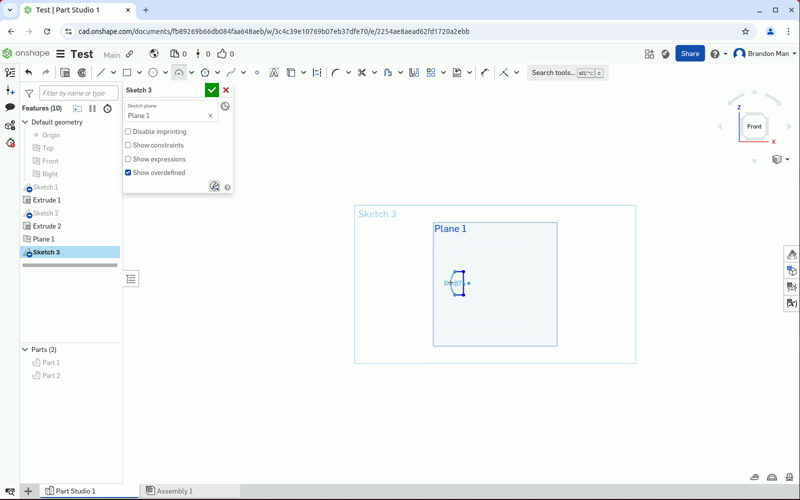
scroll(6)
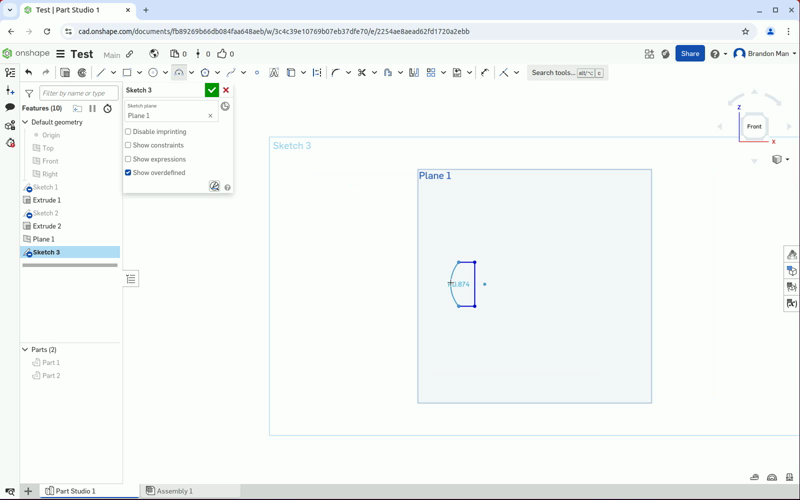
scroll(6)
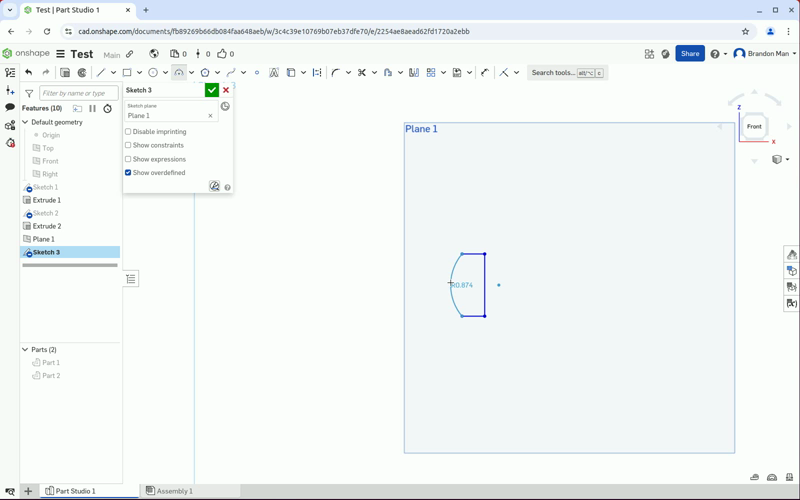
click(450, 282)
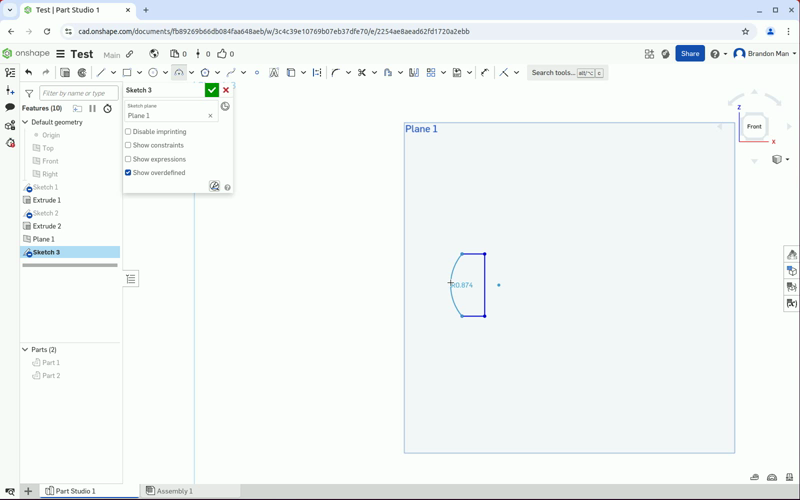
scroll(-6)
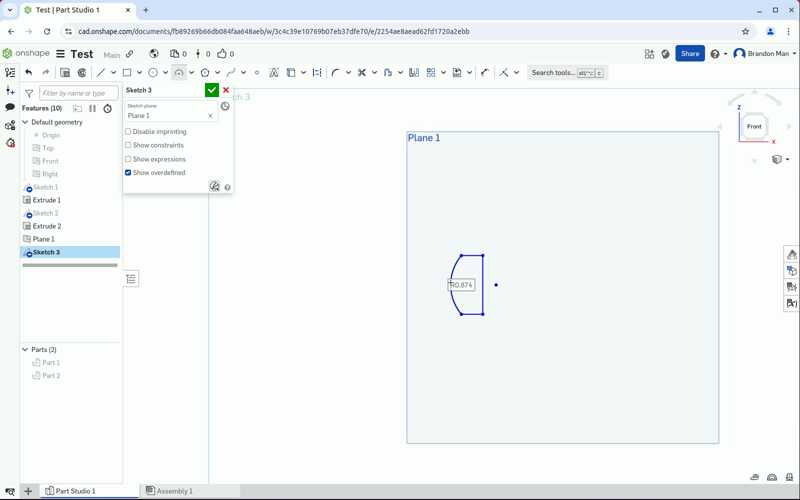
scroll(-6)
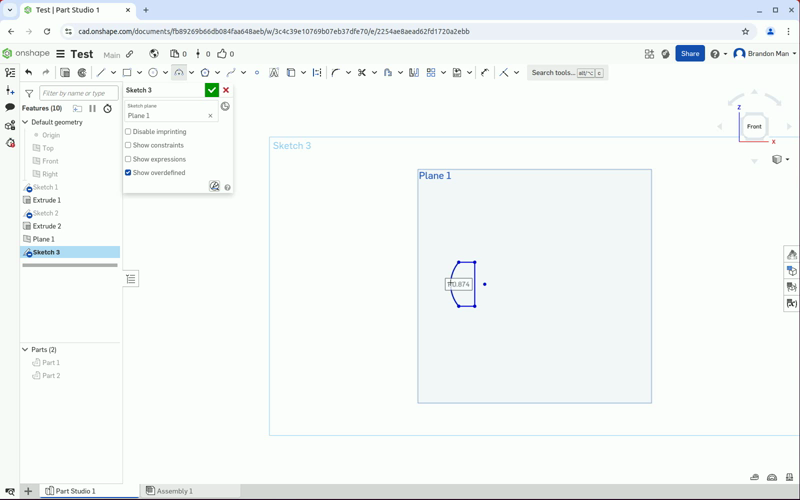
scroll(-6)
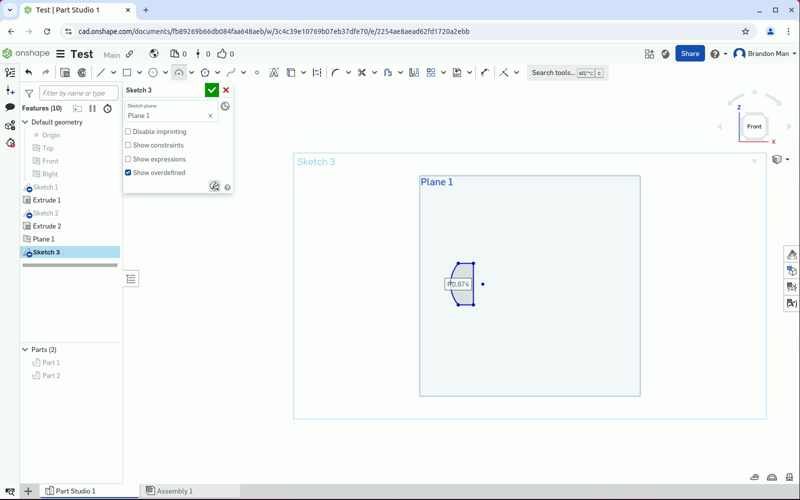
scroll(-6)
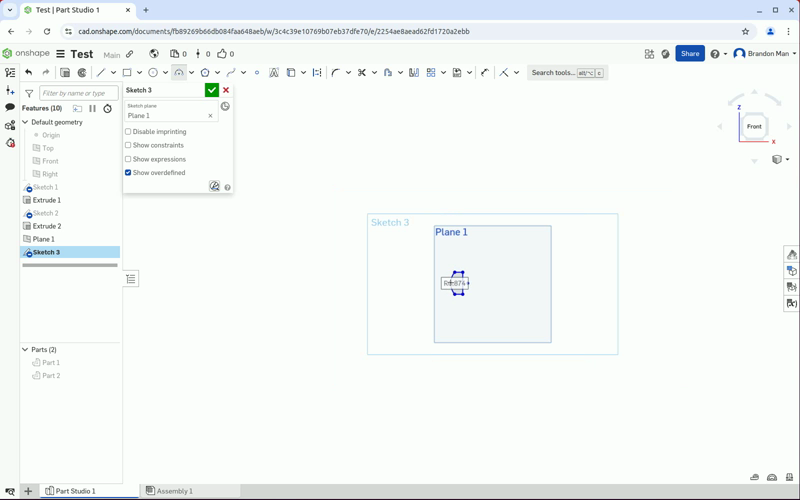
scroll(-6)
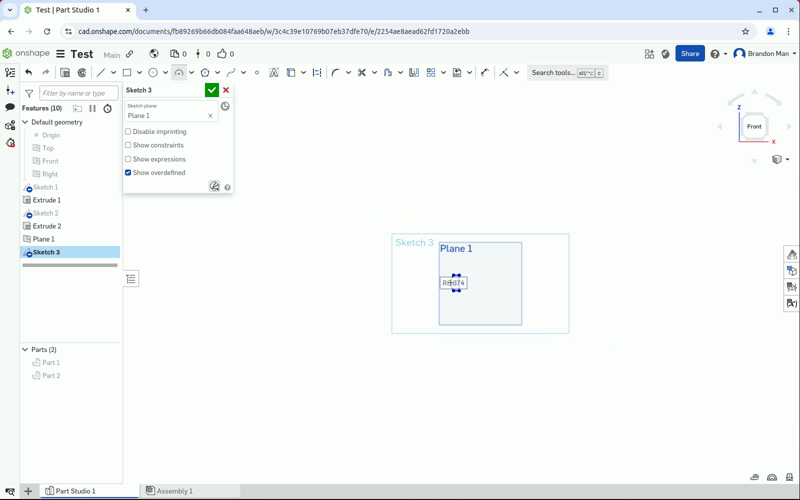
scroll(-6)
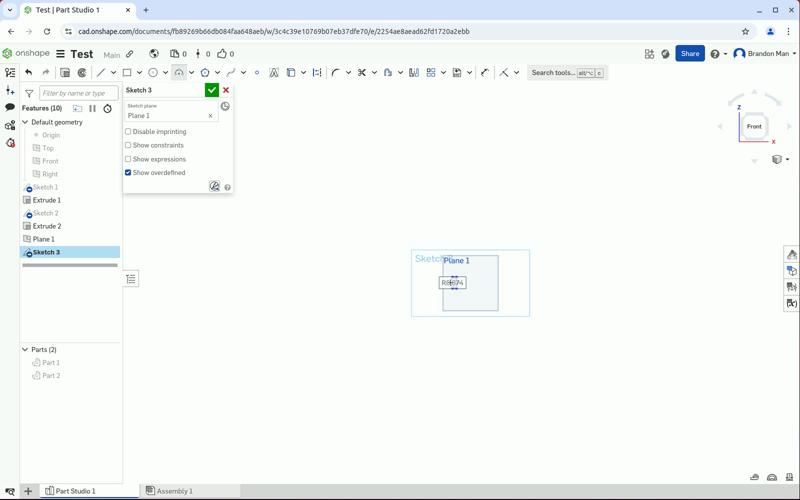
scroll(-6)
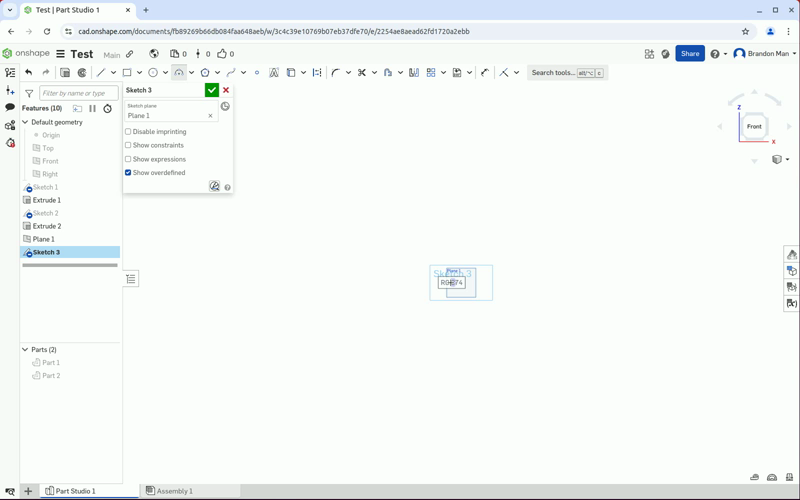
key_up(shift)
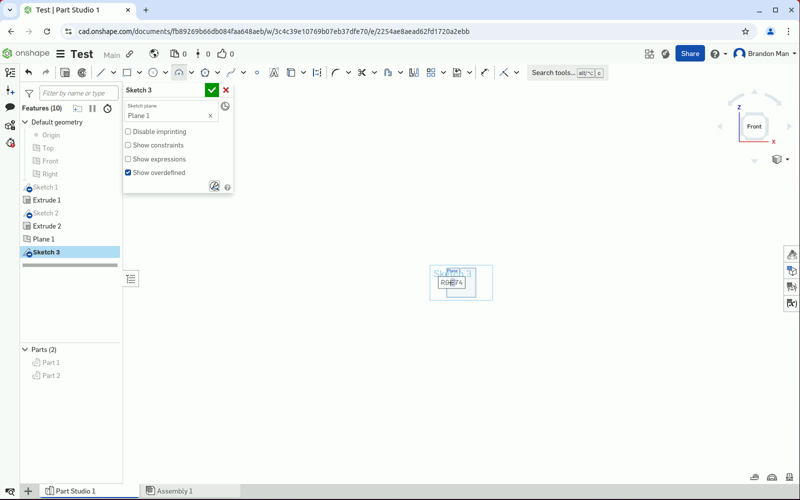
key(esc)
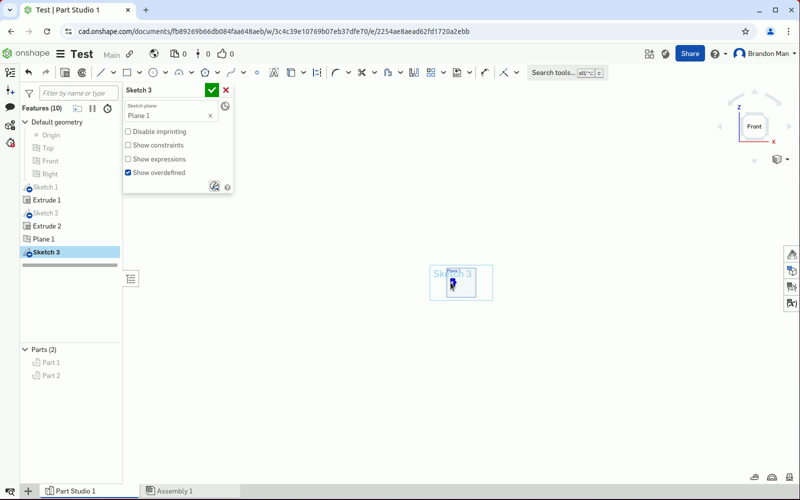
mouse_move(452, 284)
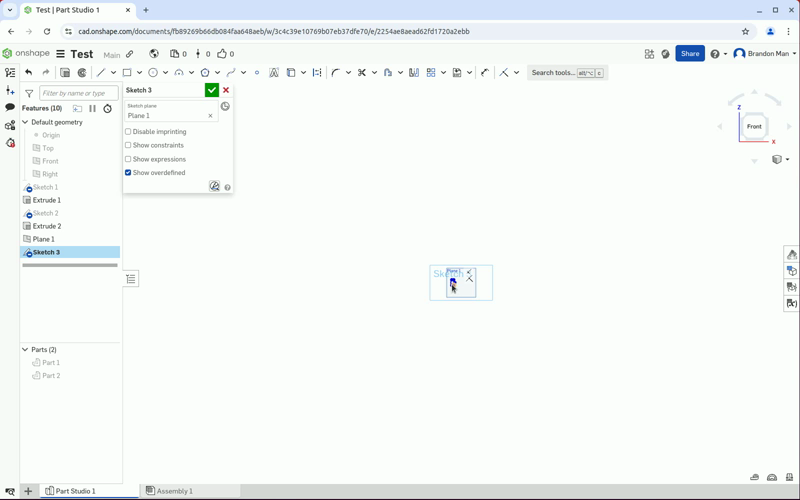
scroll(6)
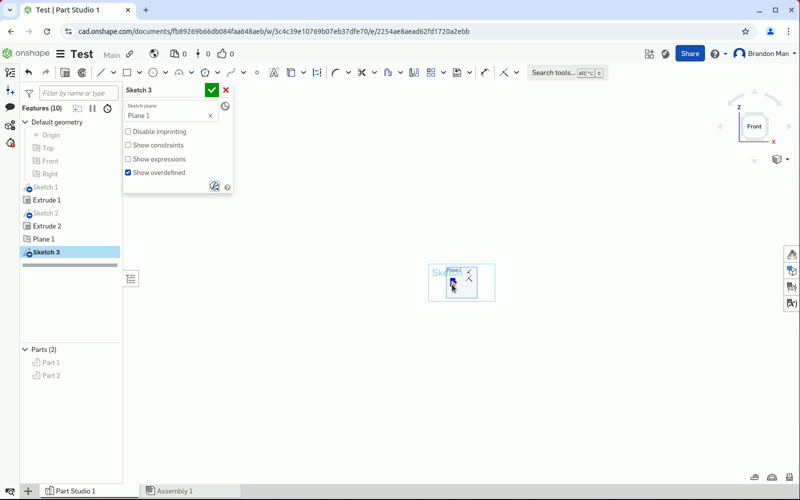
scroll(6)
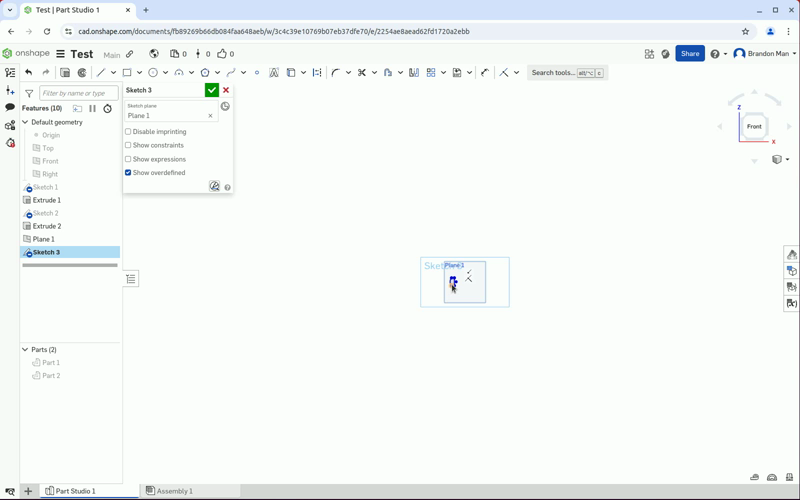
scroll(6)
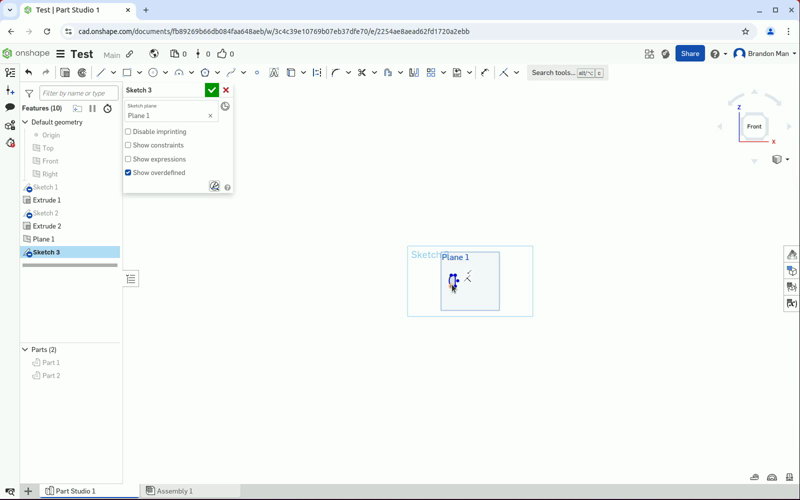
scroll(6)
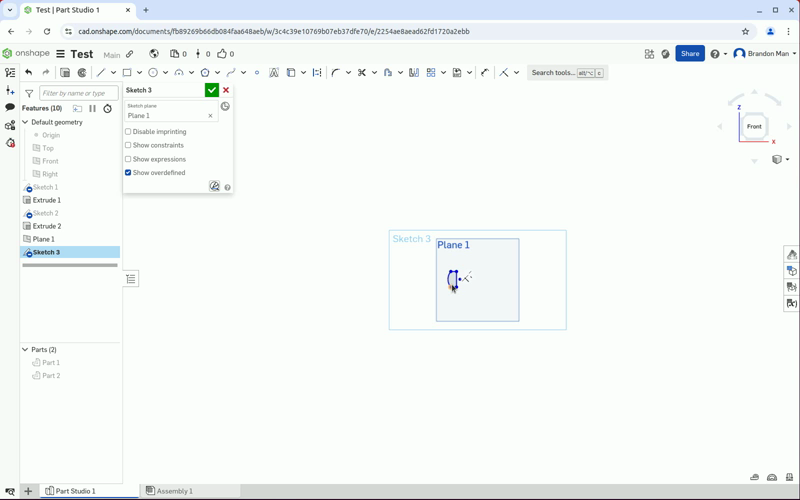
scroll(6)
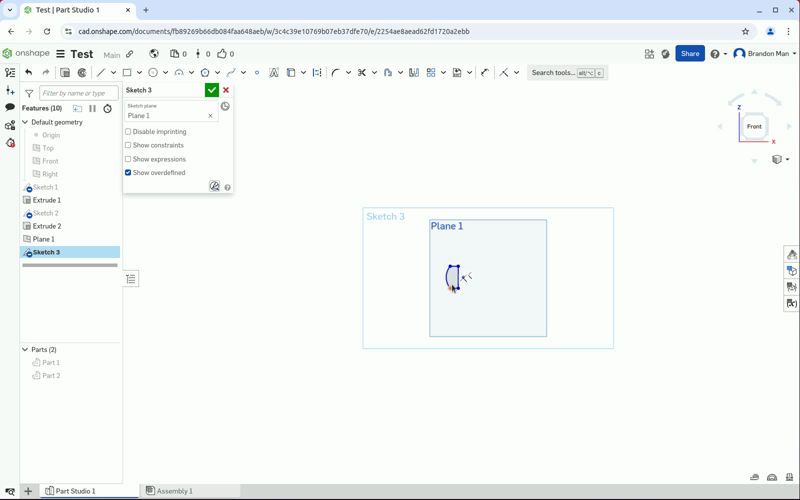
scroll(6)
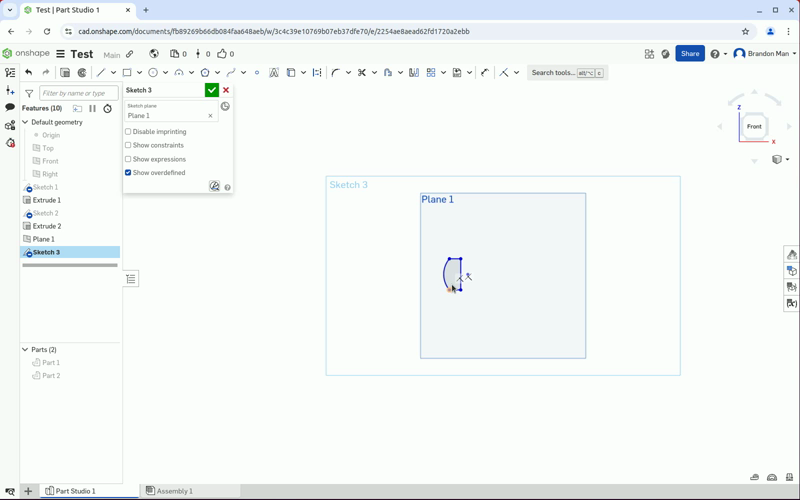
scroll(6)
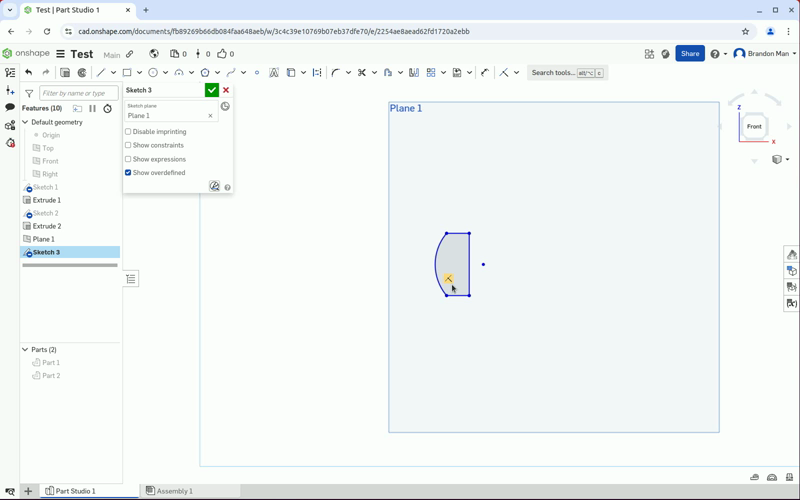
click(452, 284)
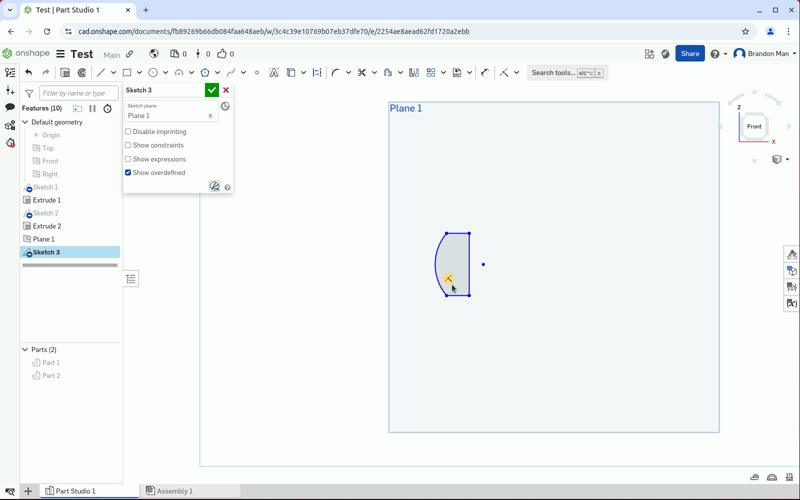
scroll(-6)
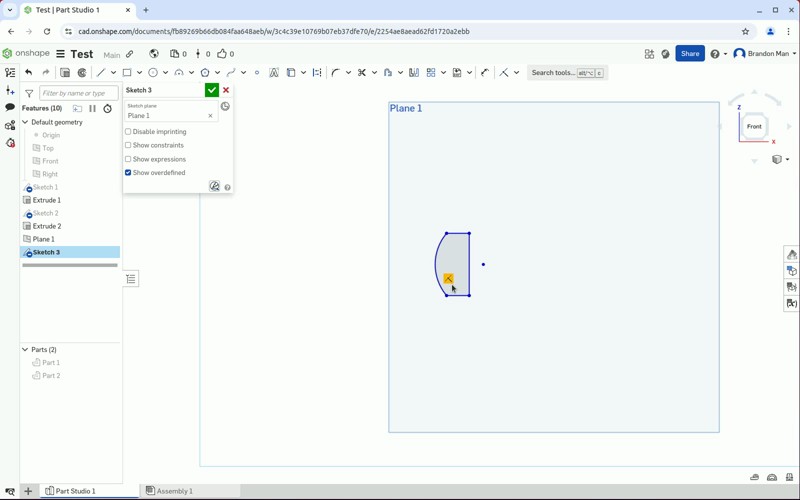
scroll(-6)
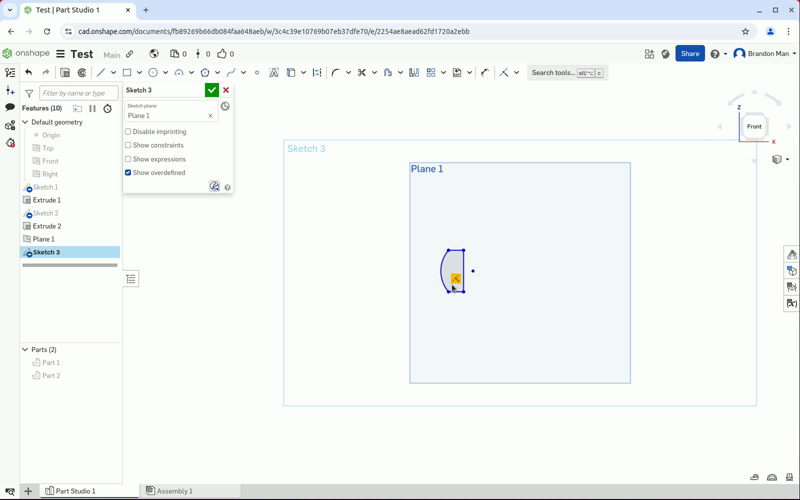
scroll(-6)
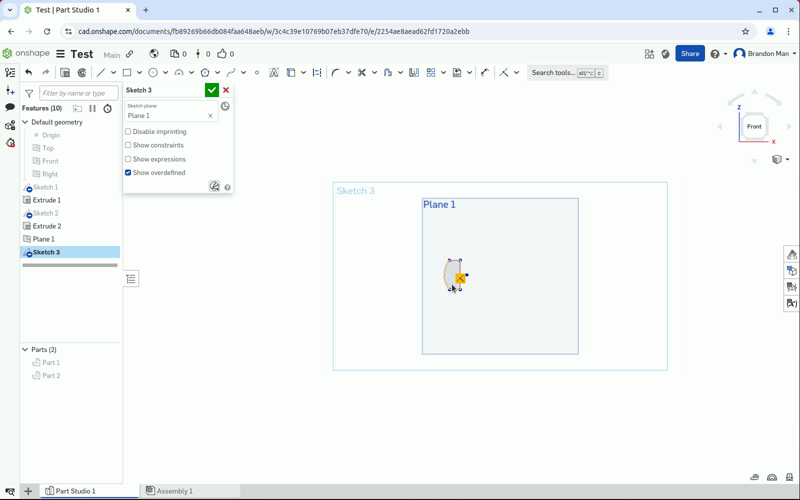
scroll(-6)
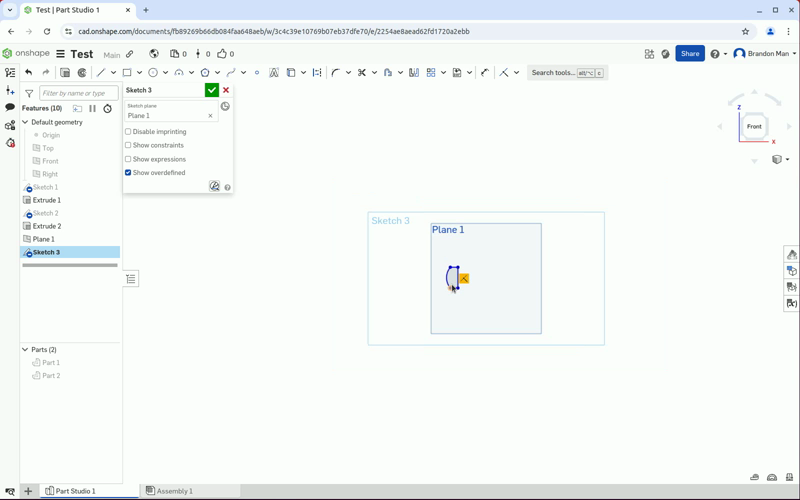
scroll(-6)
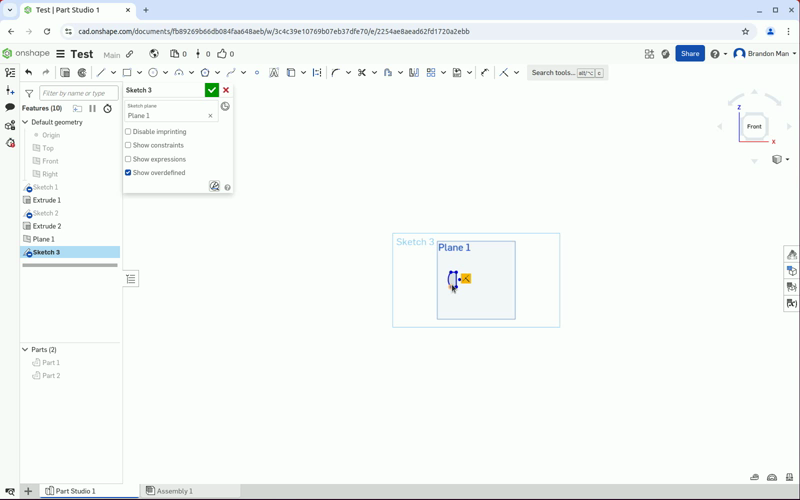
scroll(-6)
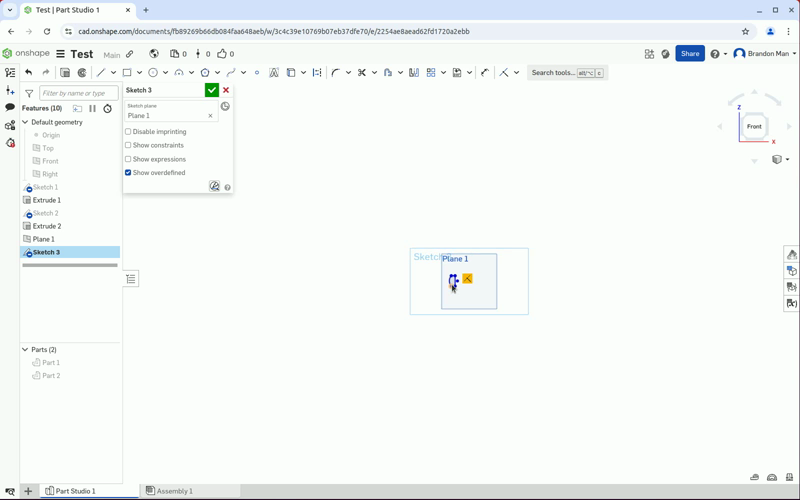
scroll(-6)
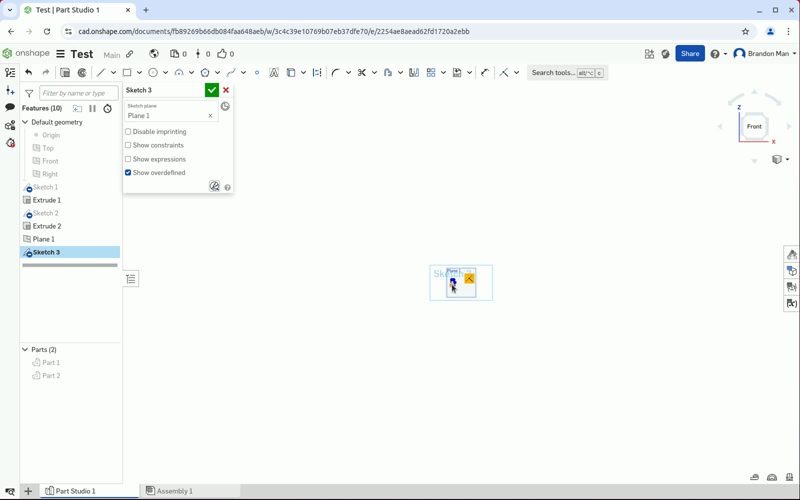
mouse_move(73, 352)
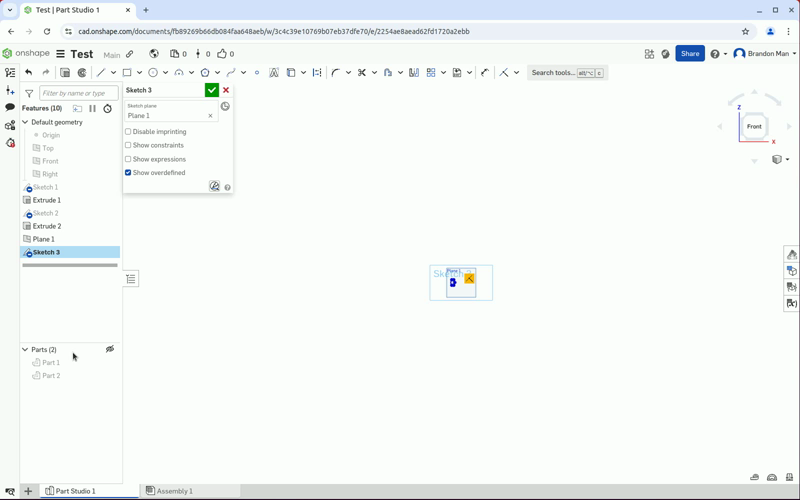
key(shift+y)
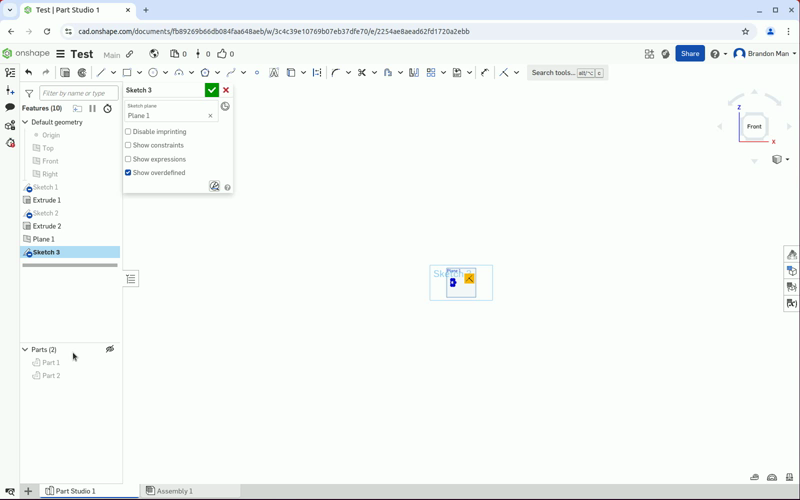
key(shift+e)
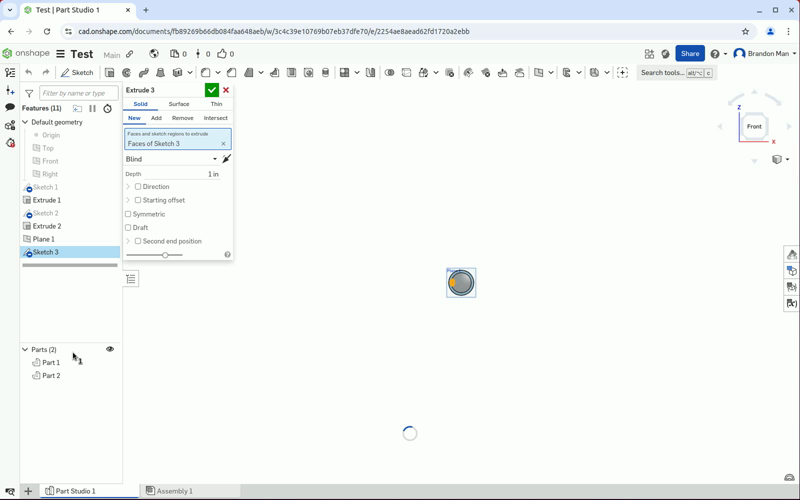
mouse_move(143, 106)
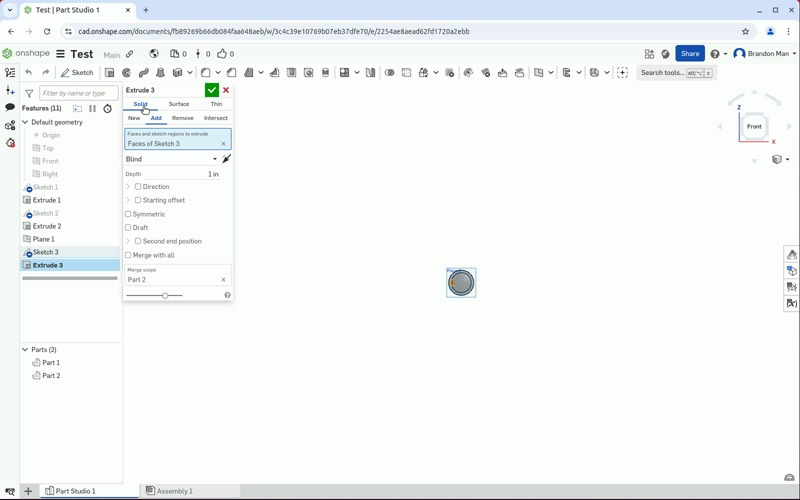
click(143, 106)
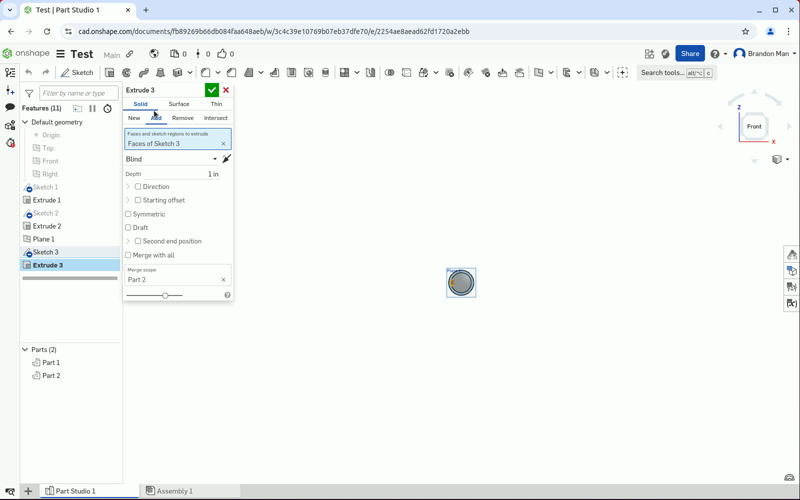
mouse_move(186, 120)
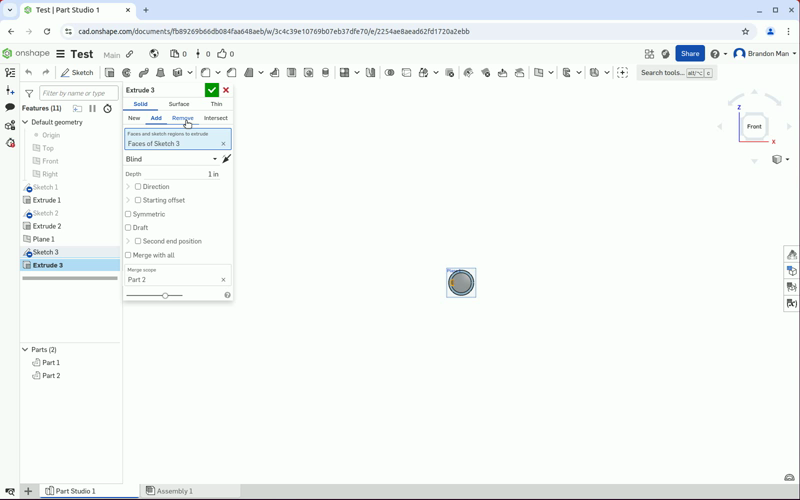
click(186, 120)
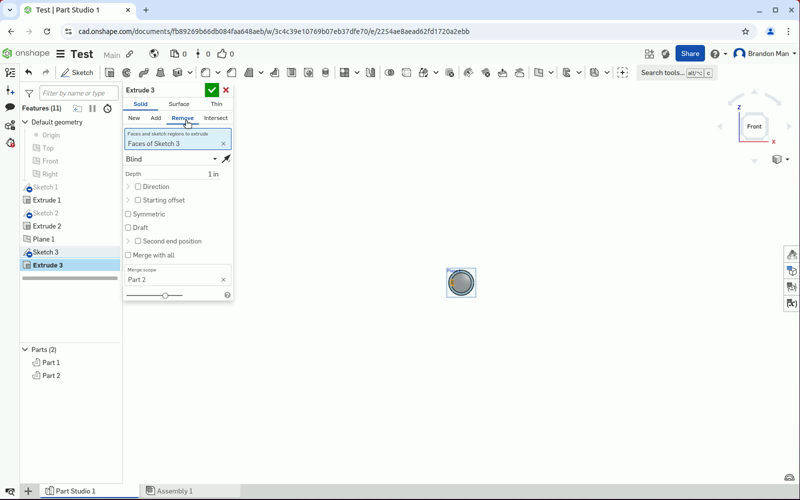
key(tab, 4)
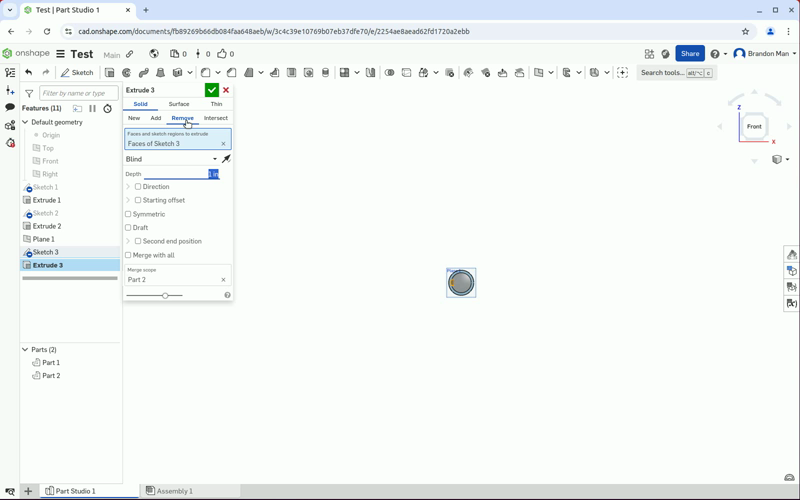
text(7.703)
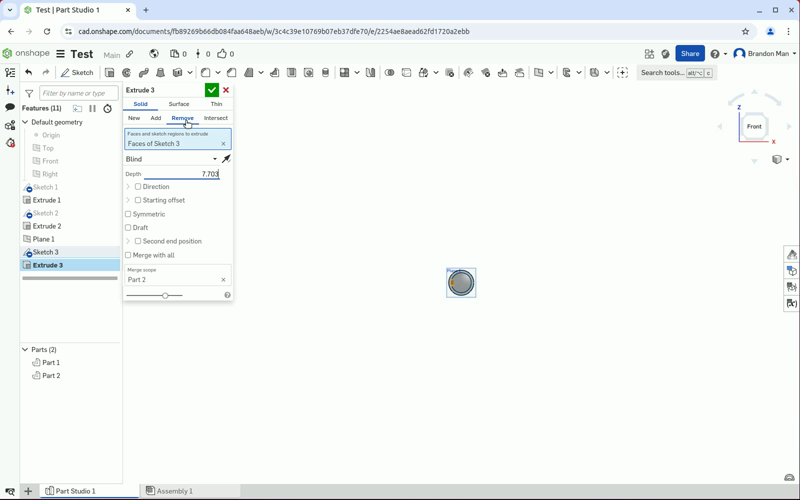
key(tab, 6)
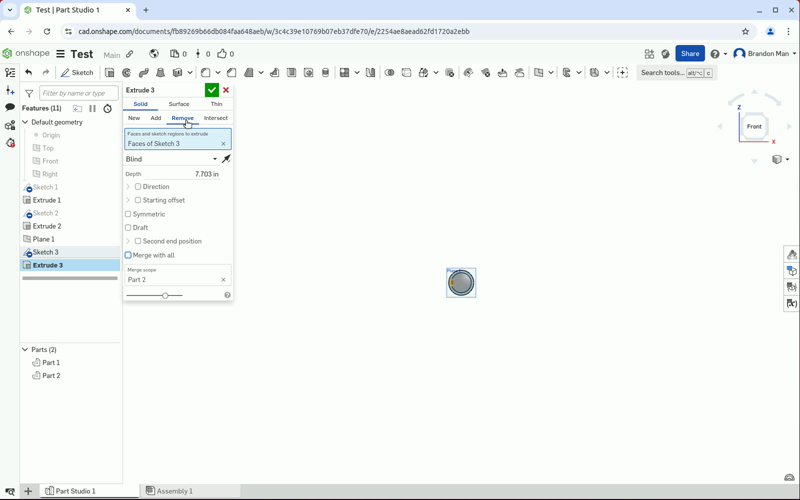
key(space)
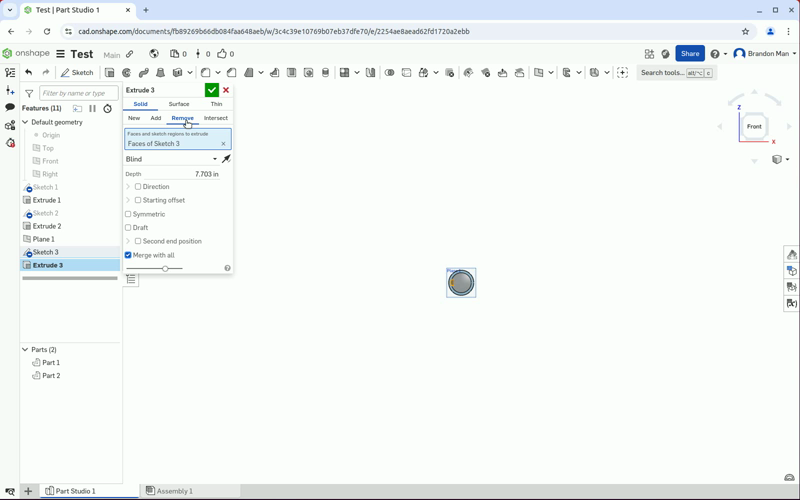
key(enter)
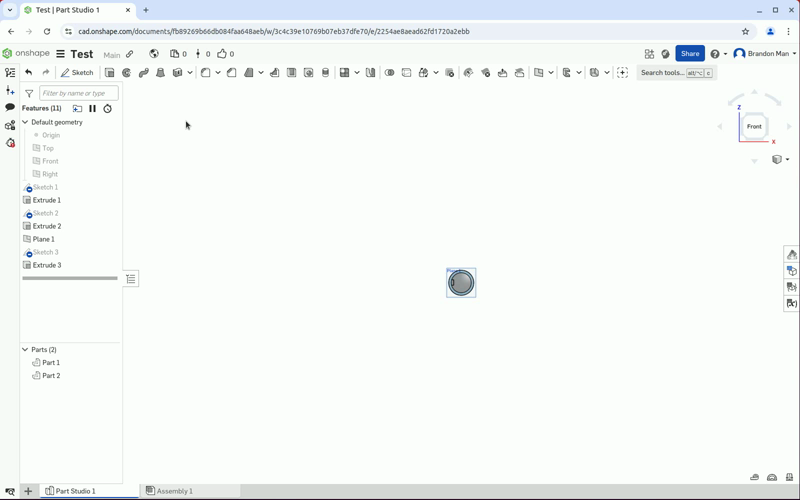
key(shift+h)
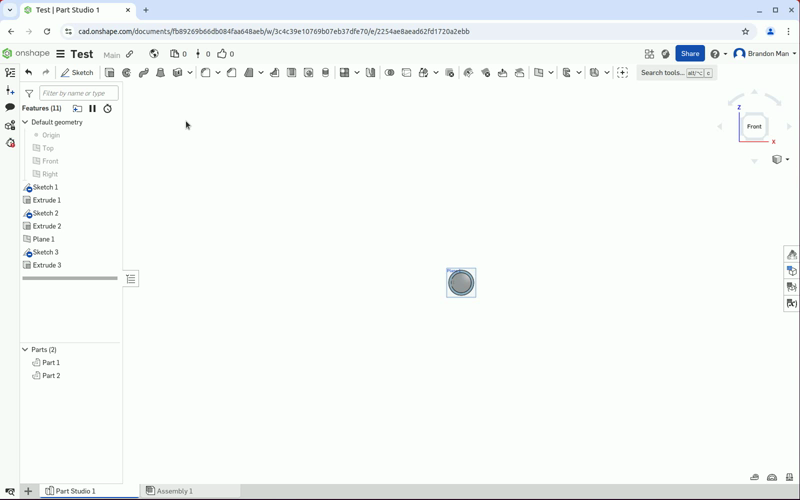
key(shift+h)
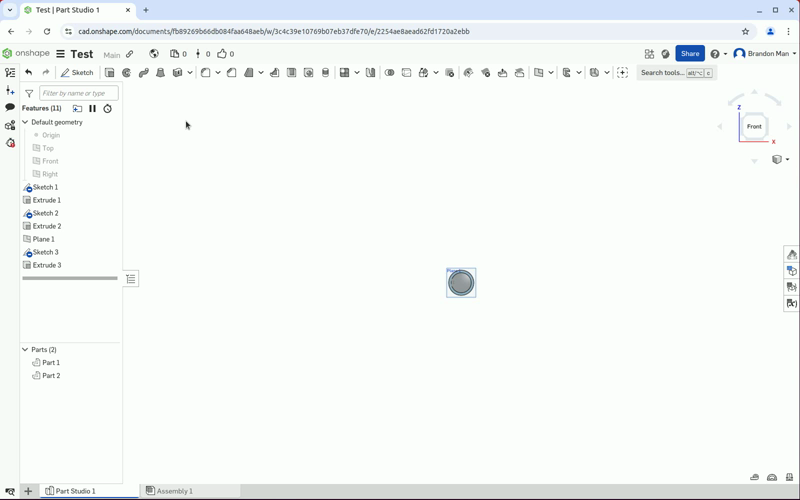
key(shift+7)
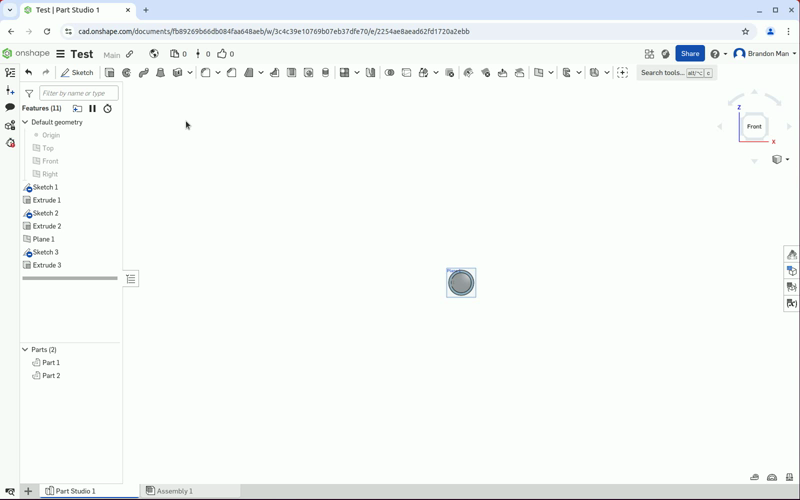
key(left, 2)
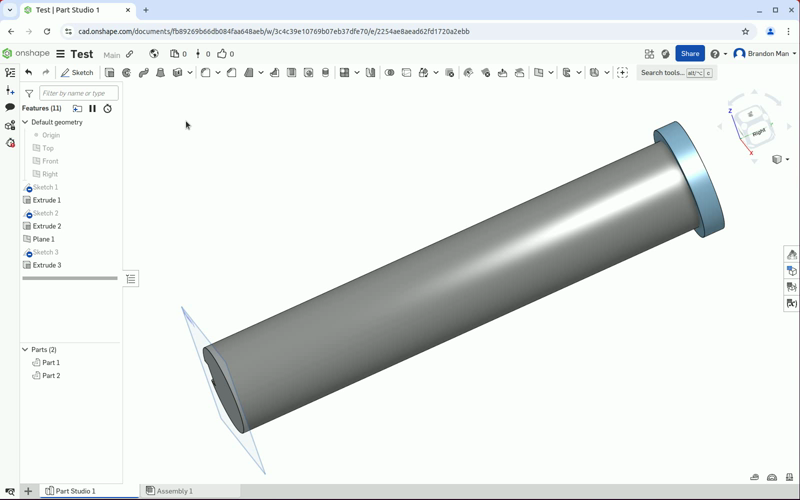
key(down, 2)
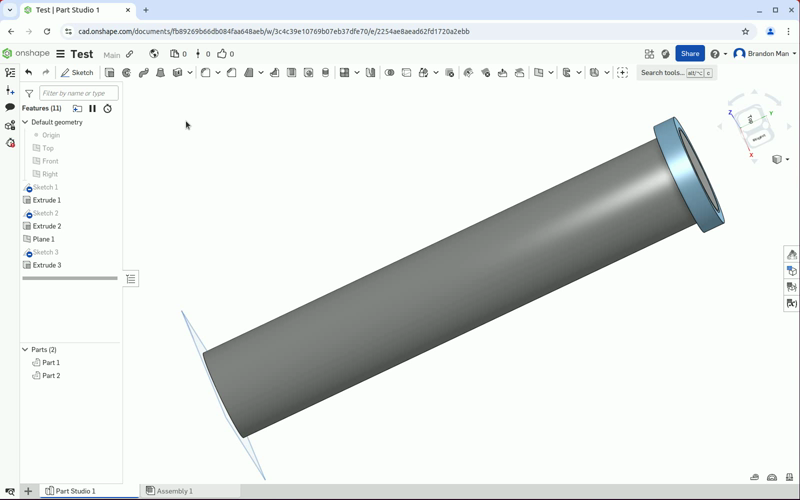
key(up, 2)
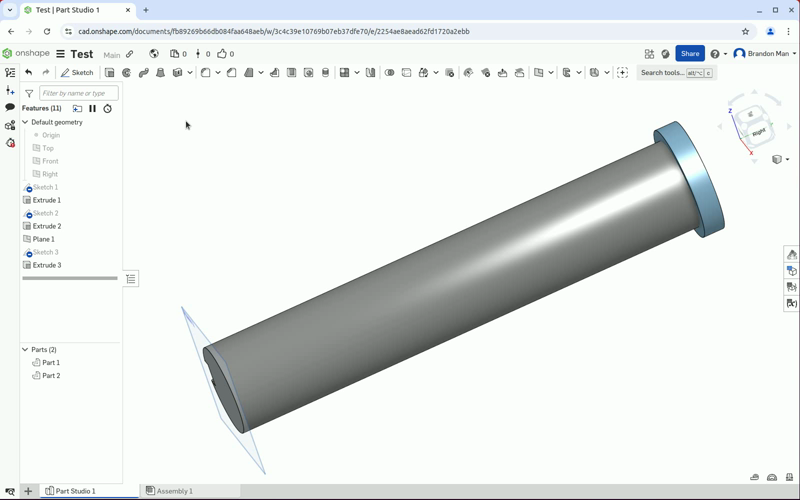
key(right, 2)
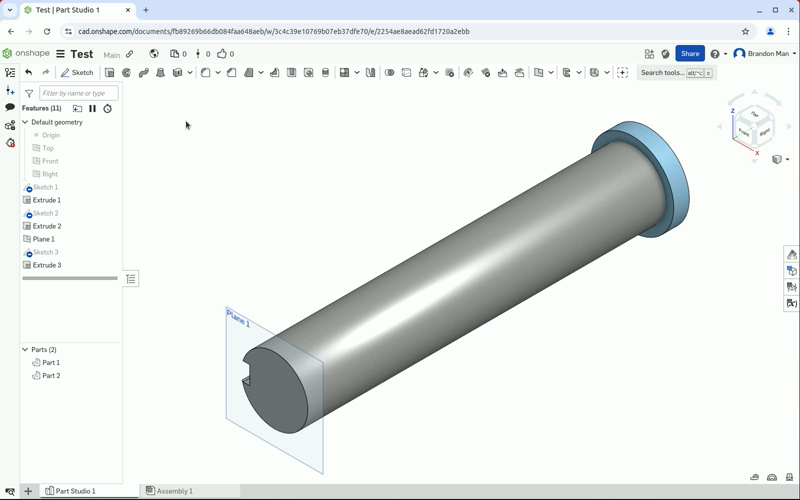
mouse_move(73, 189)
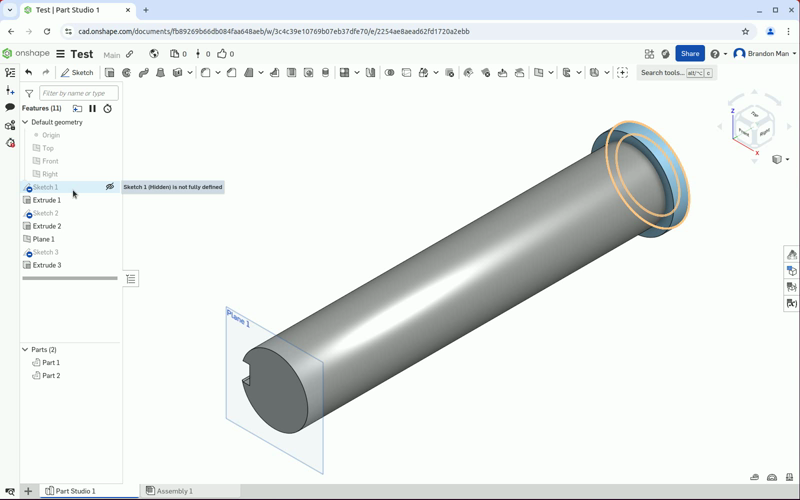
click(73, 189)